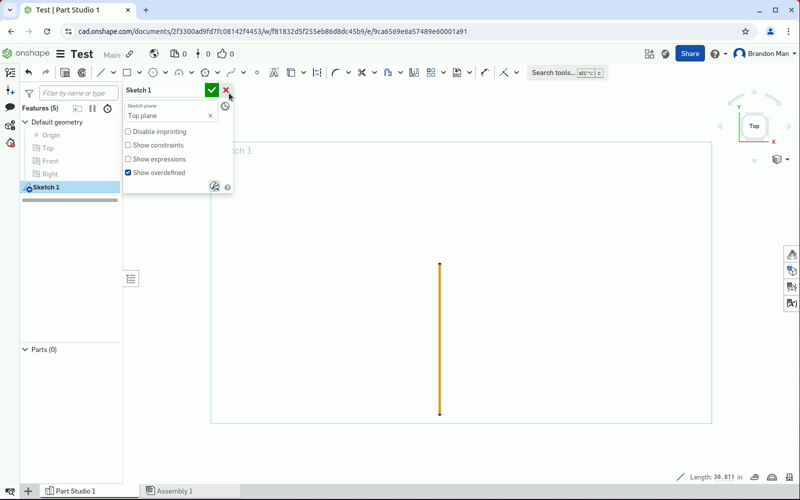
key(shift+h)
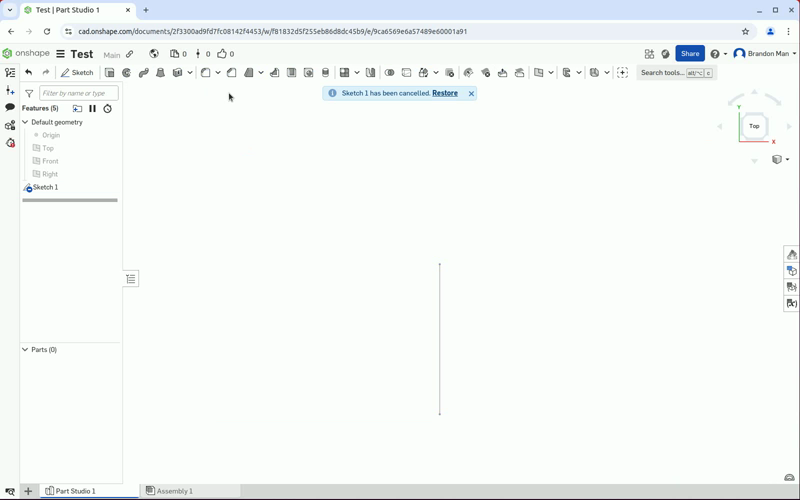
key(shift+s)
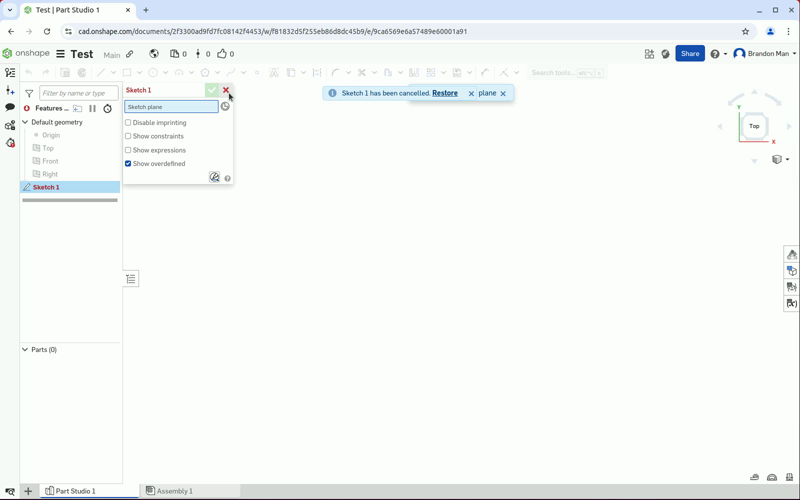
mouse_move(73, 150)
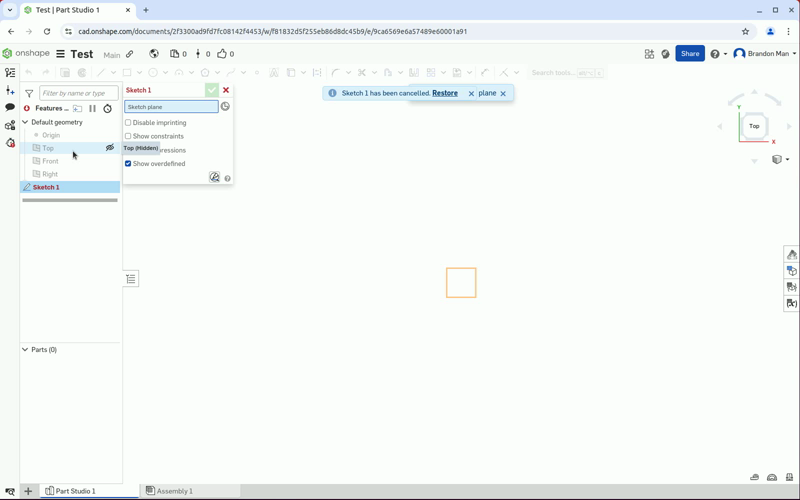
click(73, 150)
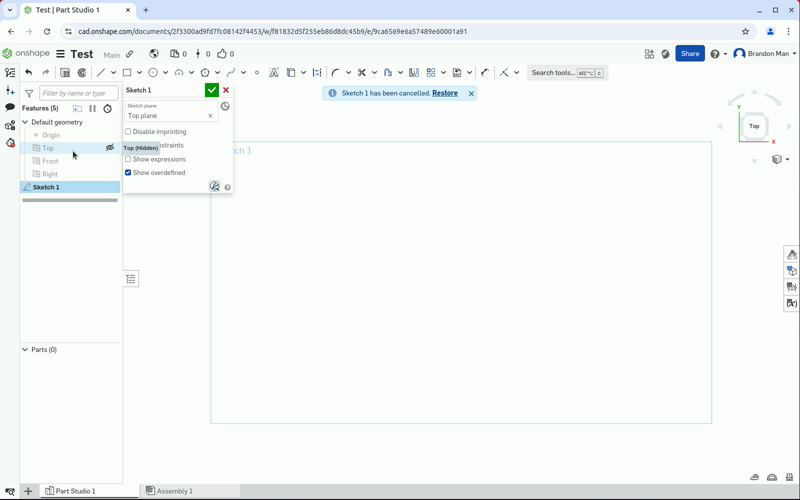
mouse_move(73, 352)
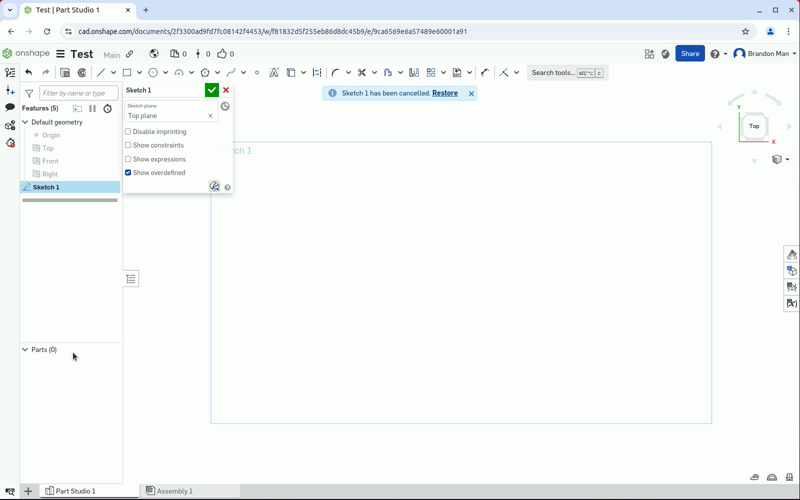
key(y)
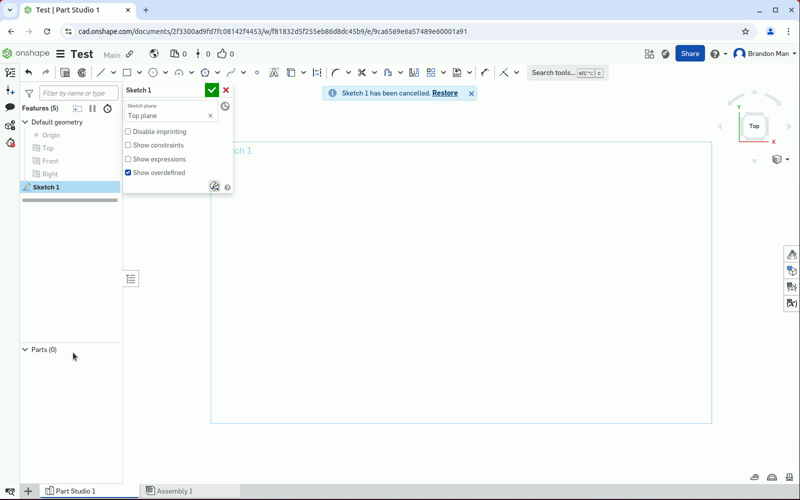
key(l)
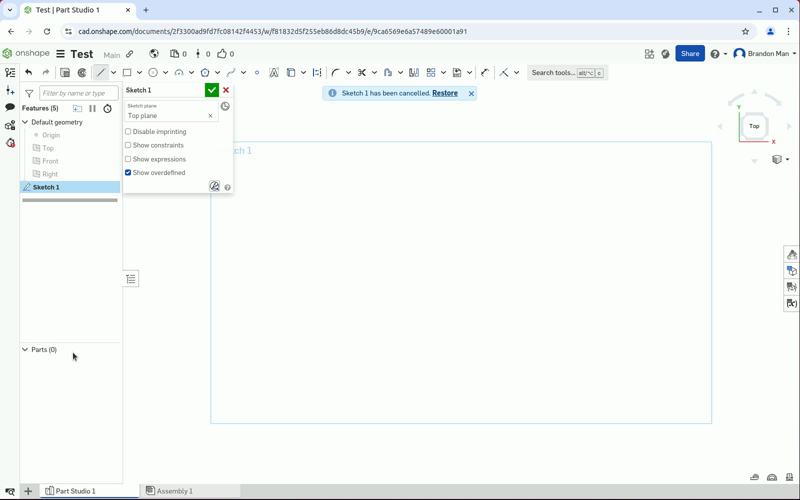
key_down(shift)
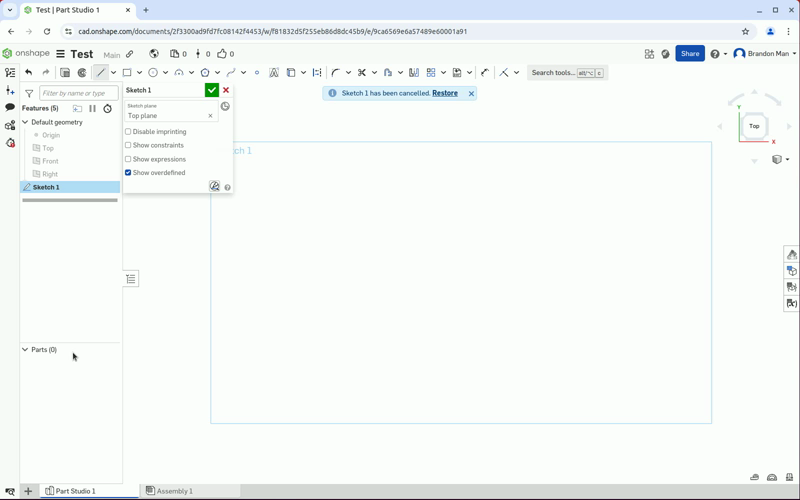
mouse_move(348, 362)
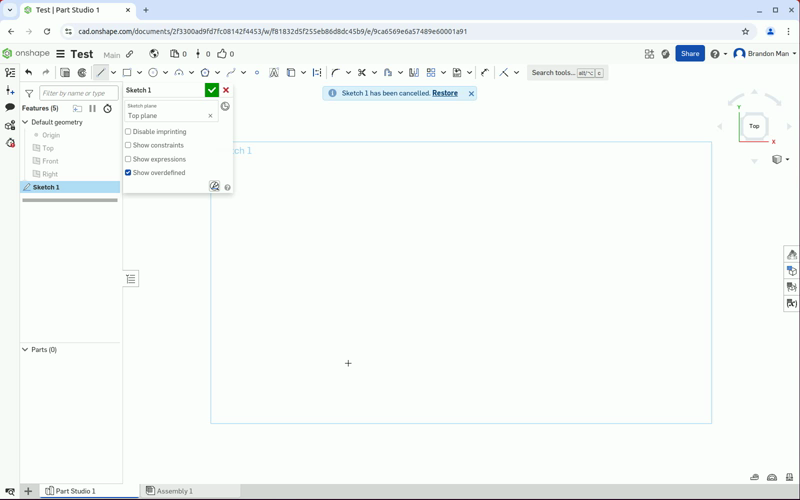
click(348, 362)
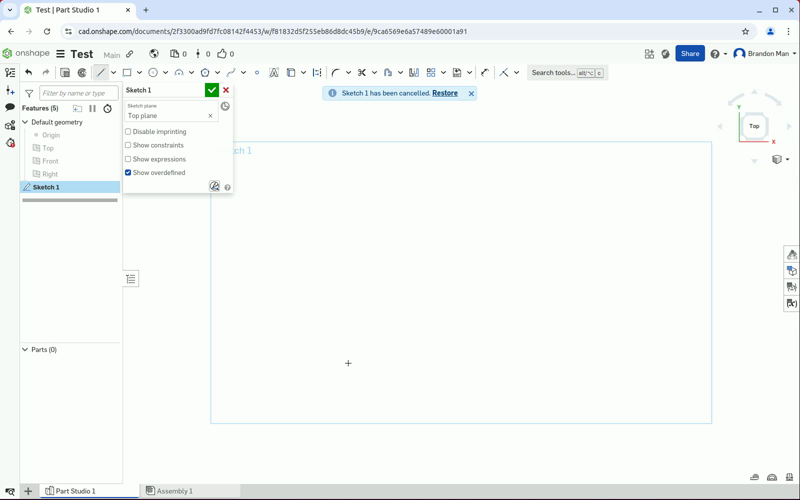
key_up(shift)
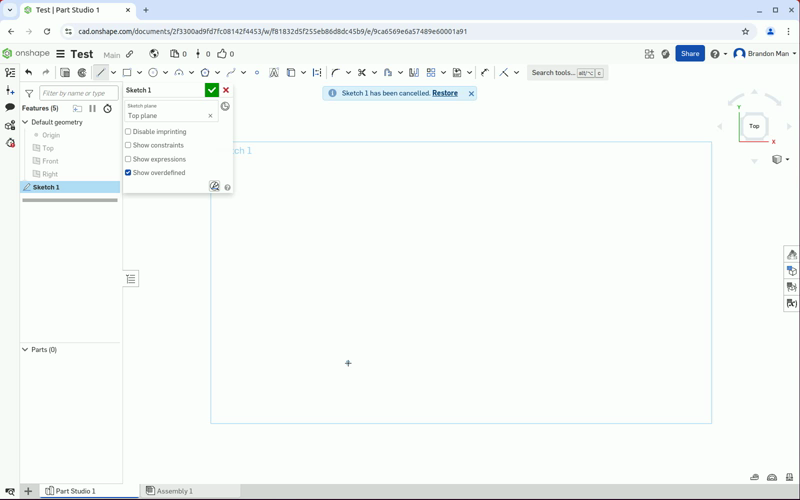
key_down(shift)
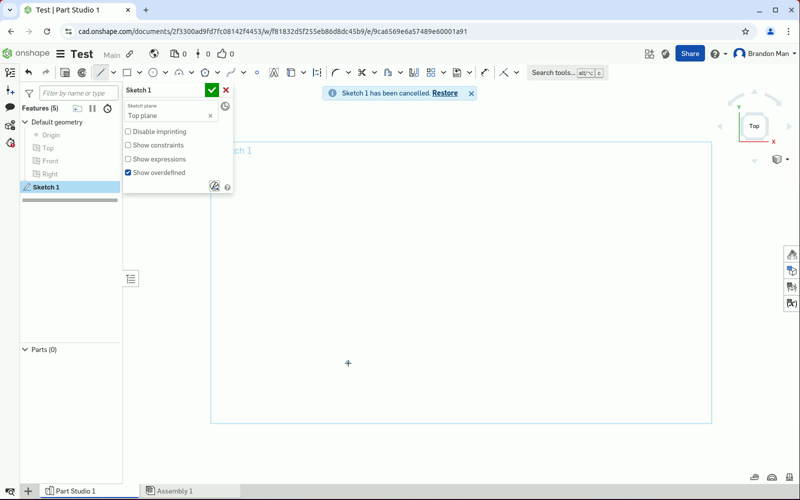
mouse_move(572, 362)
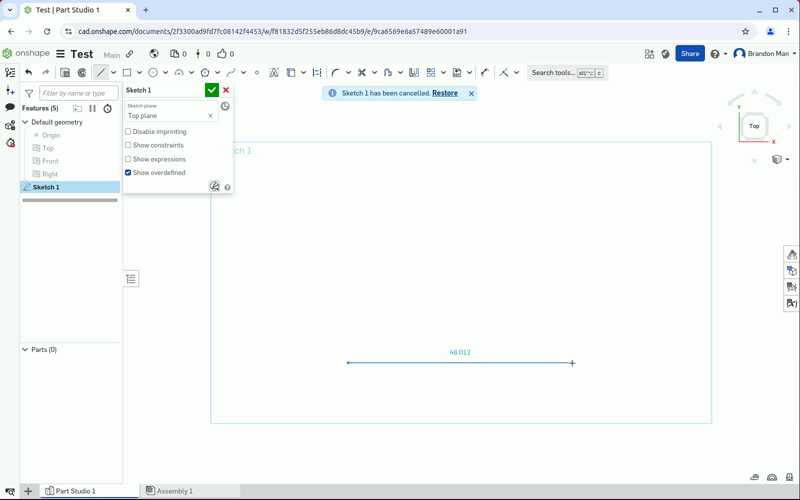
click(572, 362)
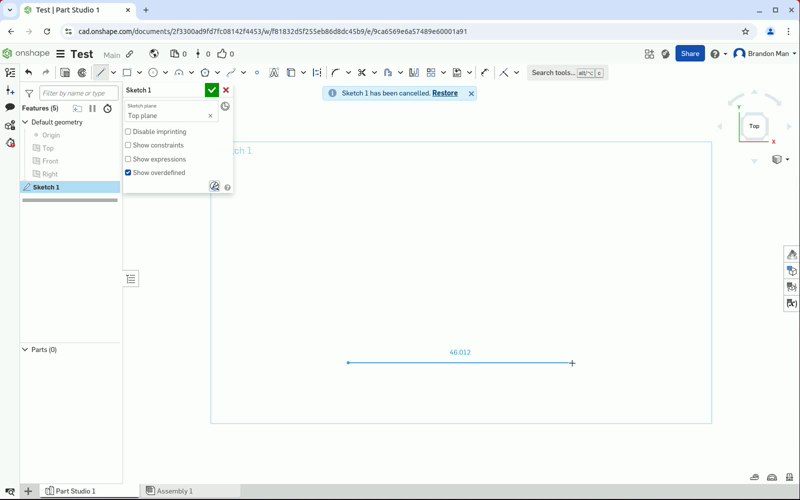
key_up(shift)
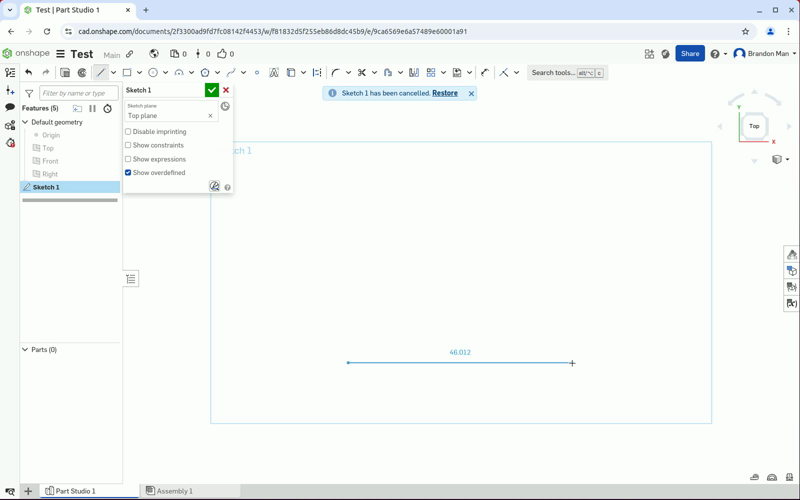
key_down(shift)
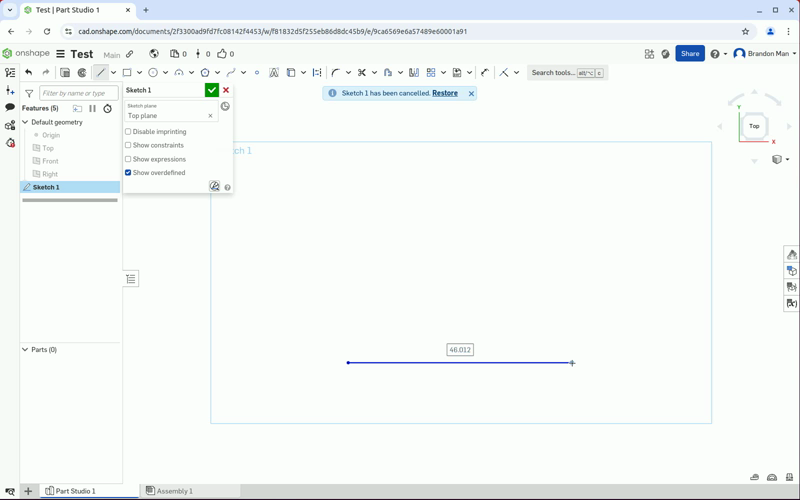
mouse_move(572, 204)
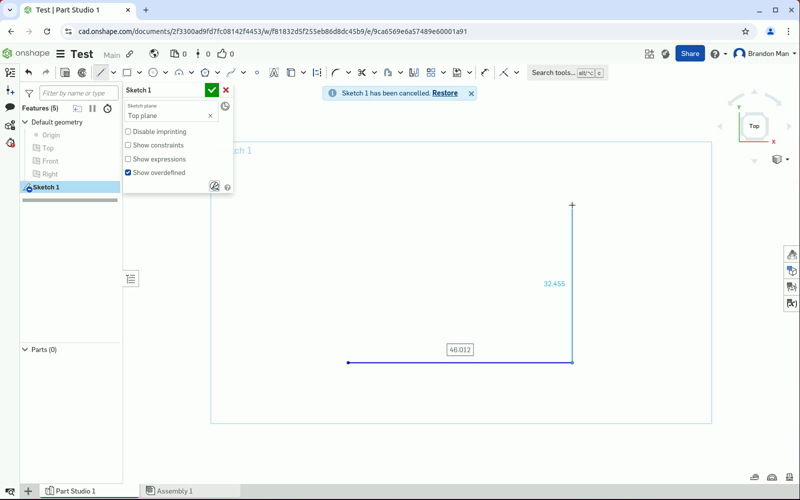
click(572, 204)
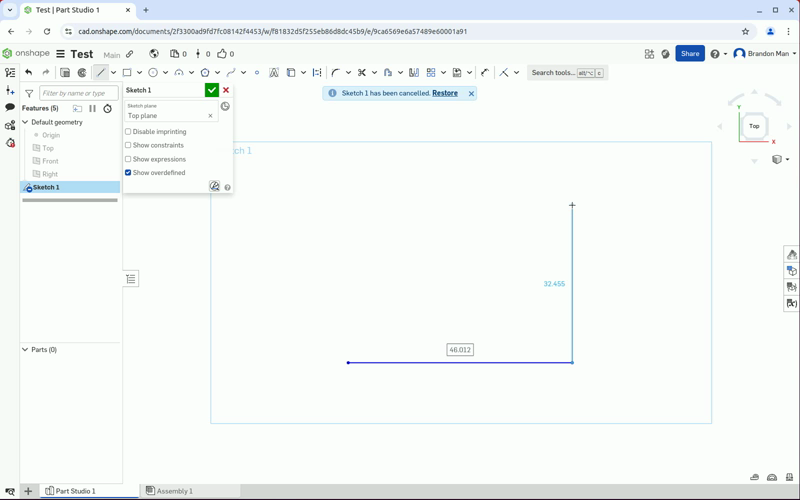
key_up(shift)
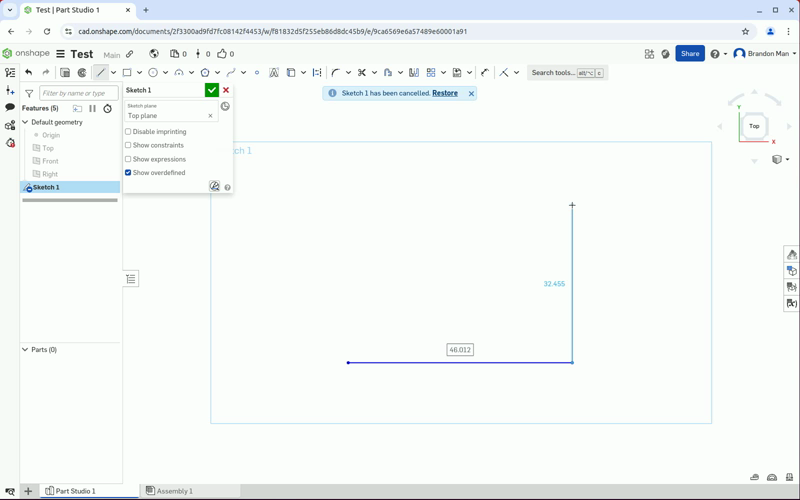
key_down(shift)
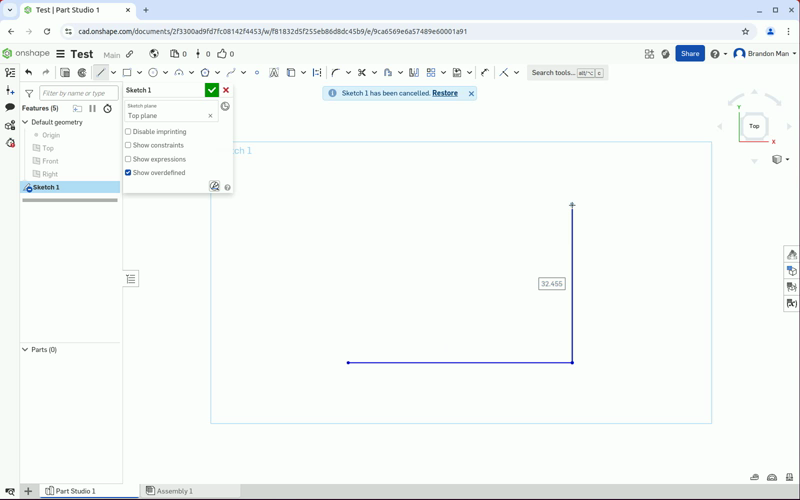
mouse_move(348, 204)
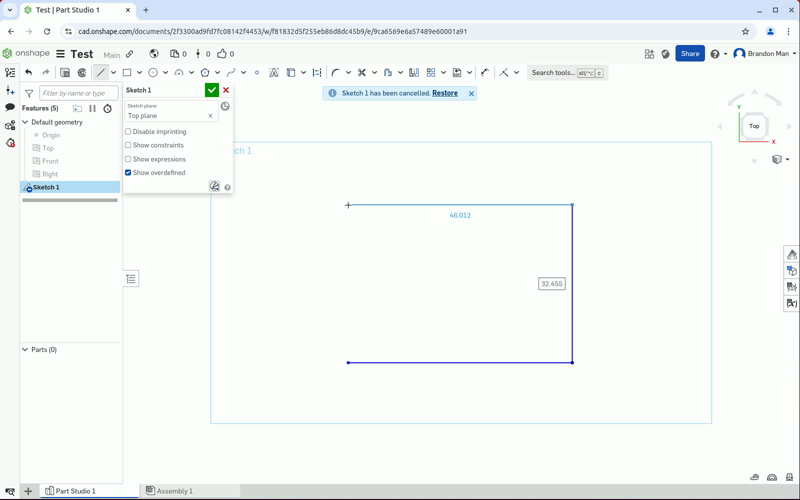
click(348, 204)
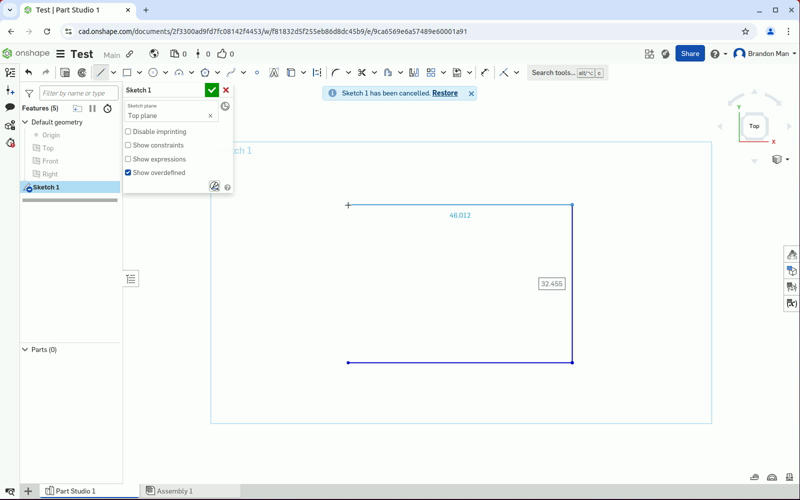
key_up(shift)
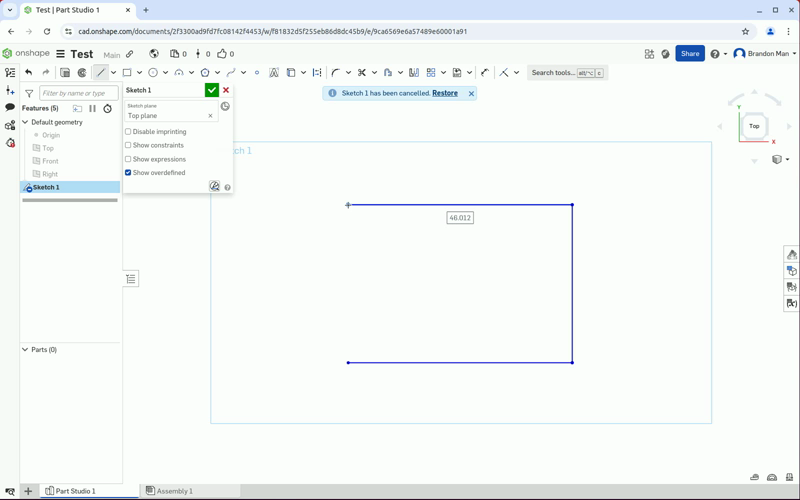
key_down(shift)
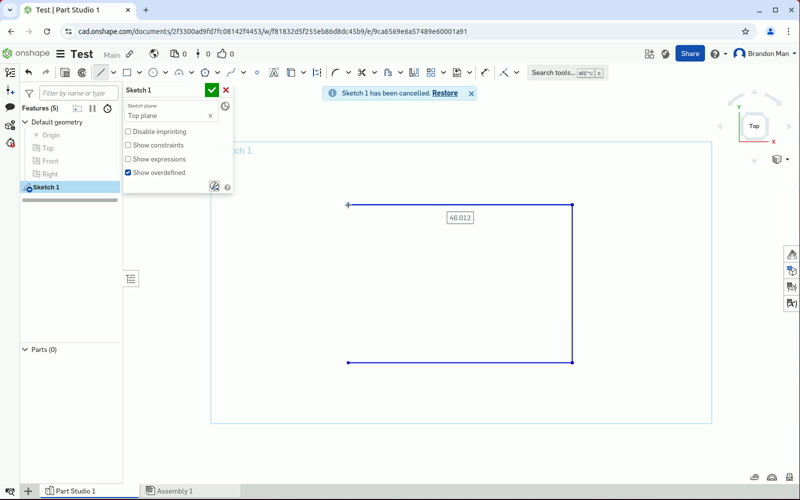
mouse_move(348, 362)
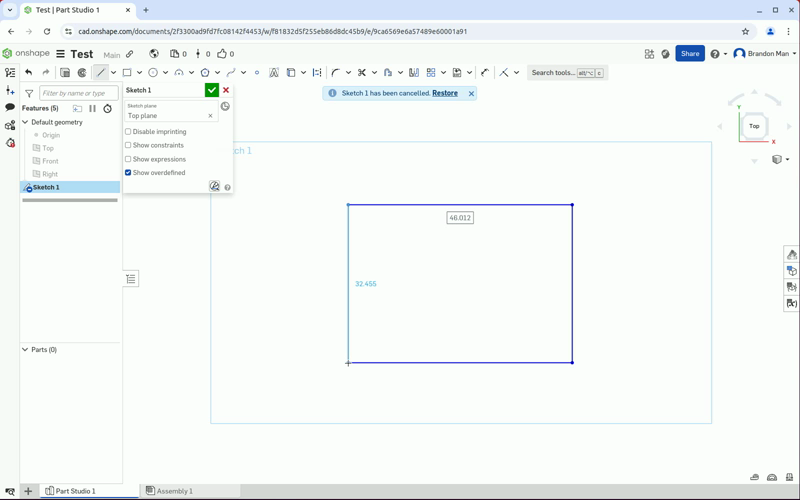
key_up(shift)
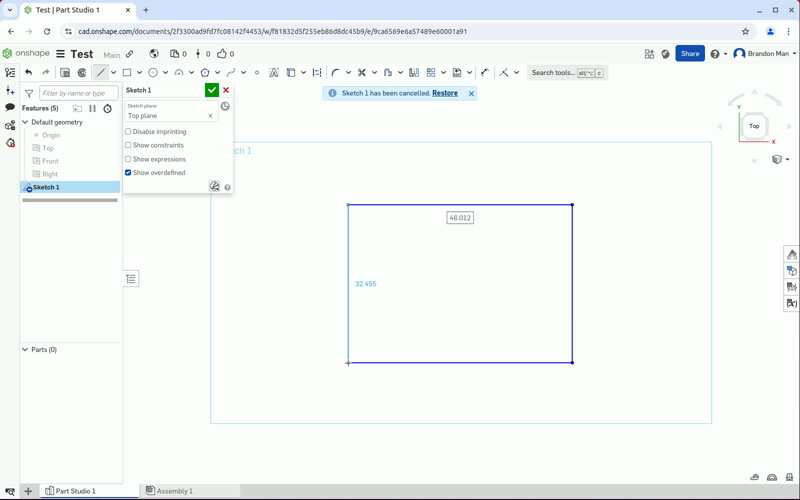
click(348, 362)
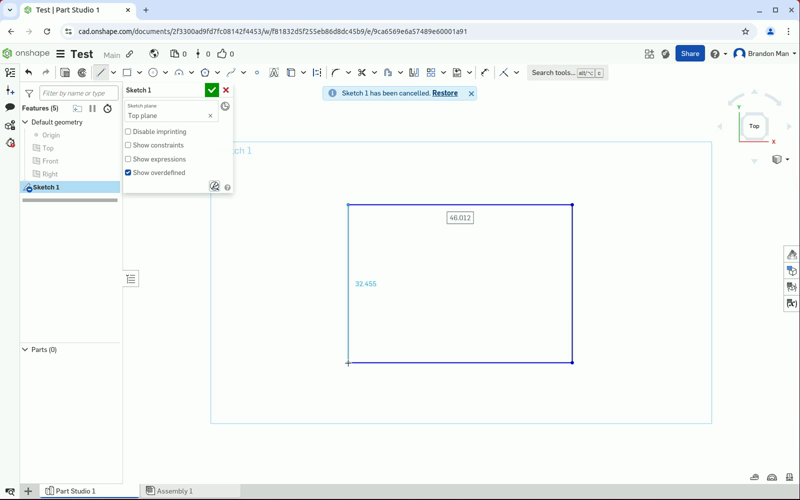
key(esc)
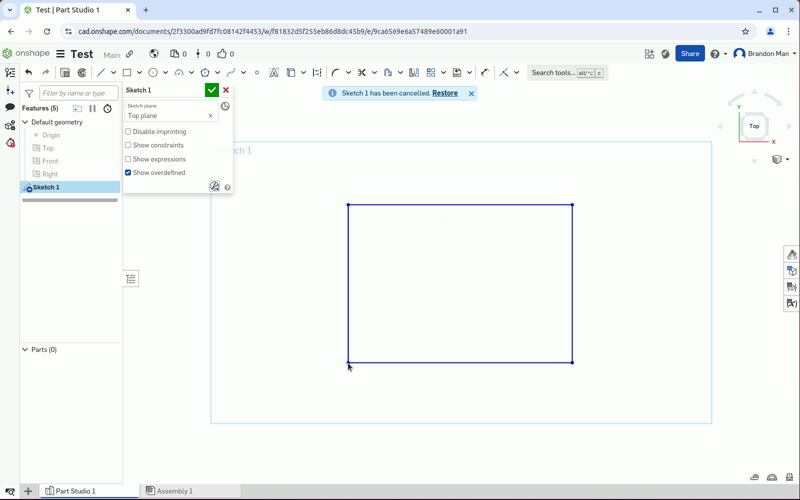
key(l)
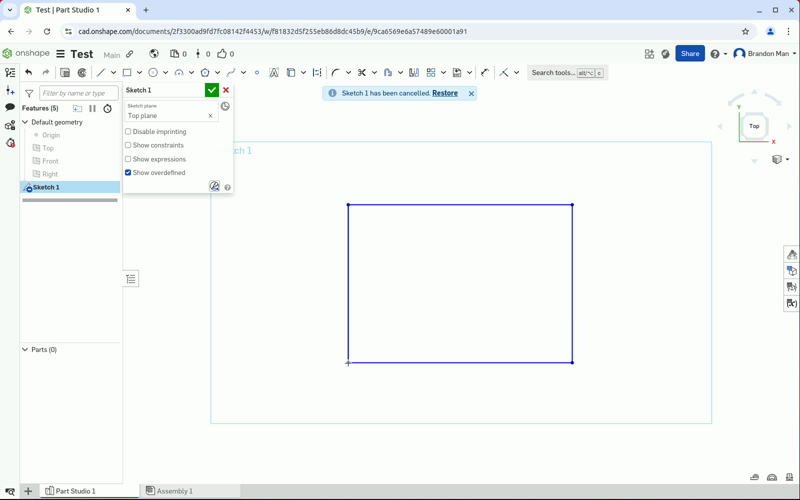
key_down(shift)
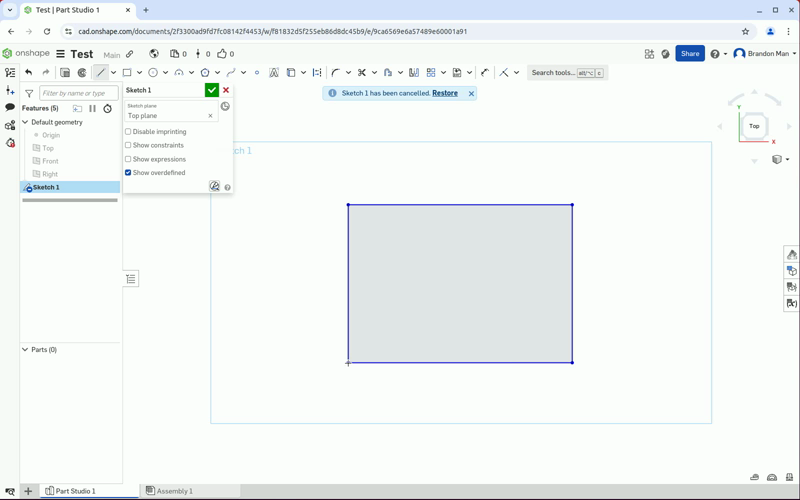
mouse_move(407, 334)
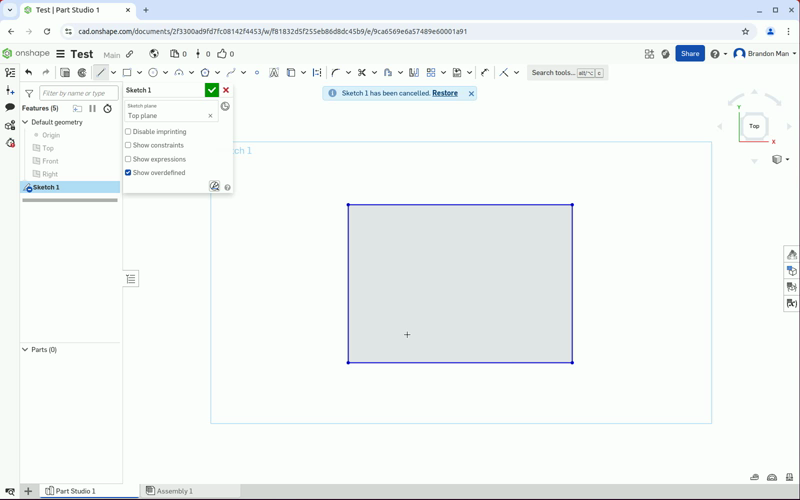
click(407, 334)
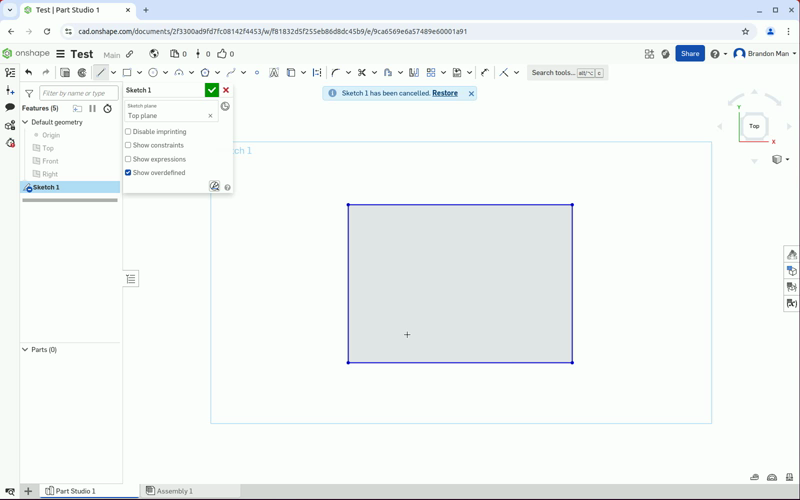
key_up(shift)
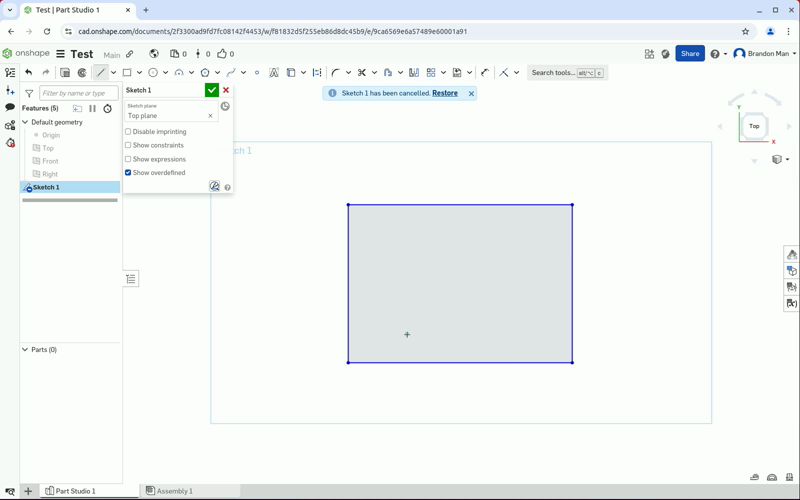
key_down(shift)
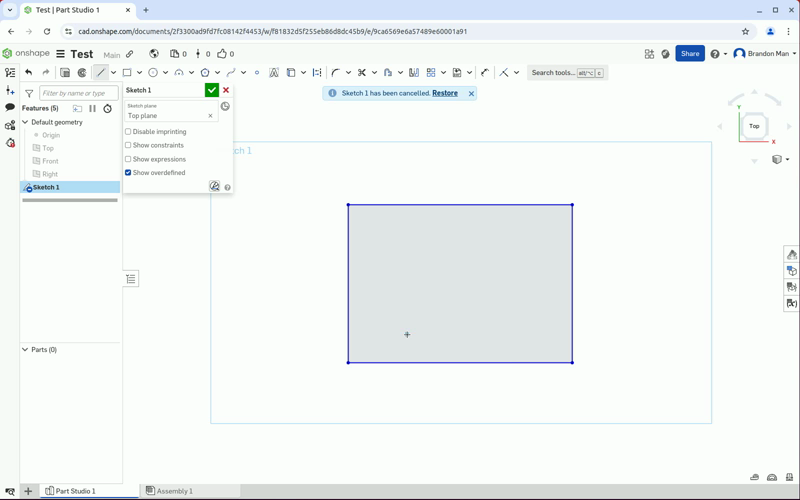
mouse_move(513, 334)
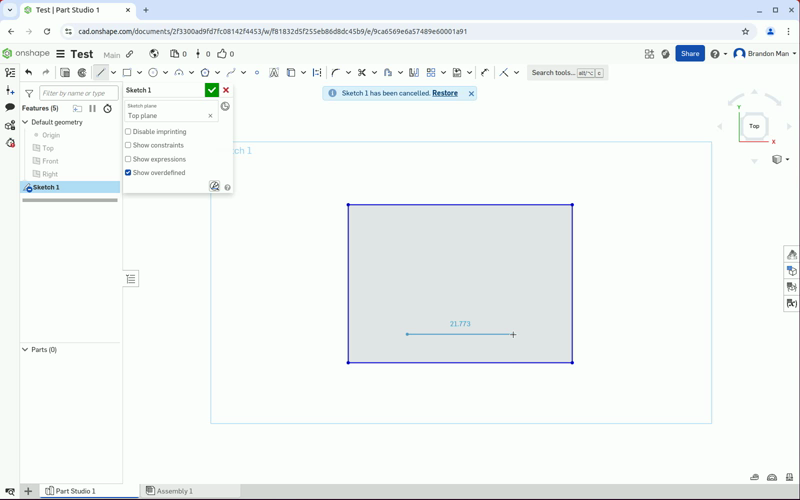
click(513, 334)
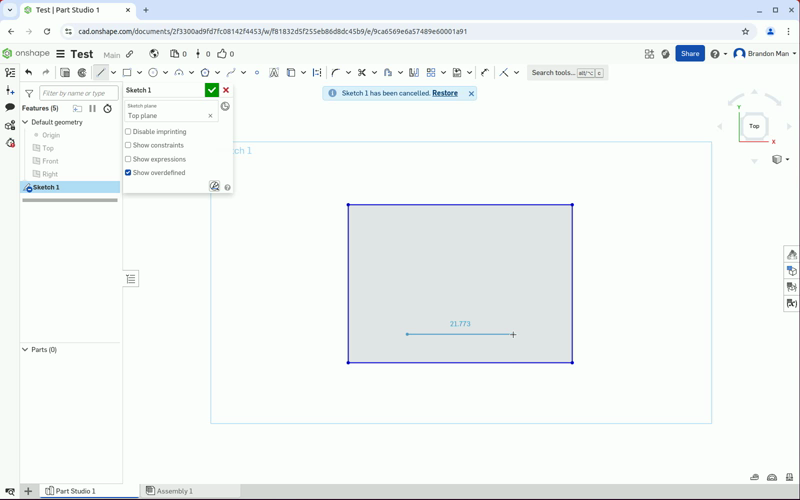
key_up(shift)
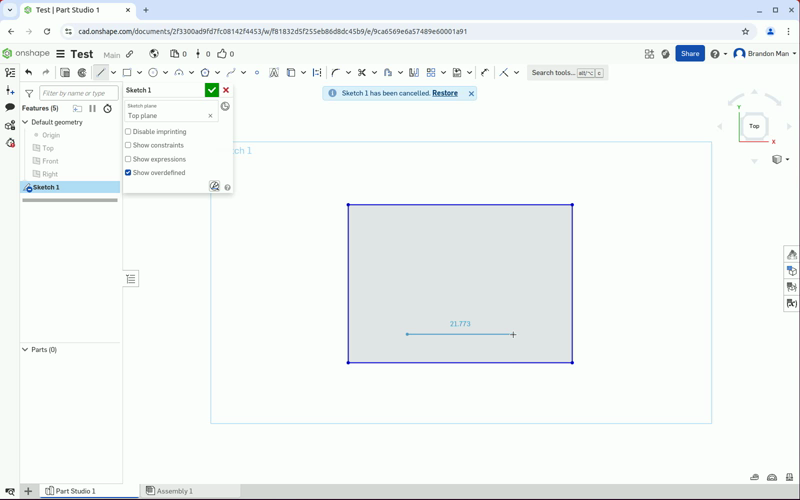
key_down(shift)
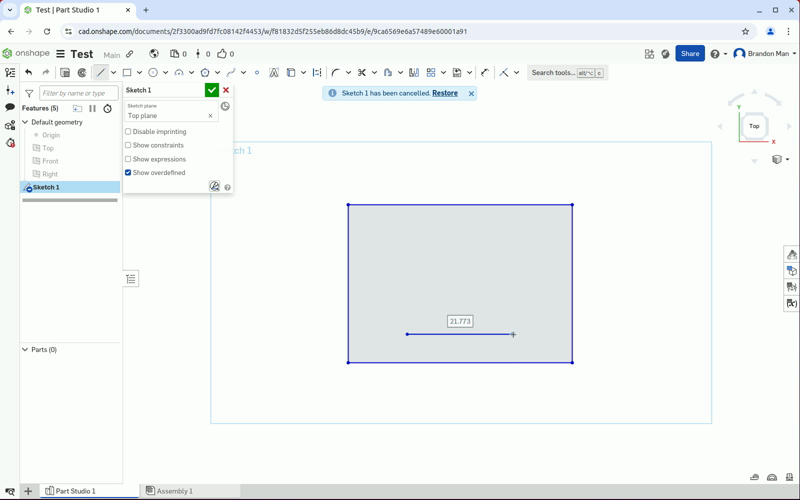
mouse_move(513, 230)
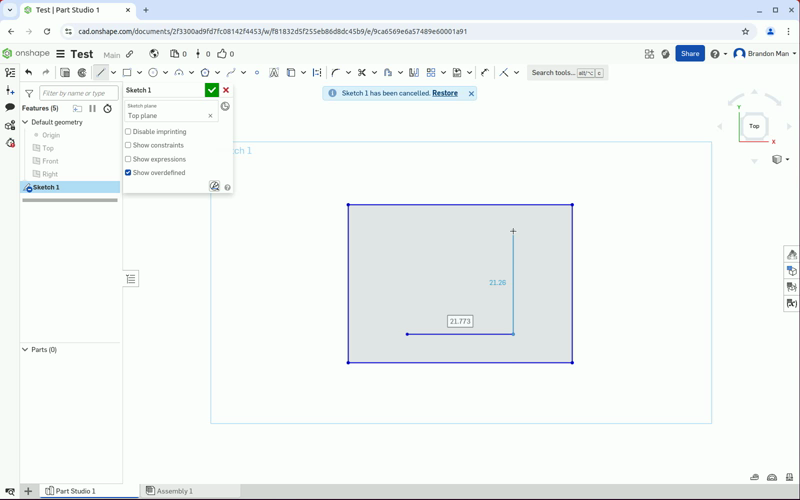
click(513, 230)
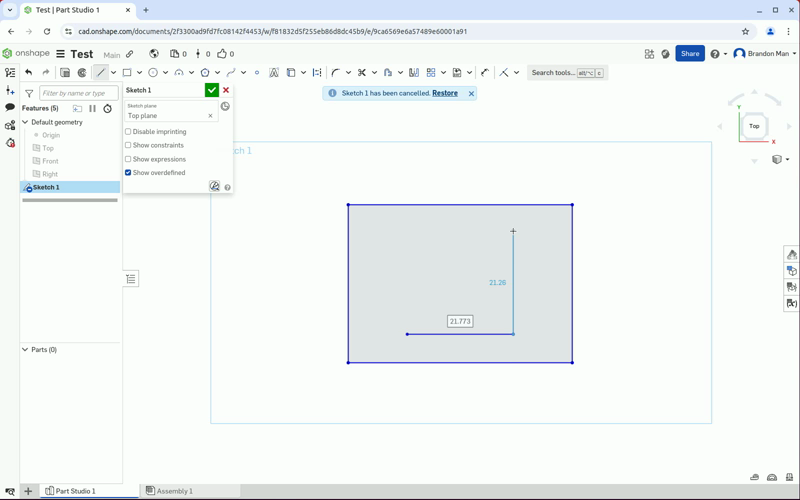
key_up(shift)
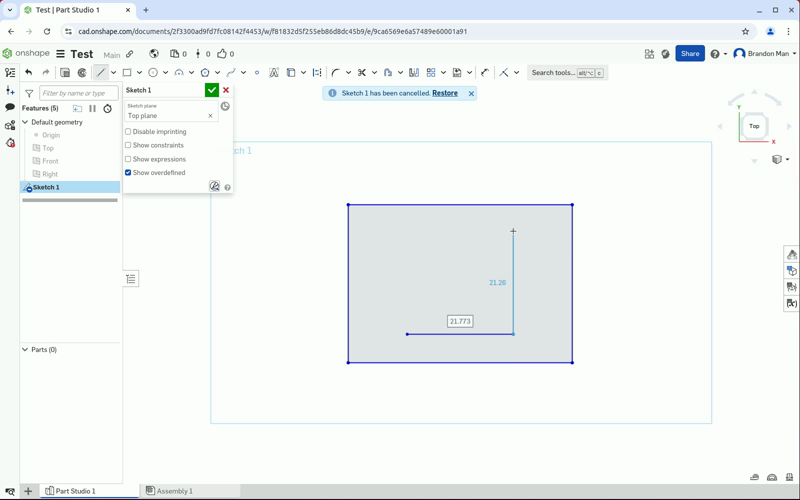
key_down(shift)
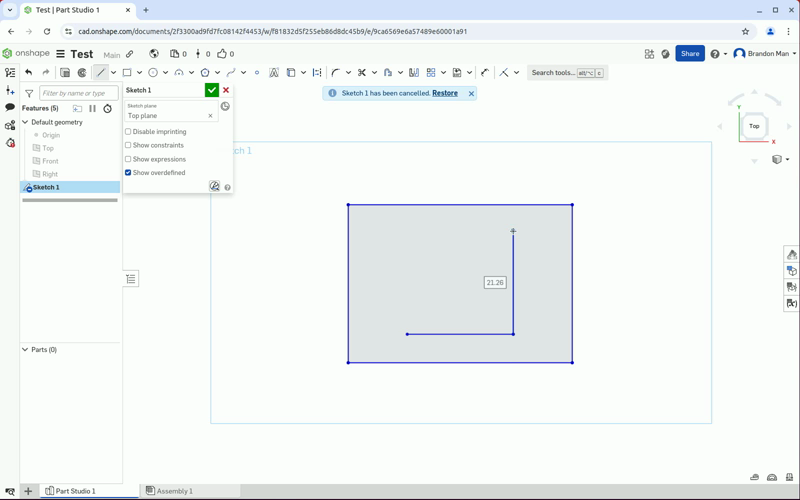
mouse_move(407, 230)
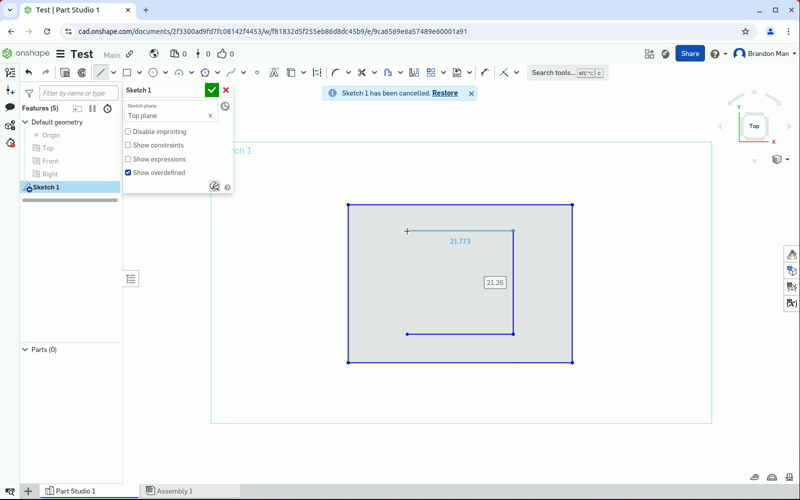
click(407, 230)
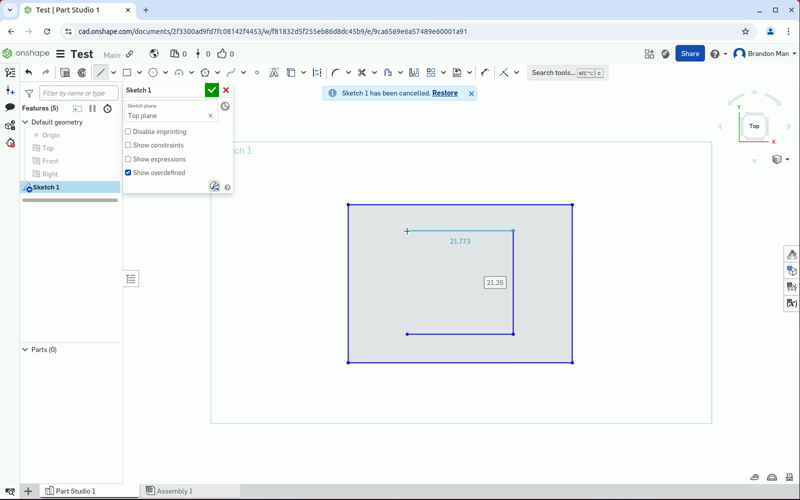
key_up(shift)
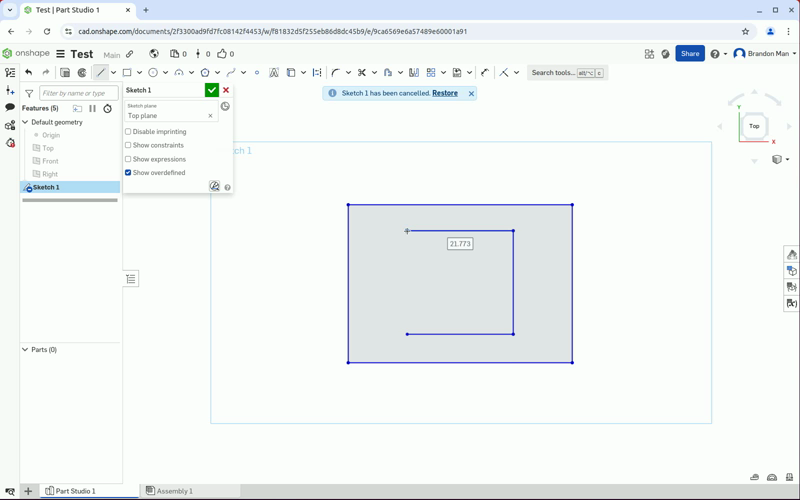
key_down(shift)
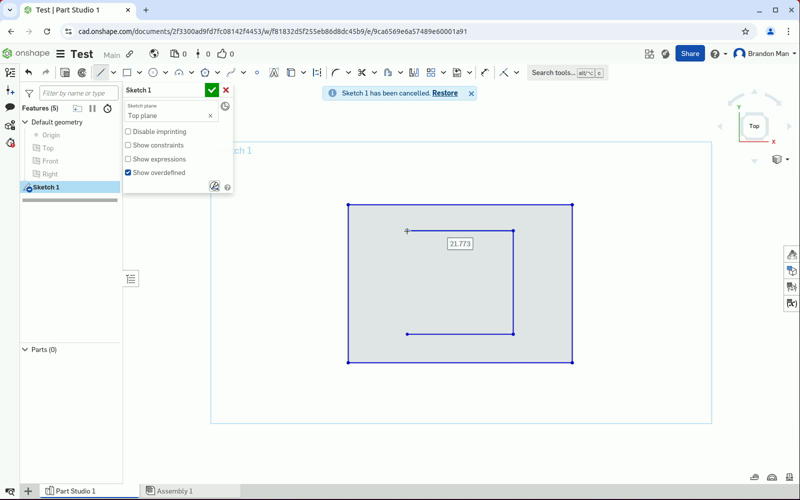
mouse_move(407, 334)
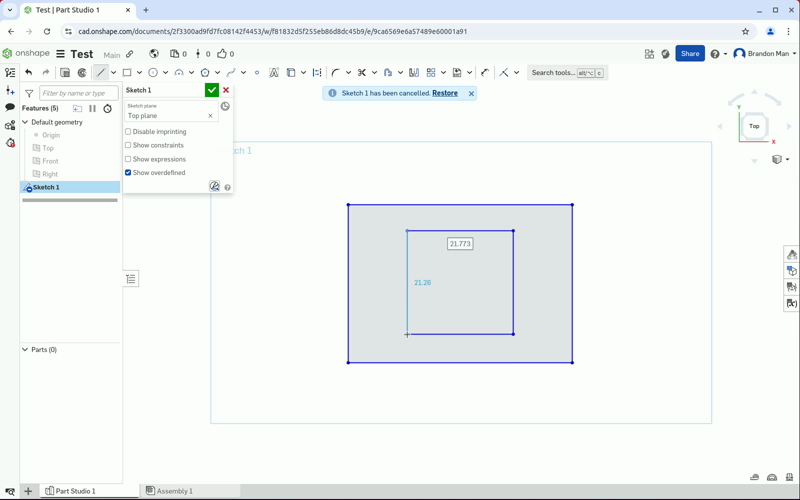
key_up(shift)
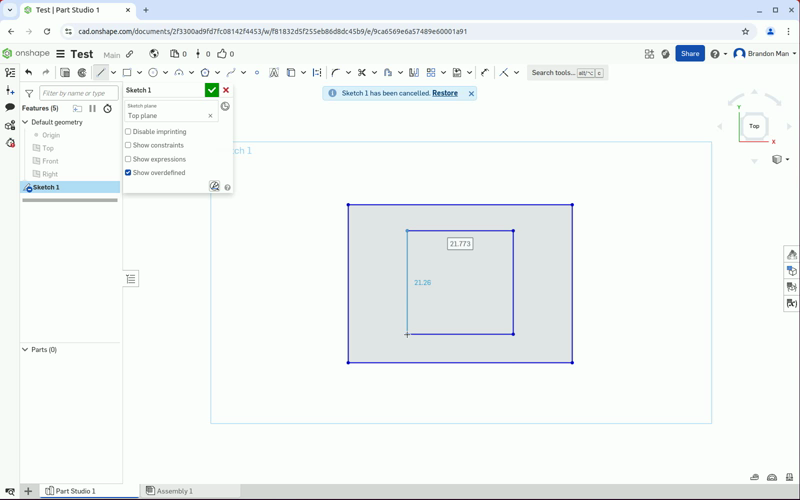
click(407, 334)
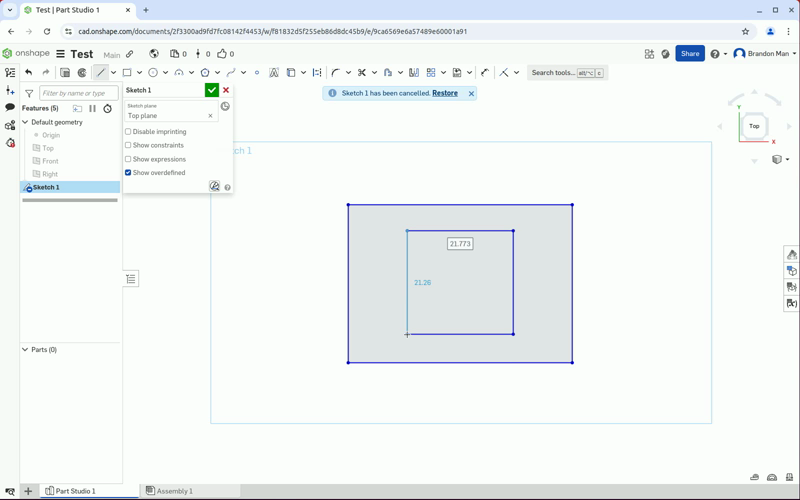
key(esc)
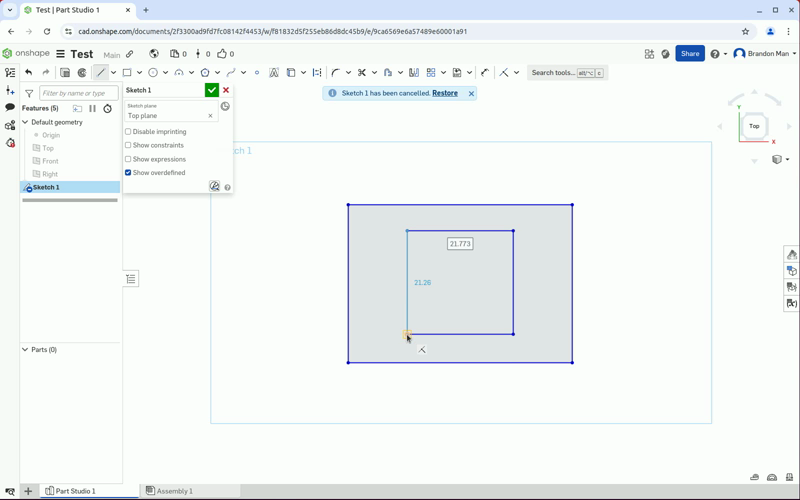
mouse_move(537, 320)
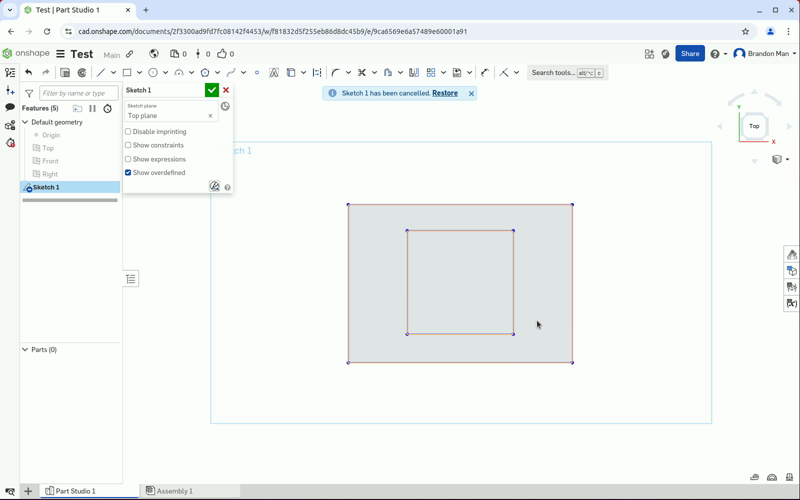
click(537, 320)
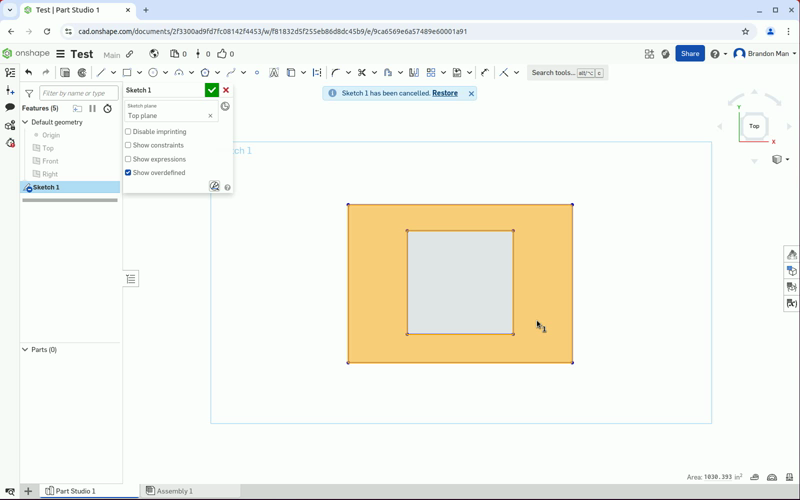
mouse_move(73, 352)
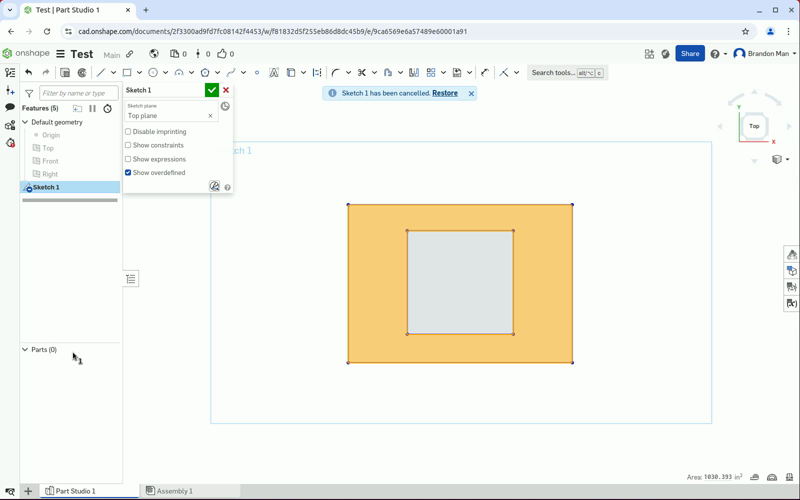
key(shift+y)
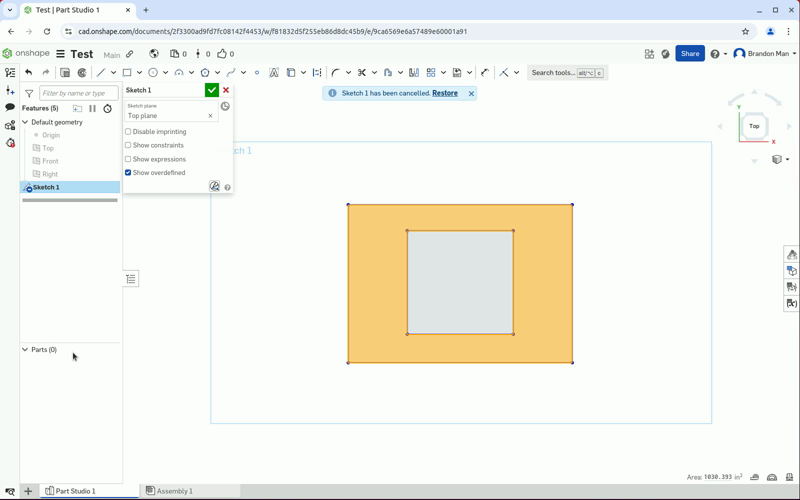
key(shift+e)
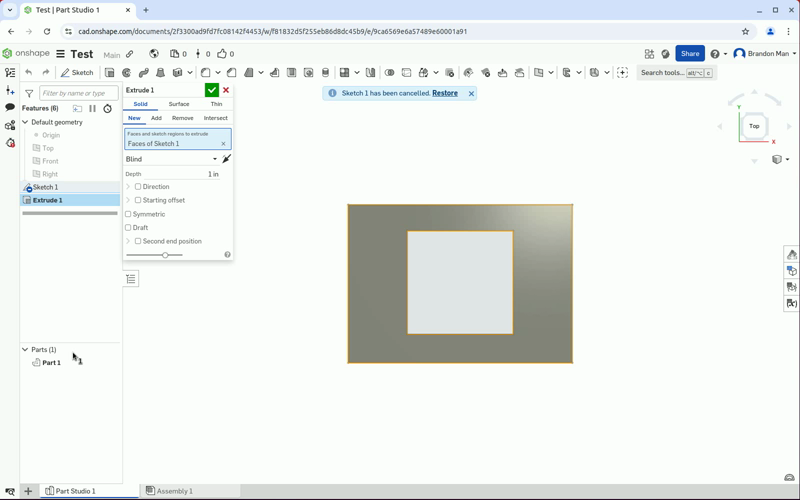
mouse_move(143, 106)
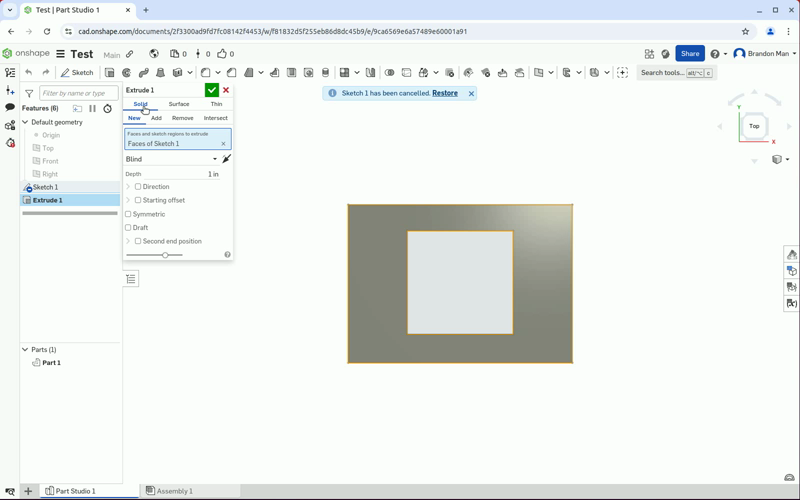
click(143, 106)
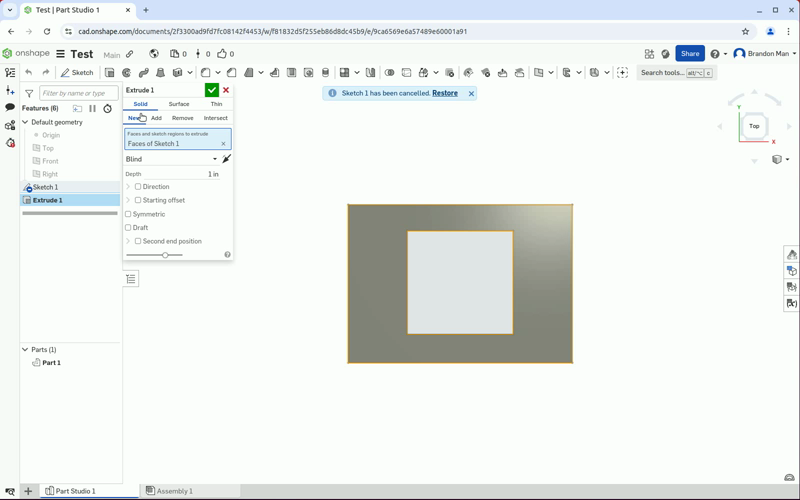
mouse_move(137, 120)
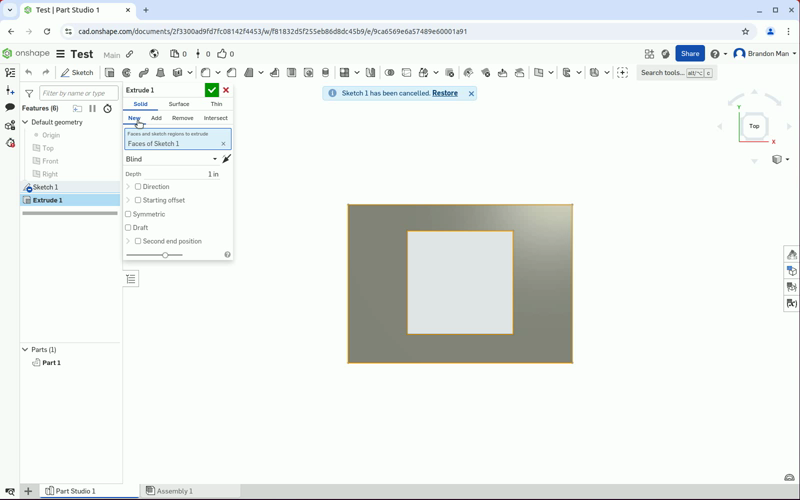
click(137, 120)
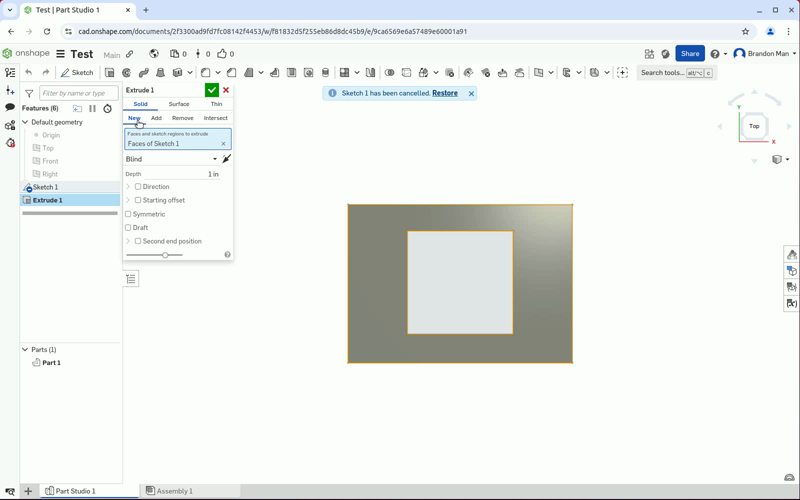
key(tab, 4)
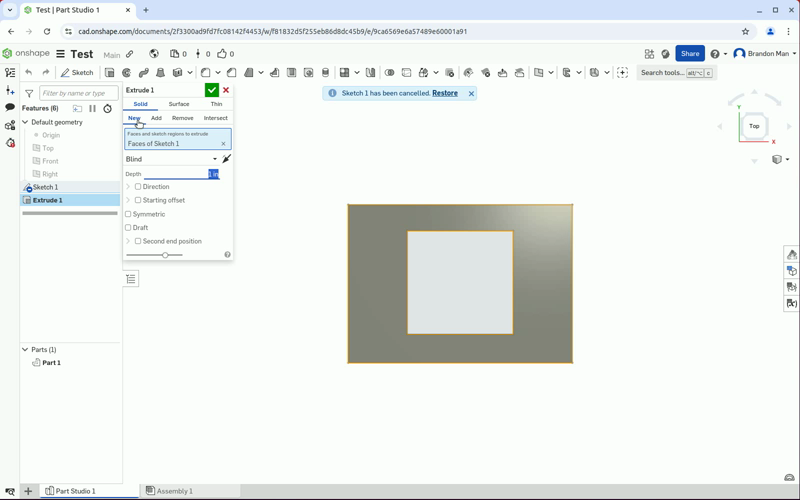
text(5.777)
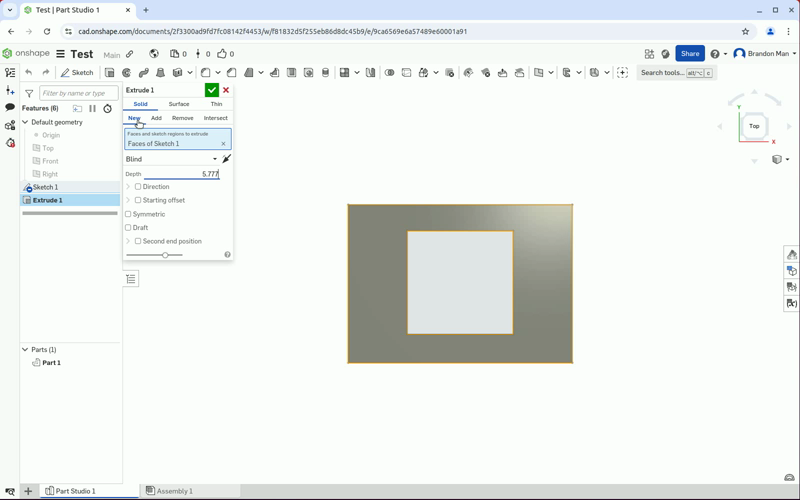
key(enter)
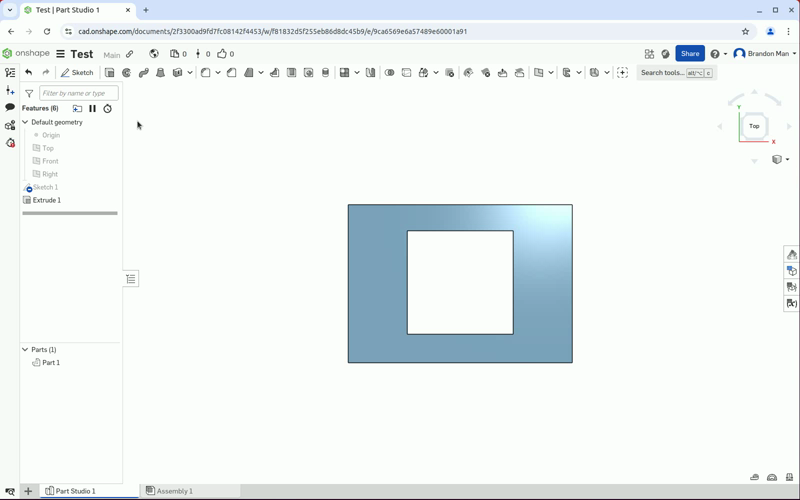
key(shift+h)
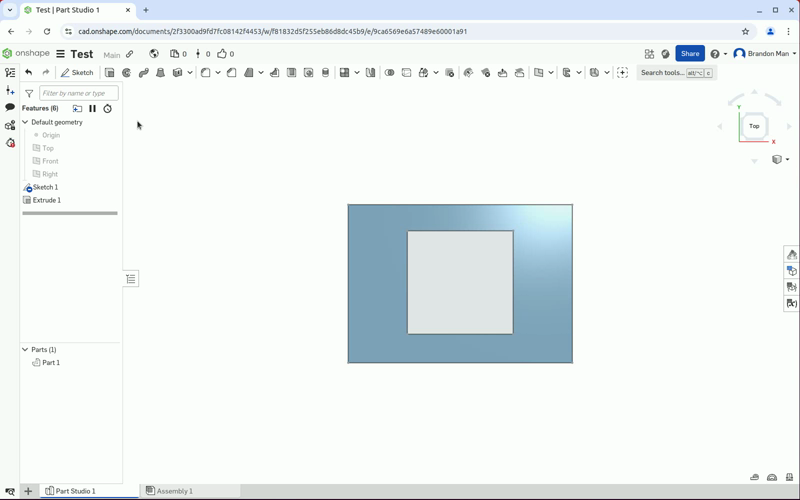
key(shift+h)
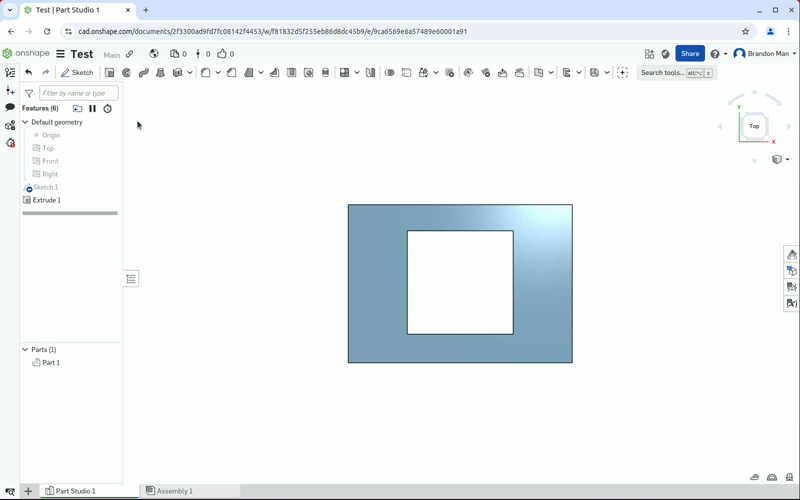
mouse_move(73, 189)
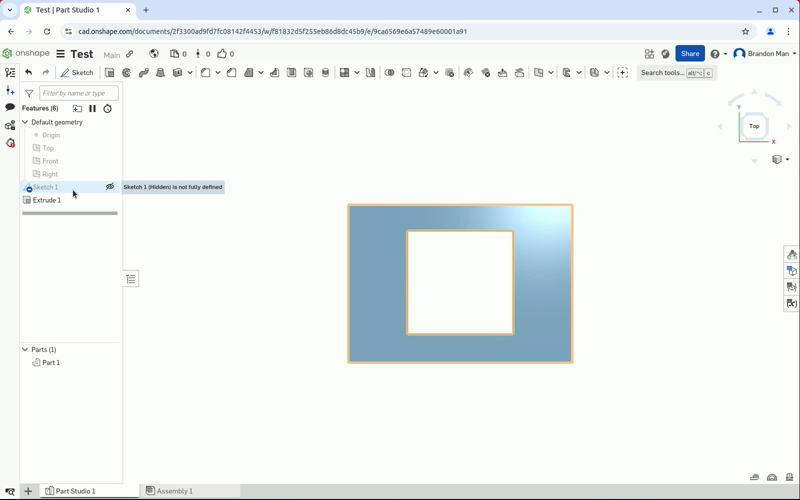
click(73, 189)
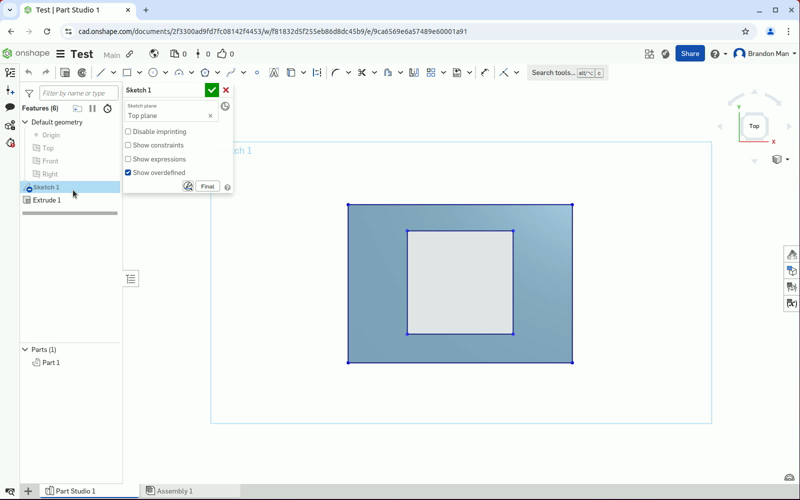
mouse_move(229, 92)
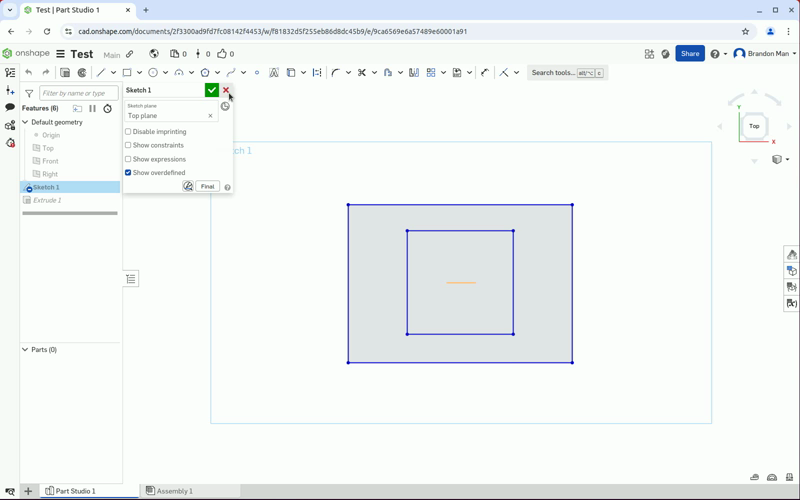
click(229, 92)
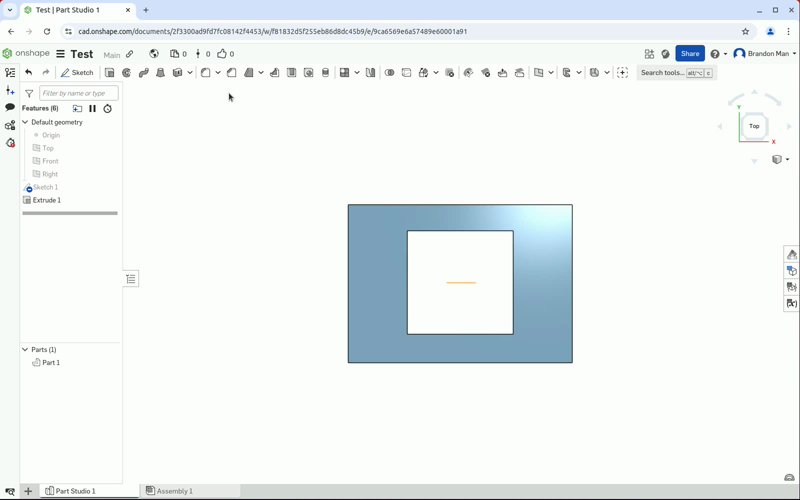
mouse_move(541, 75)
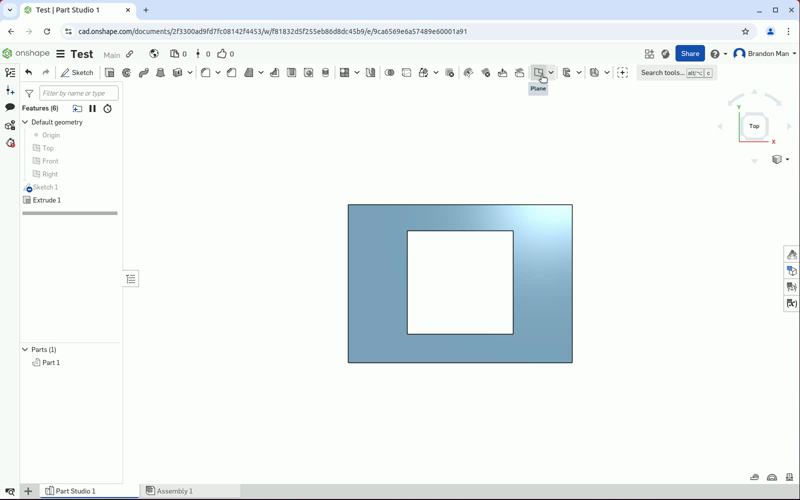
click(541, 75)
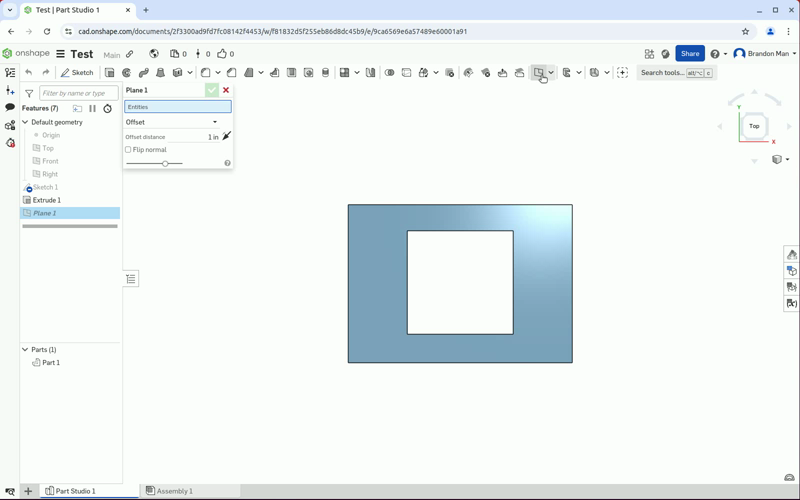
mouse_move(73, 150)
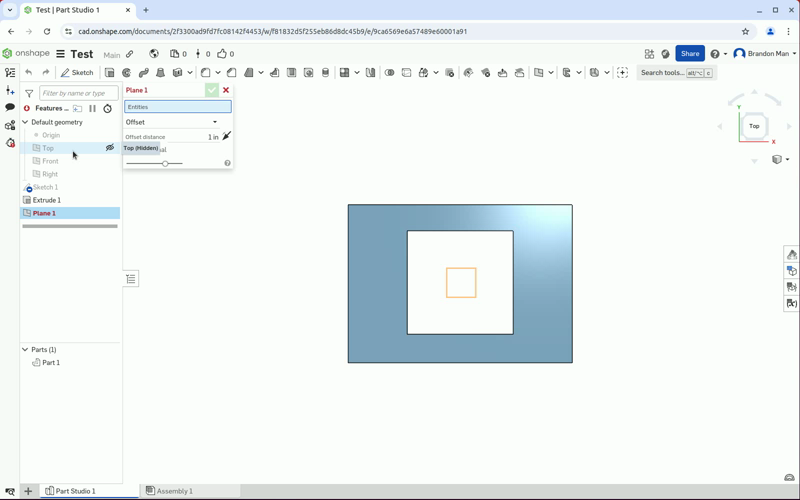
click(73, 150)
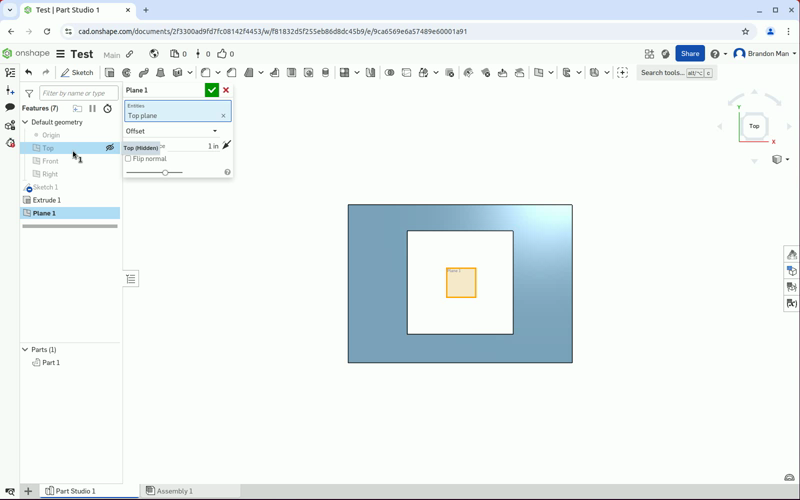
key(tab, 2)
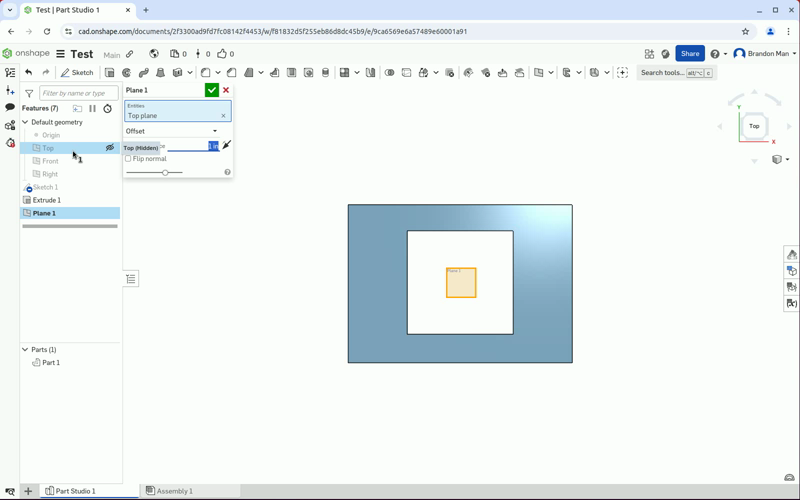
text(5.792)
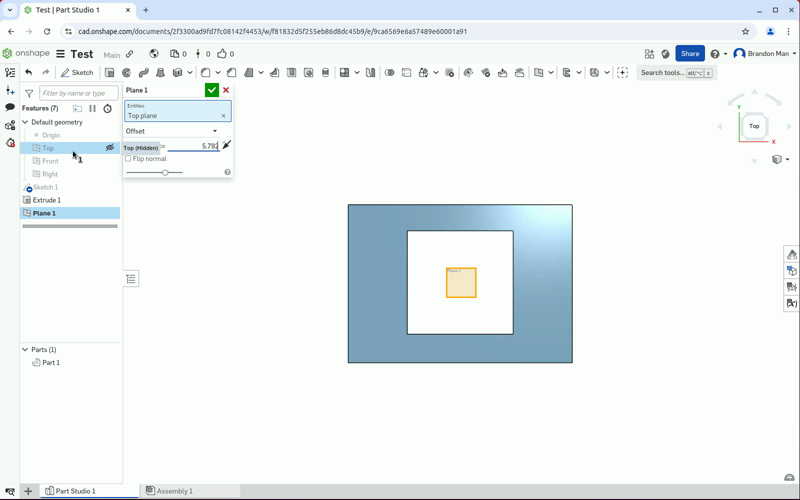
key(enter, 2)
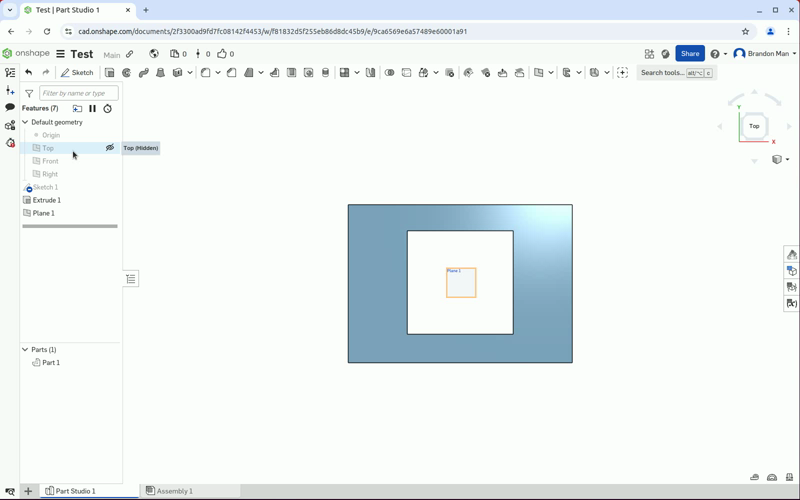
key(shift+s)
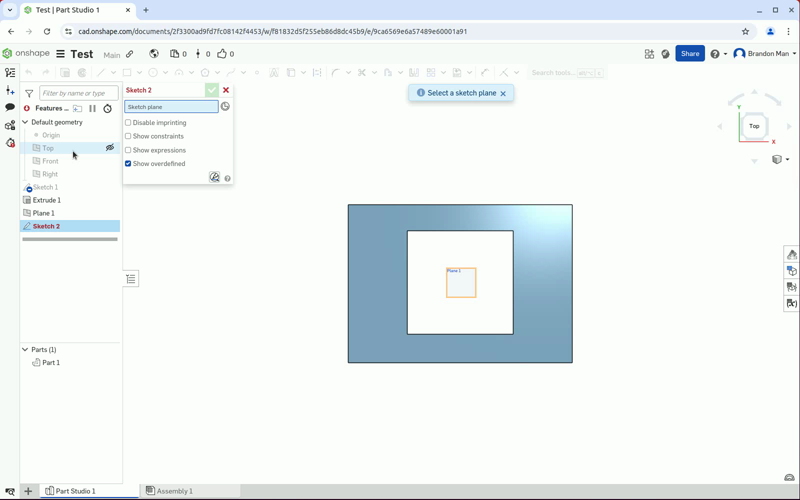
mouse_move(73, 215)
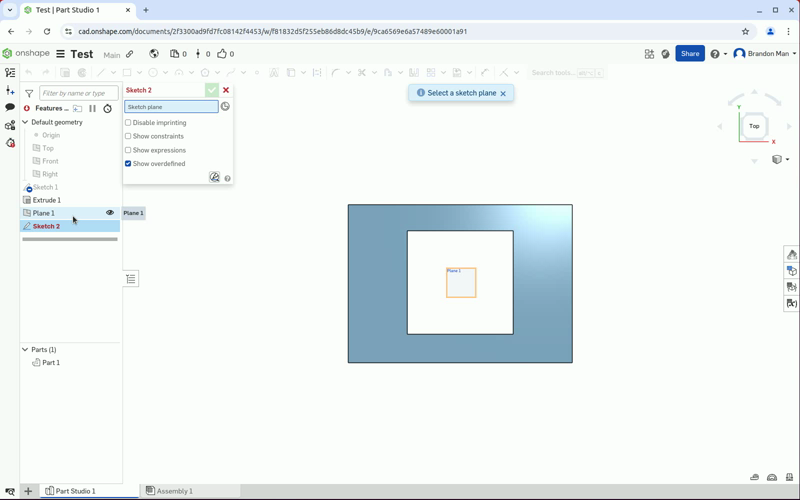
click(73, 215)
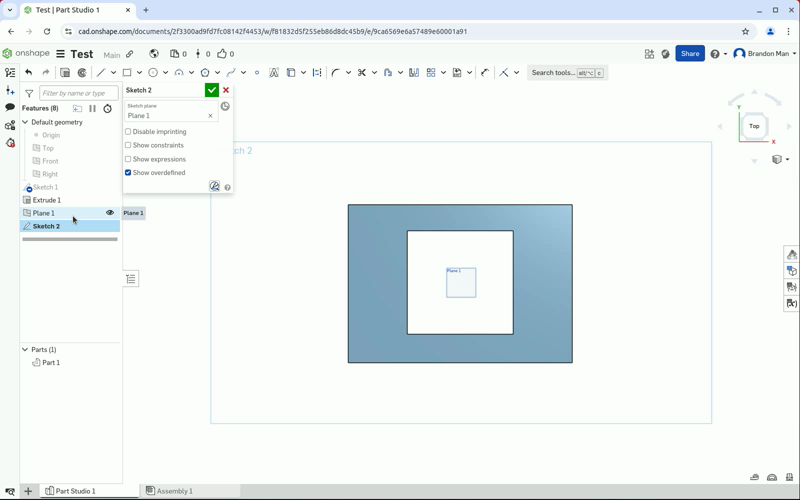
mouse_move(73, 352)
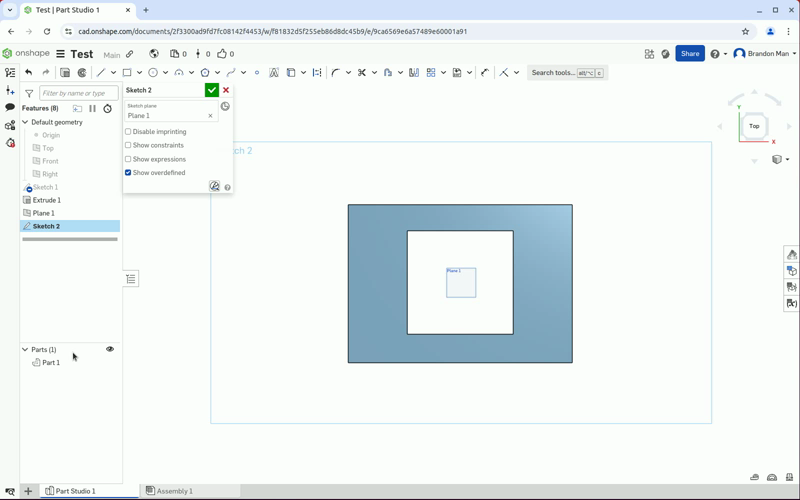
key(y)
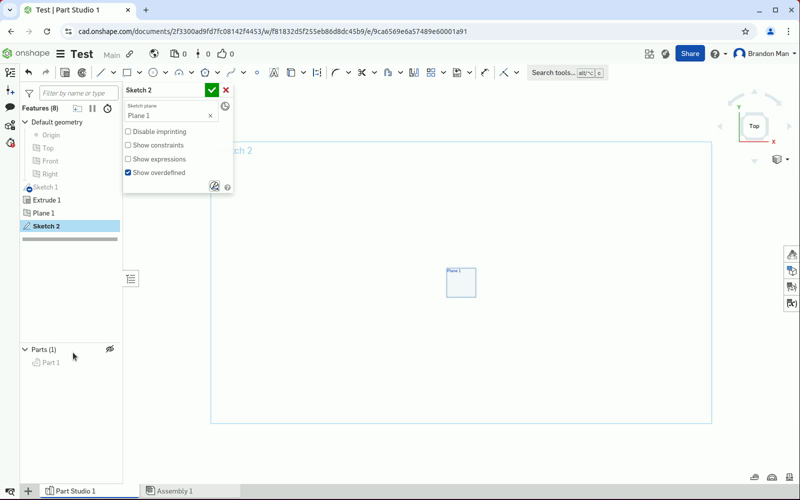
key(l)
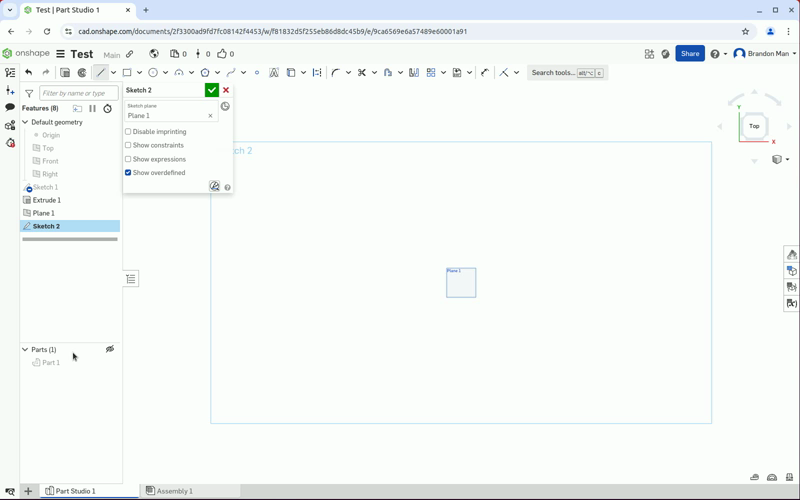
key_down(shift)
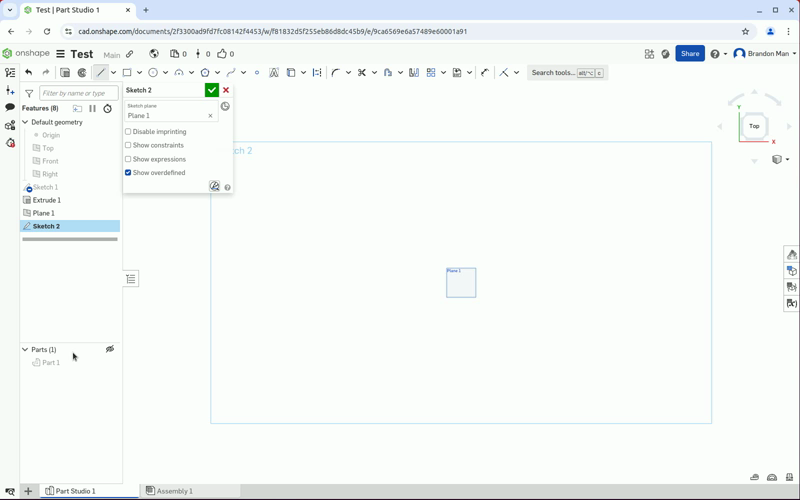
mouse_move(513, 414)
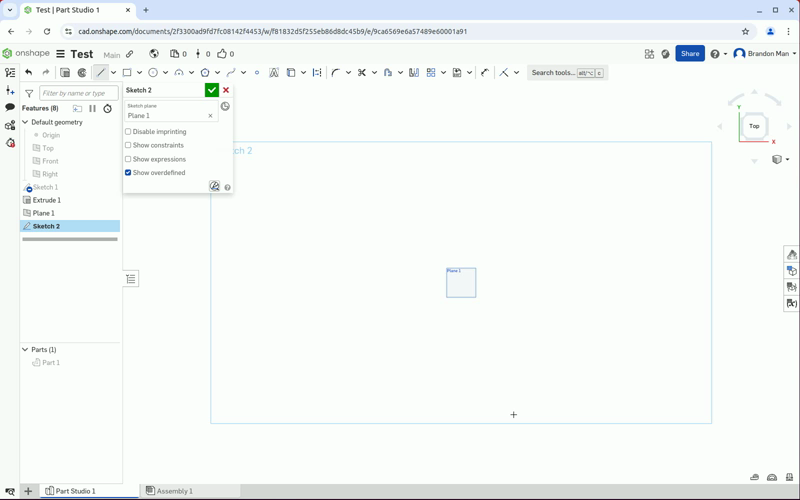
click(513, 414)
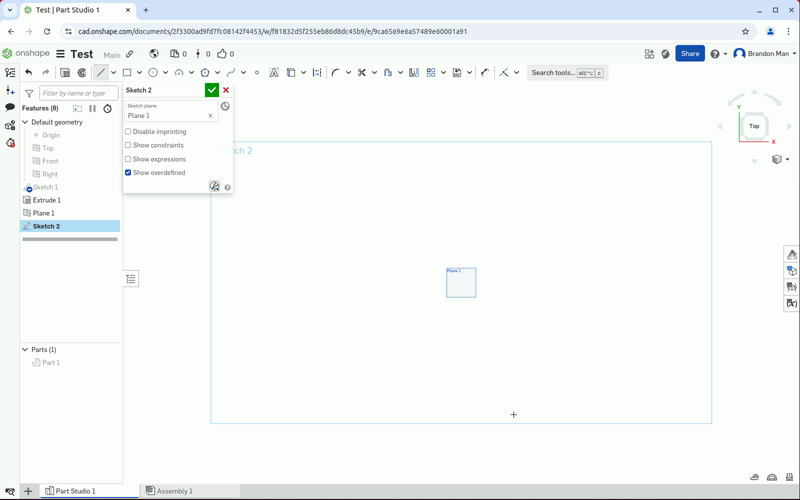
key_up(shift)
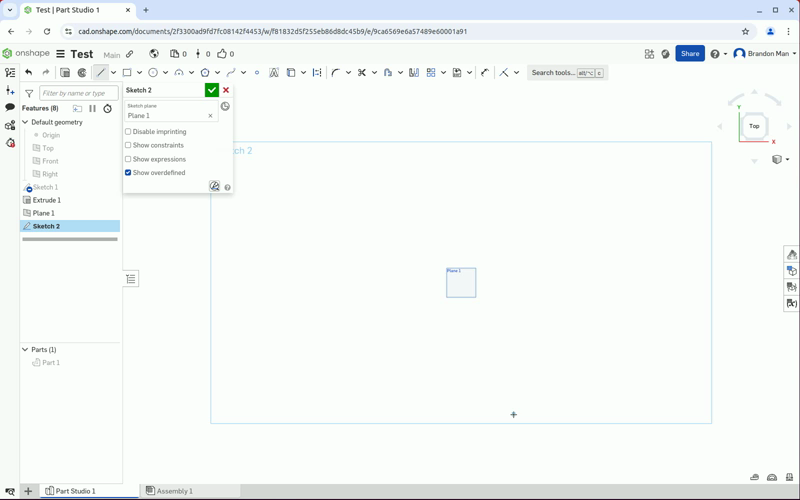
key_down(shift)
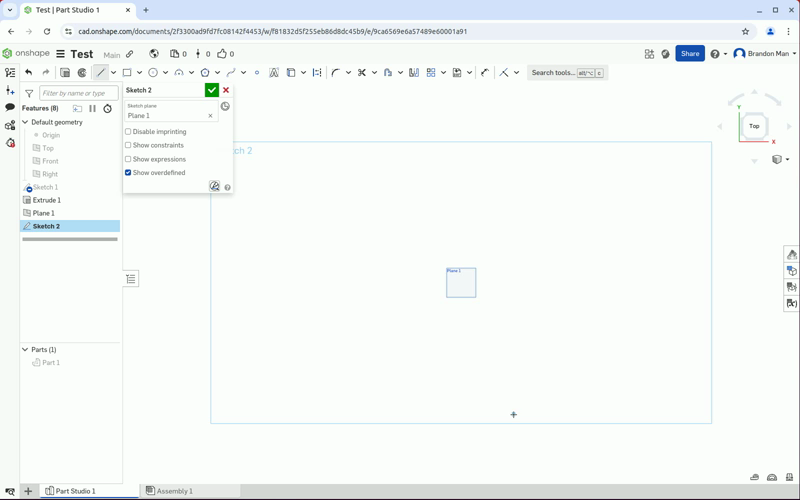
mouse_move(589, 414)
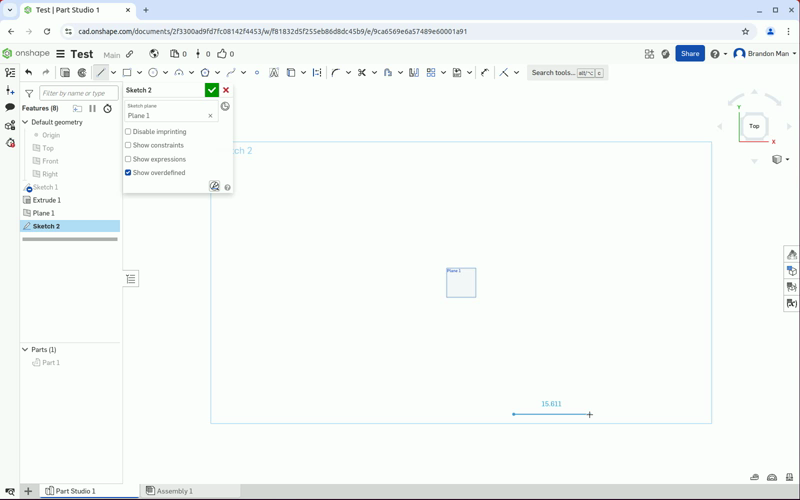
click(589, 414)
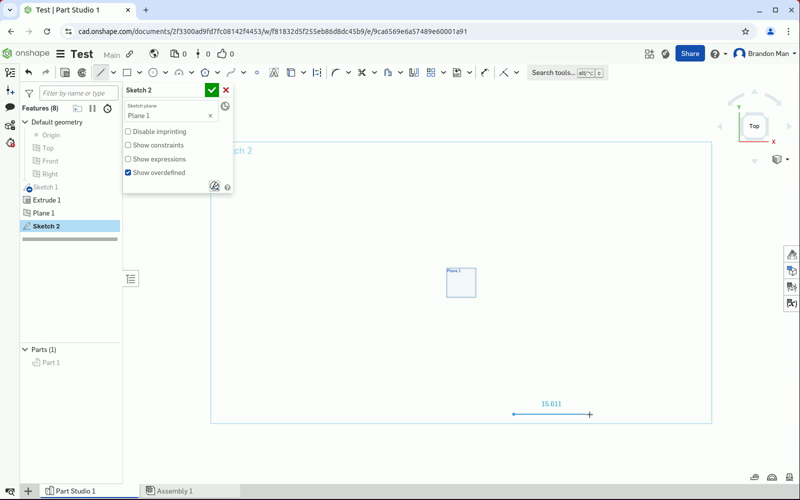
key_up(shift)
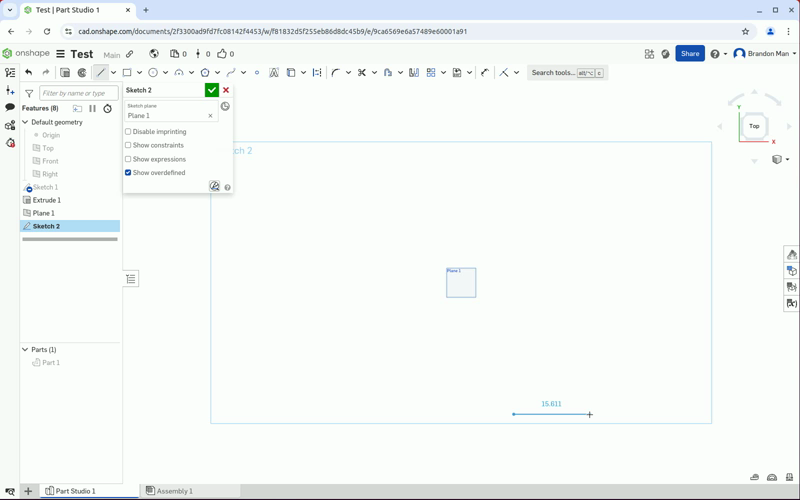
key_down(shift)
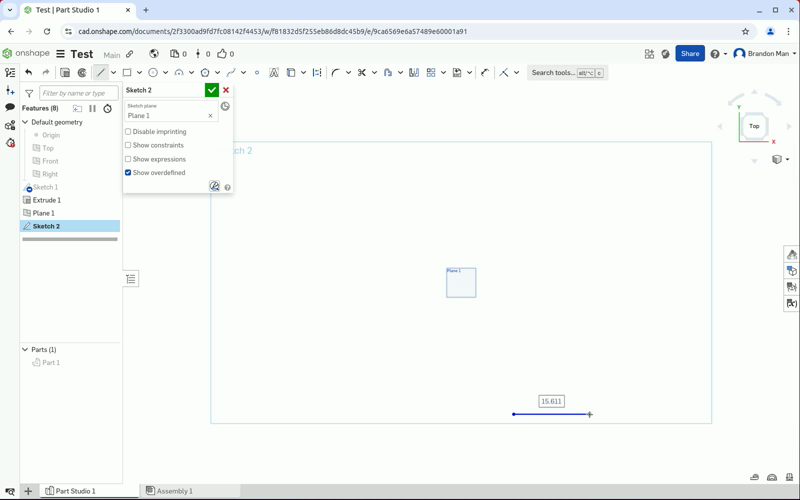
mouse_move(589, 205)
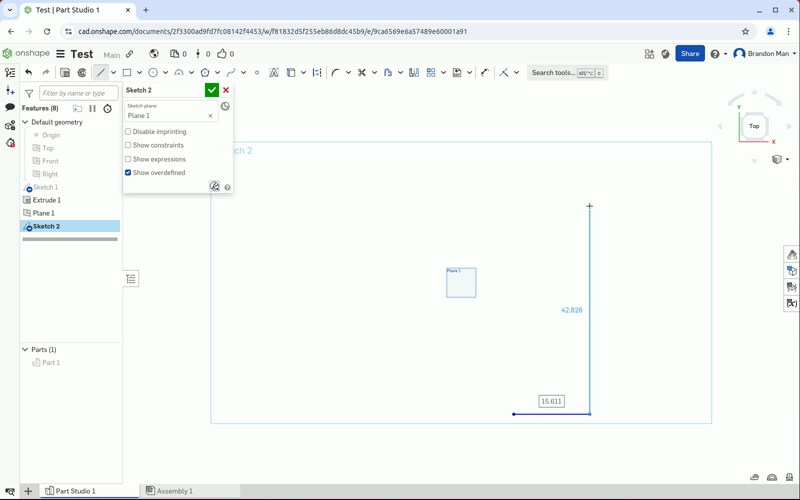
click(589, 205)
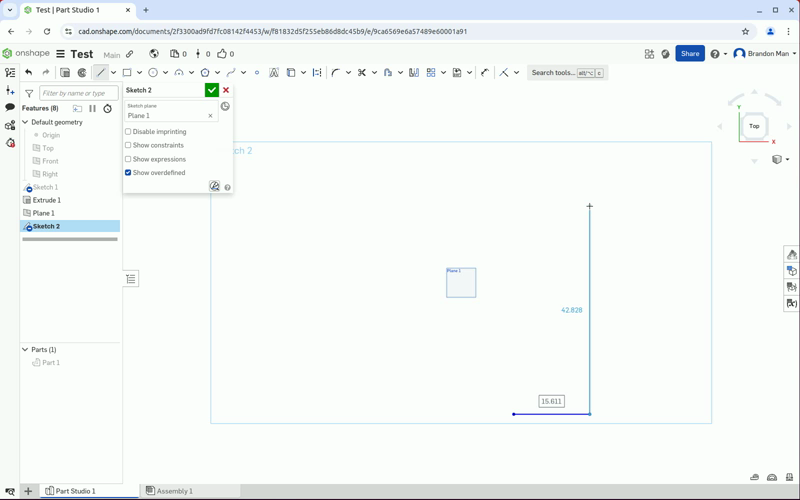
key_up(shift)
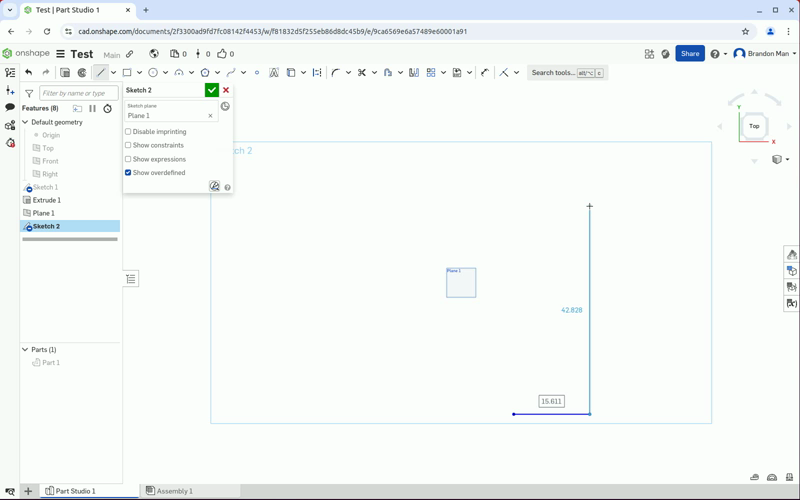
key_down(shift)
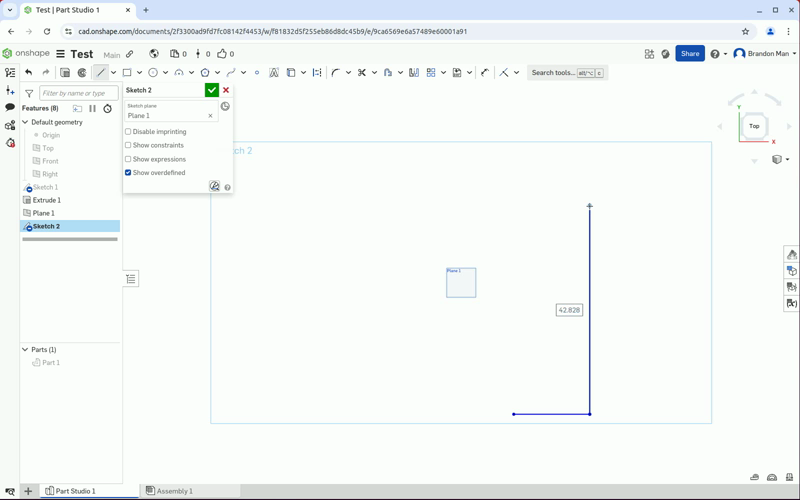
mouse_move(589, 205)
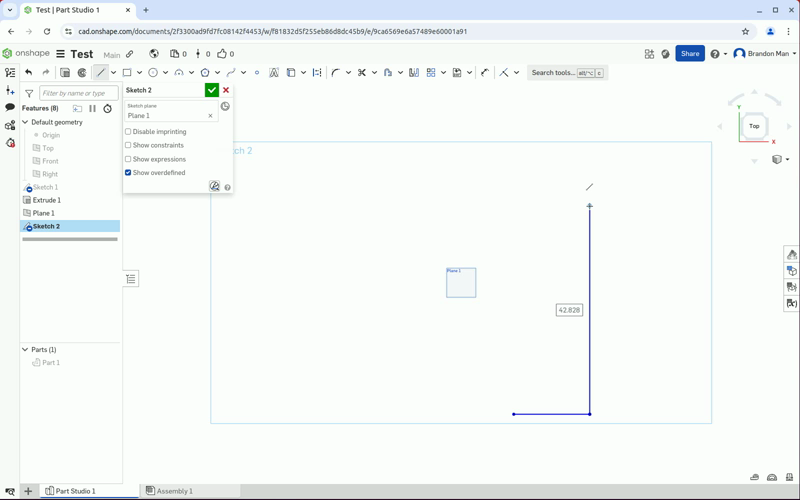
mouse_move(573, 205)
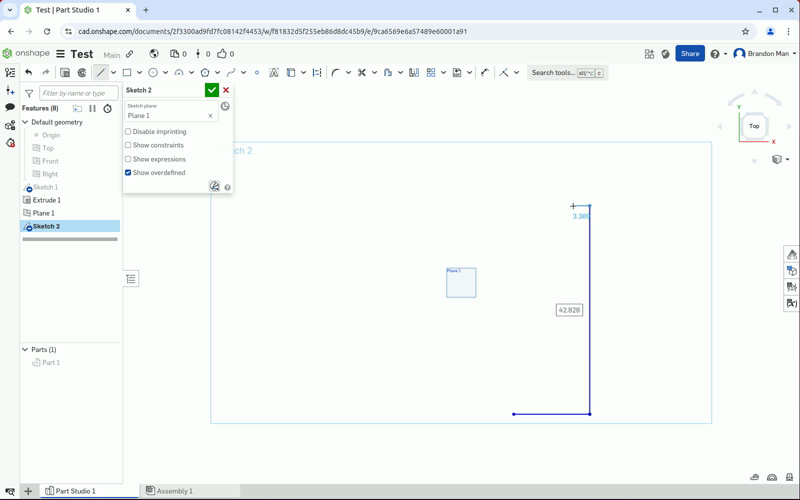
click(573, 205)
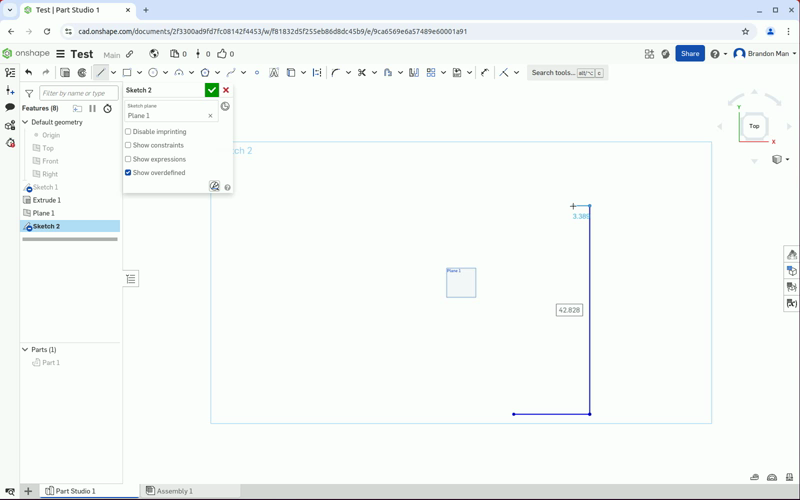
key_up(shift)
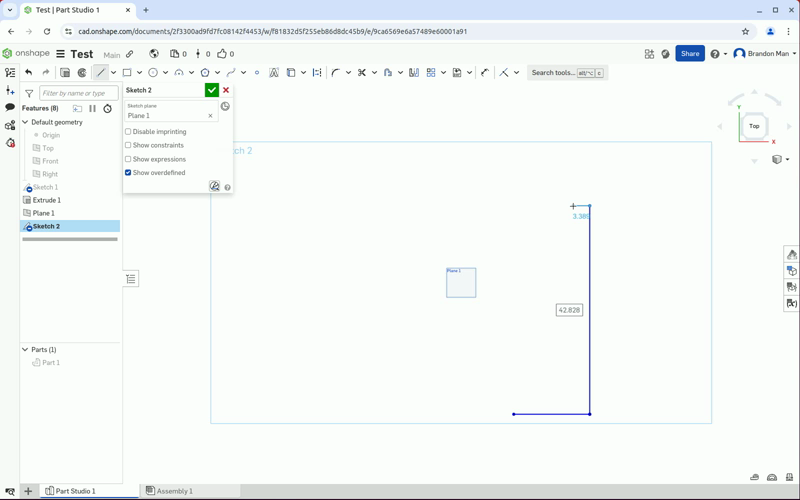
key_down(shift)
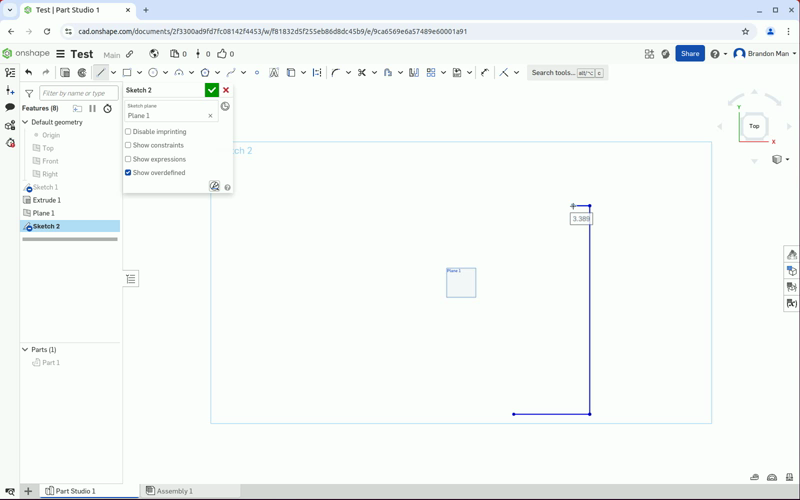
mouse_move(573, 337)
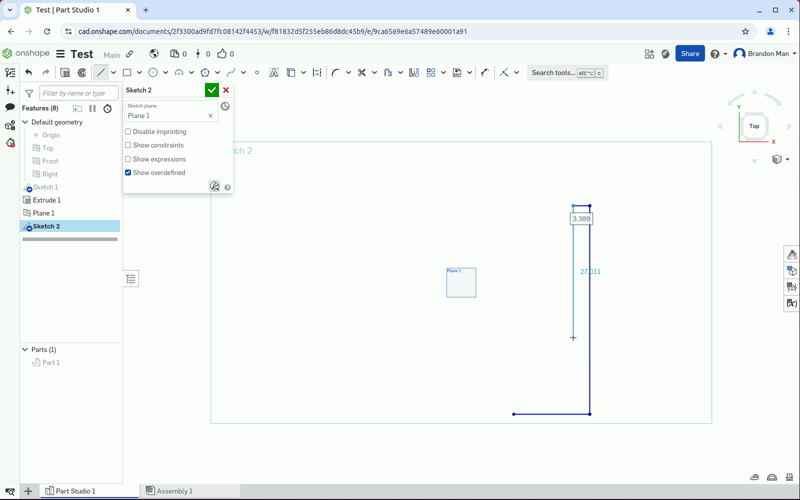
click(573, 337)
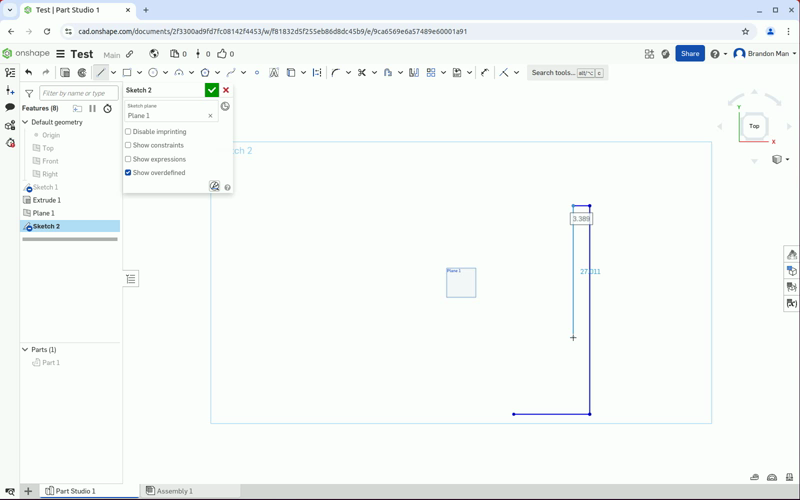
key_up(shift)
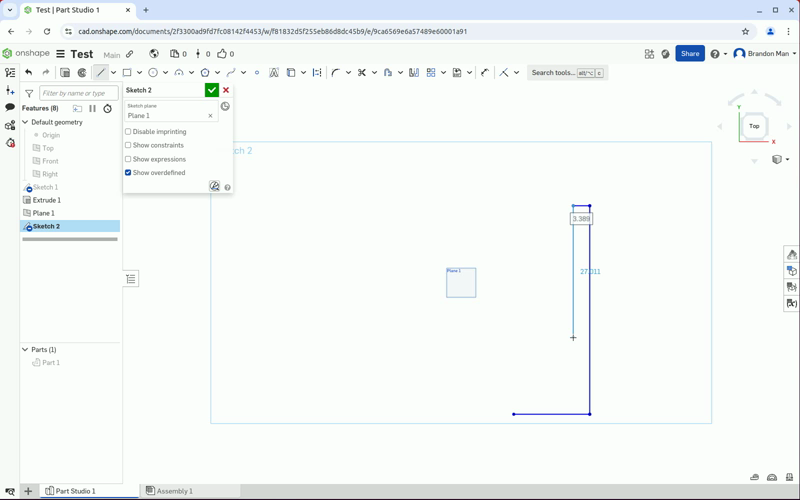
key_down(shift)
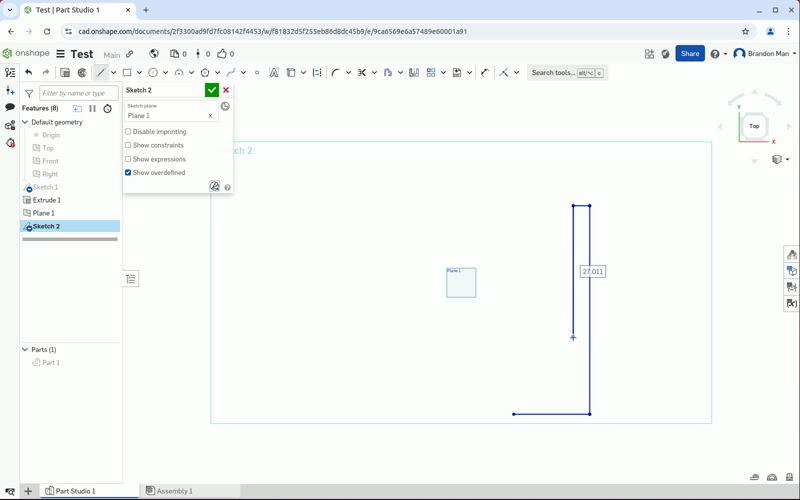
mouse_move(589, 337)
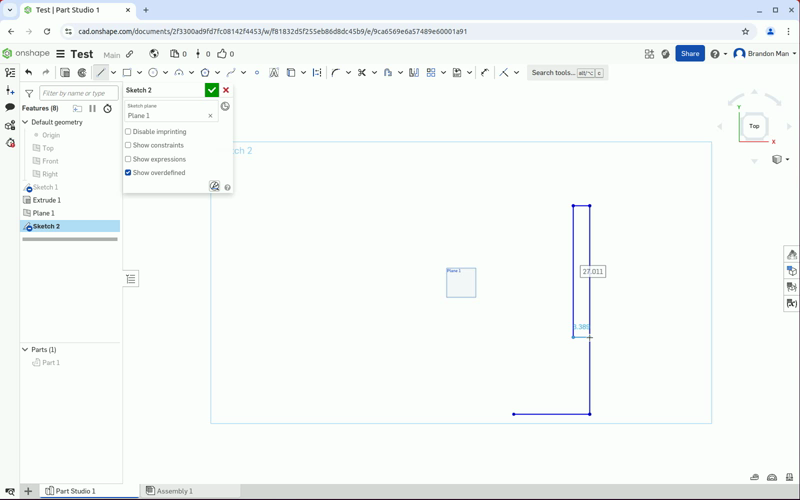
mouse_move(513, 337)
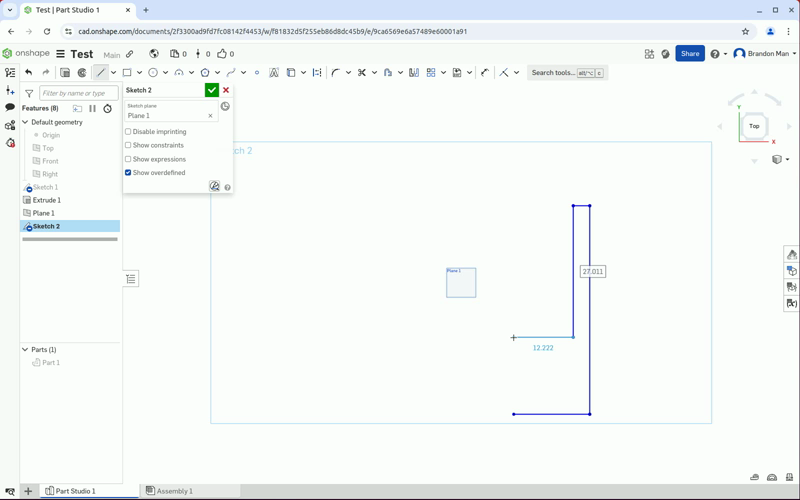
click(513, 337)
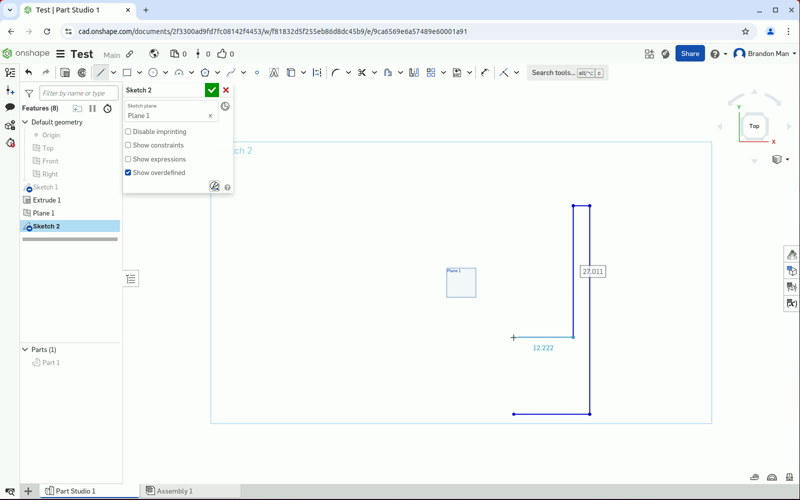
key_up(shift)
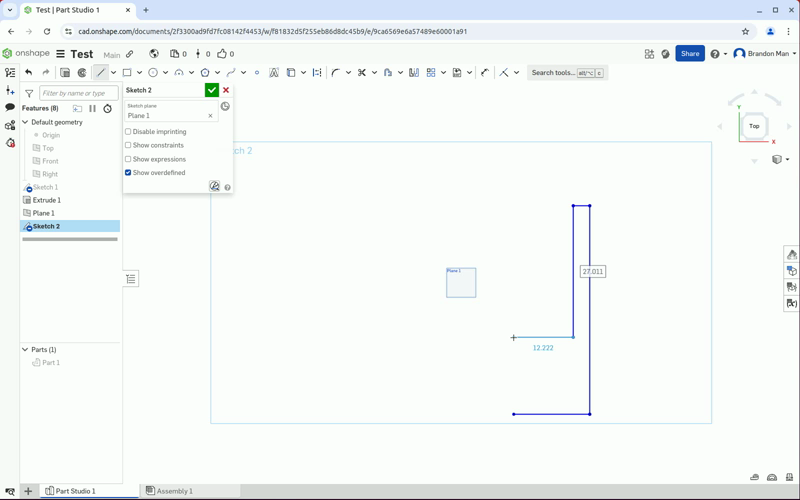
key_down(shift)
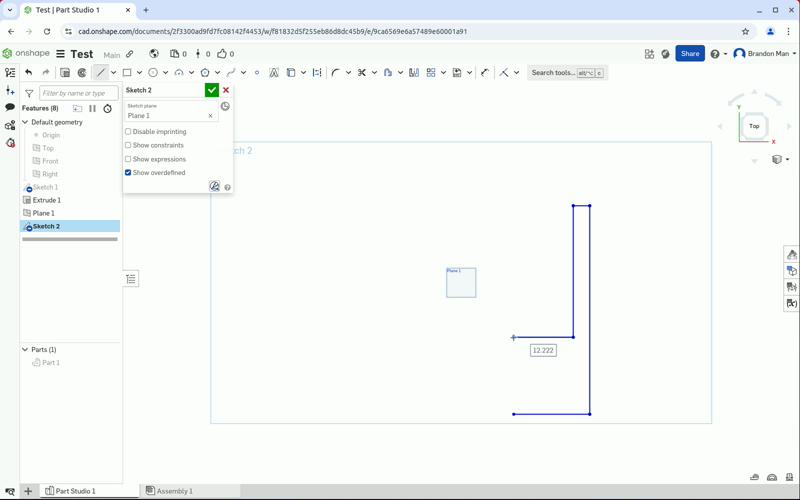
mouse_move(513, 414)
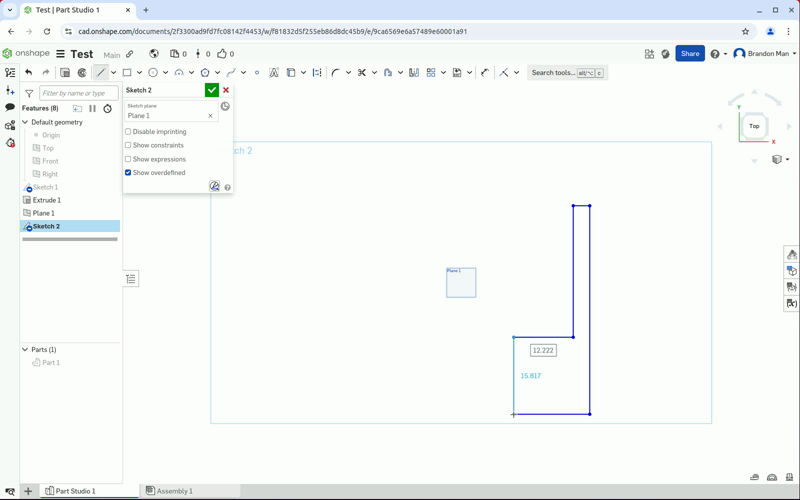
key_up(shift)
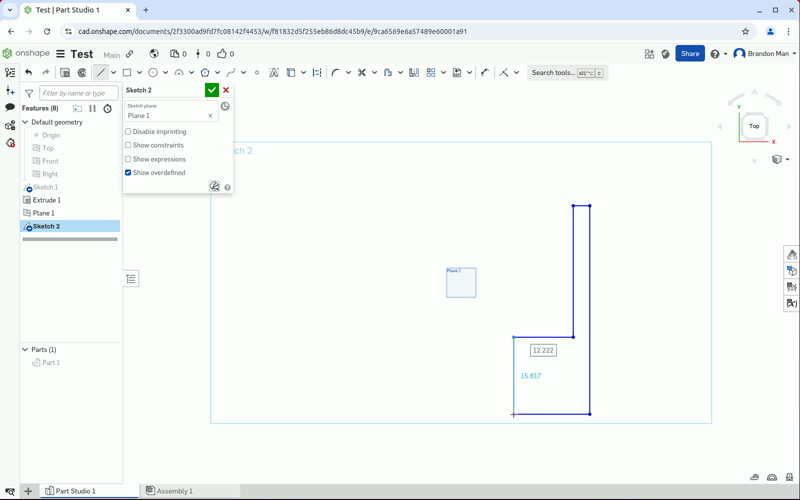
click(513, 414)
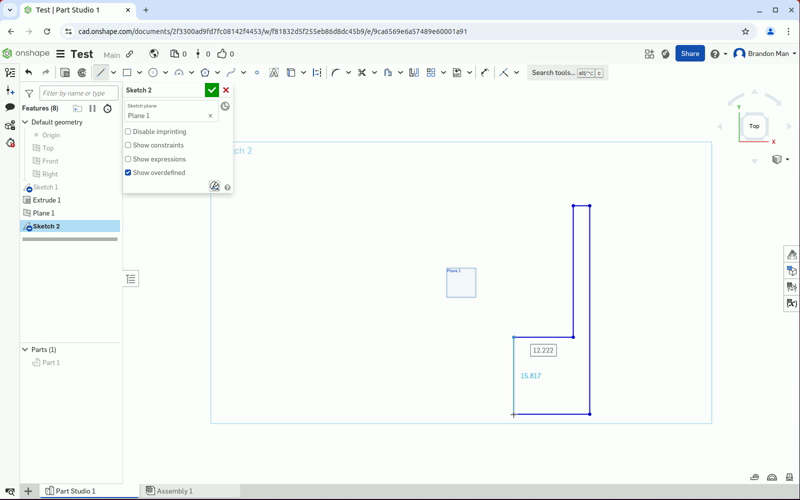
key(esc)
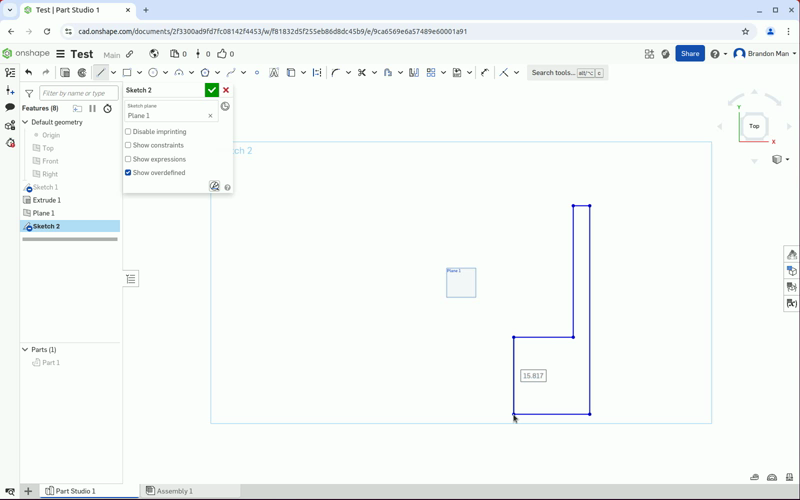
mouse_move(589, 293)
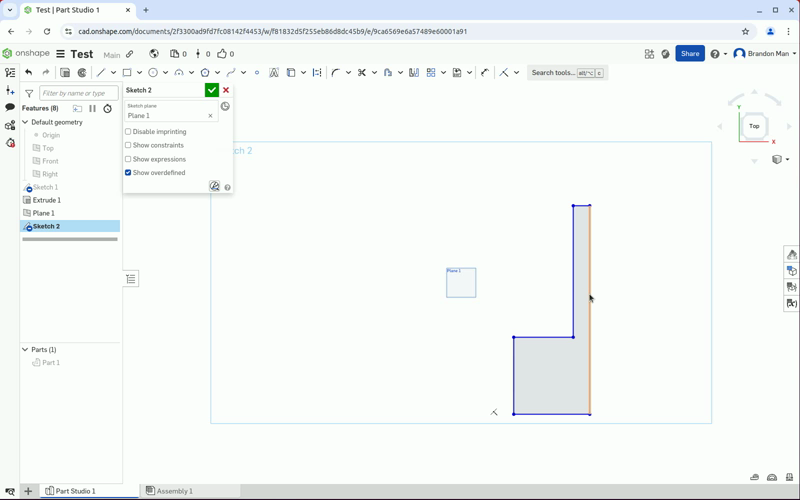
click(589, 293)
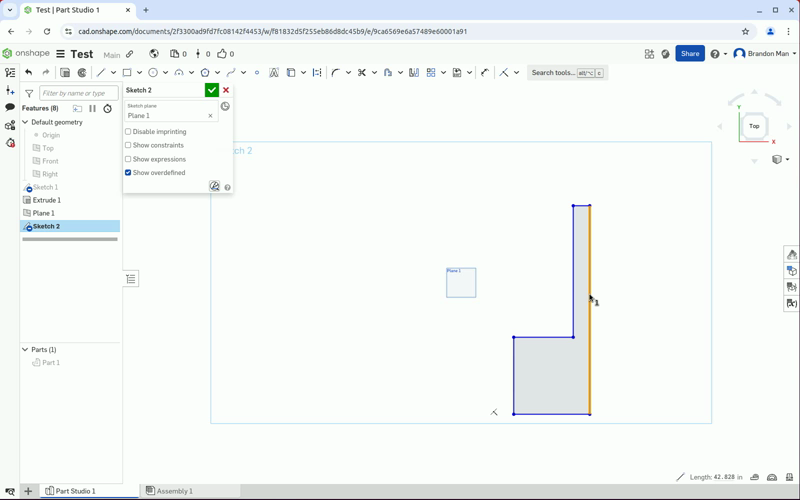
mouse_move(73, 352)
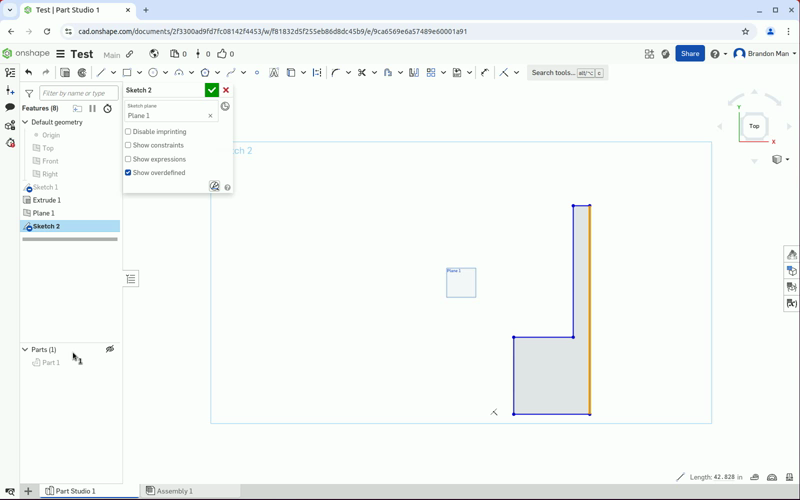
key(shift+y)
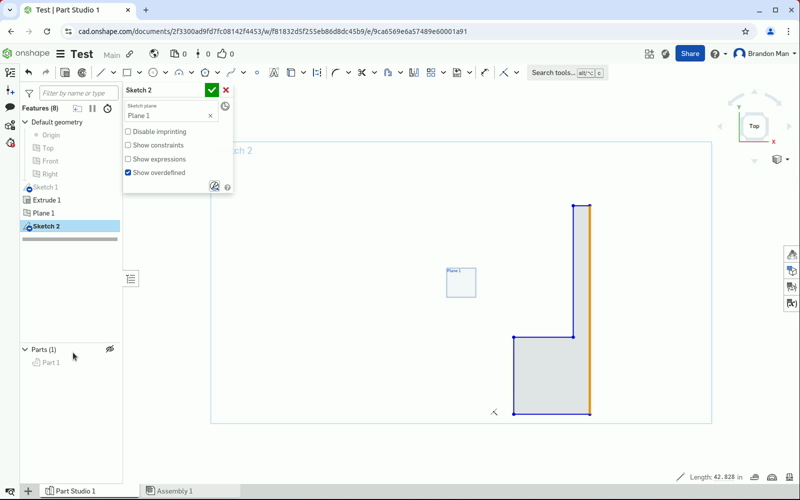
key(shift+e)
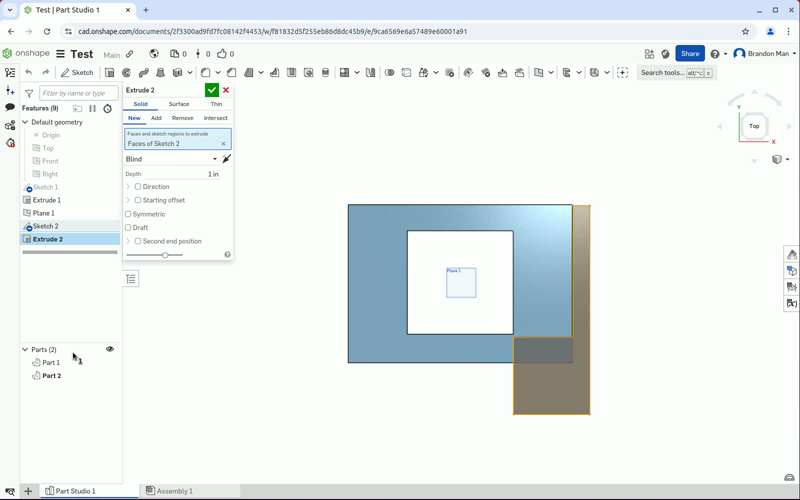
mouse_move(143, 106)
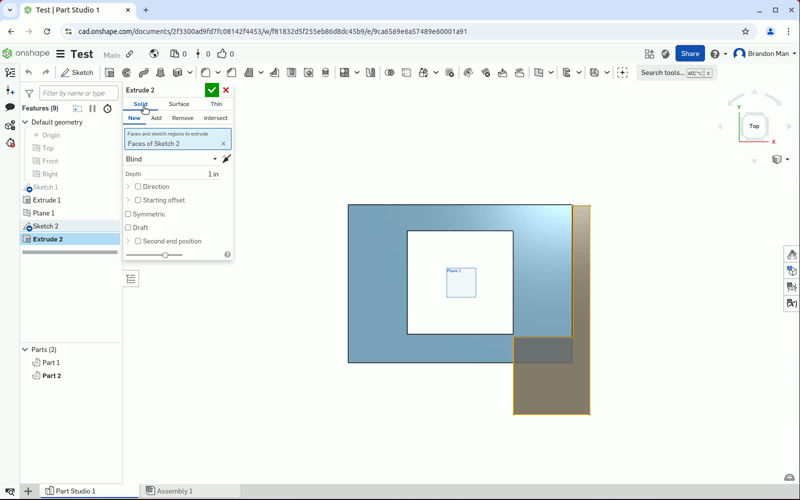
click(143, 106)
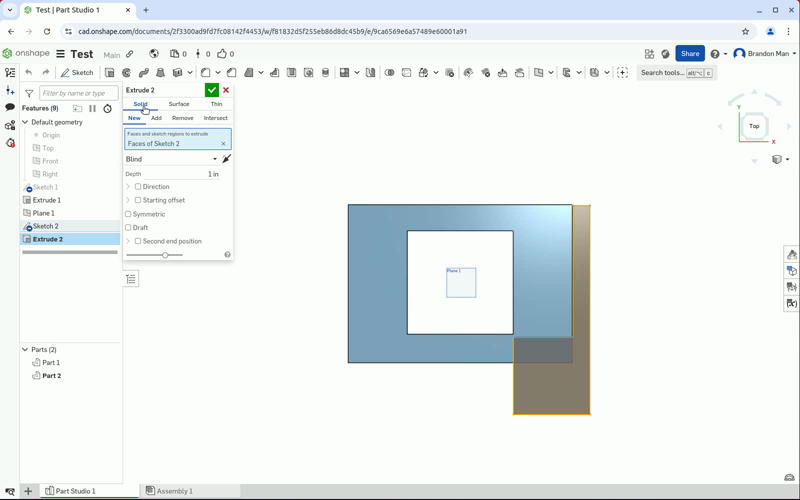
mouse_move(186, 120)
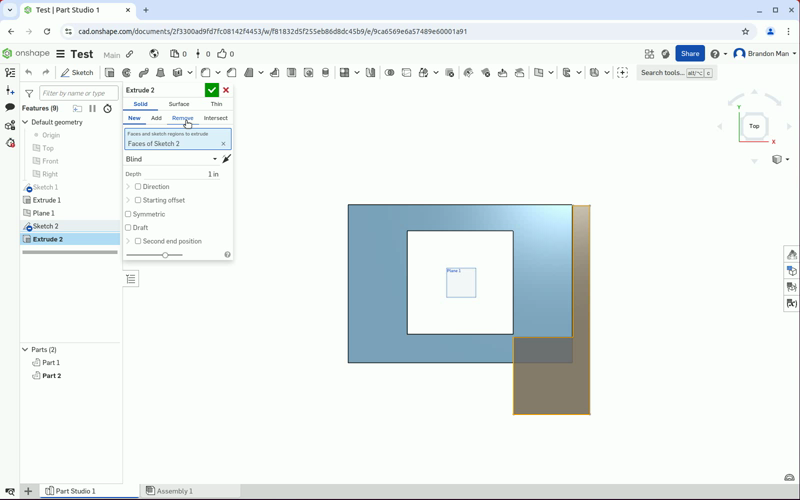
click(186, 120)
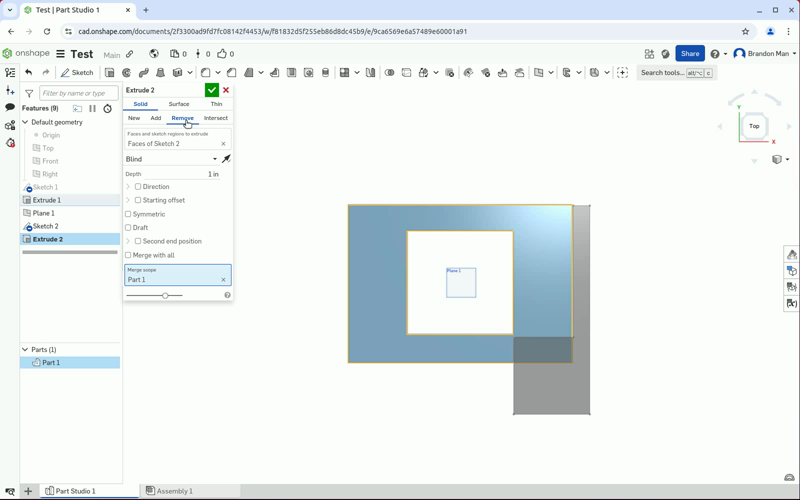
key(tab, 4)
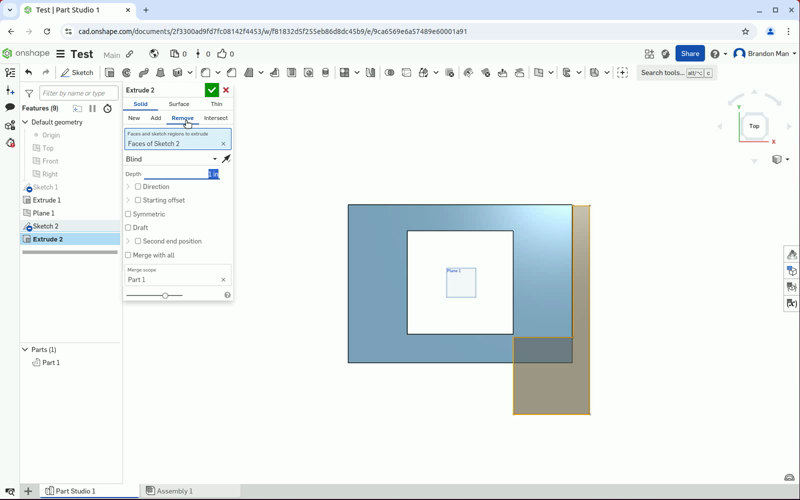
text(3.37)
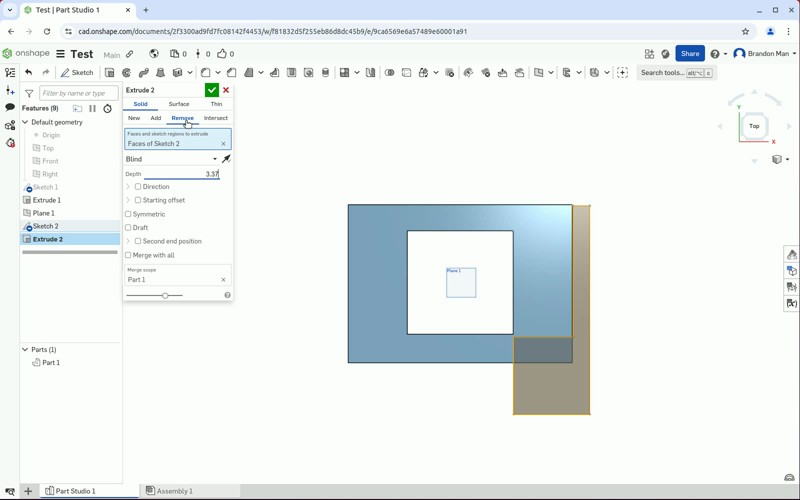
key(tab, 6)
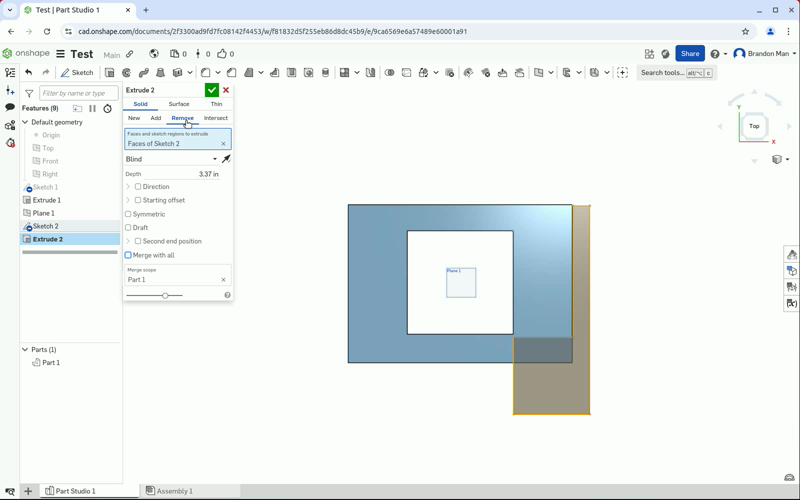
key(space)
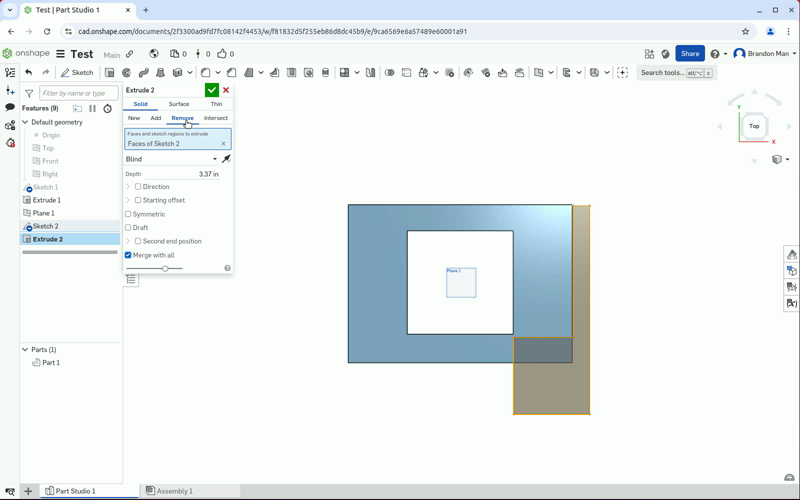
key(enter)
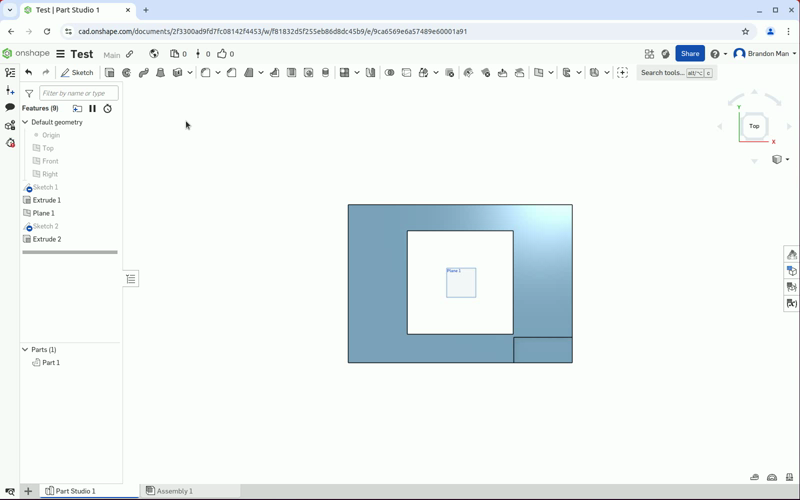
key(shift+h)
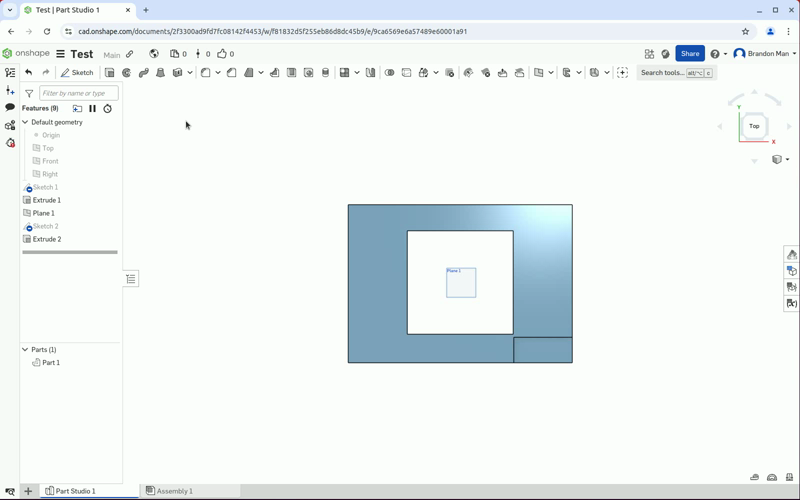
key(shift+h)
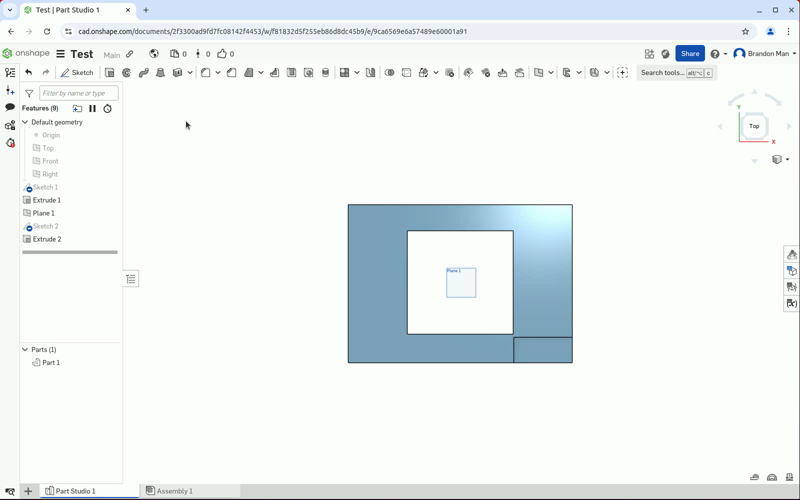
mouse_move(73, 189)
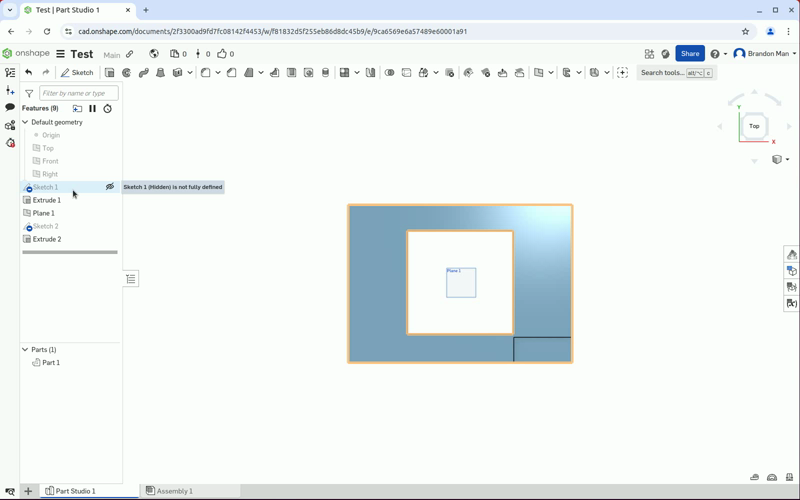
click(73, 189)
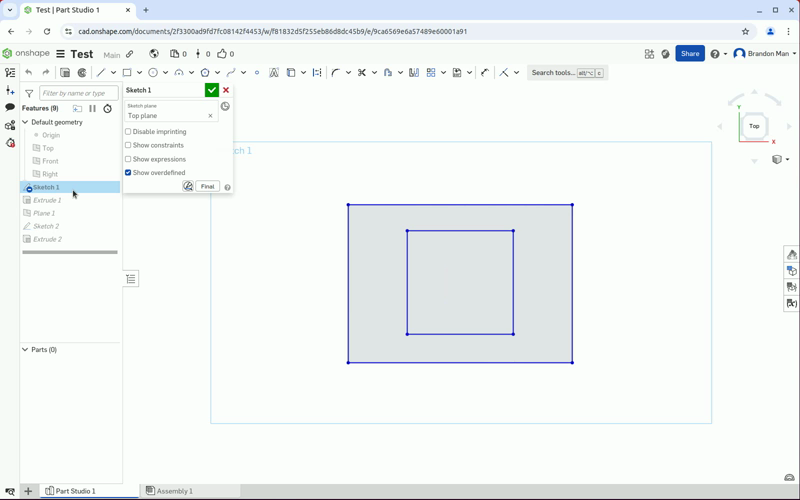
mouse_move(229, 92)
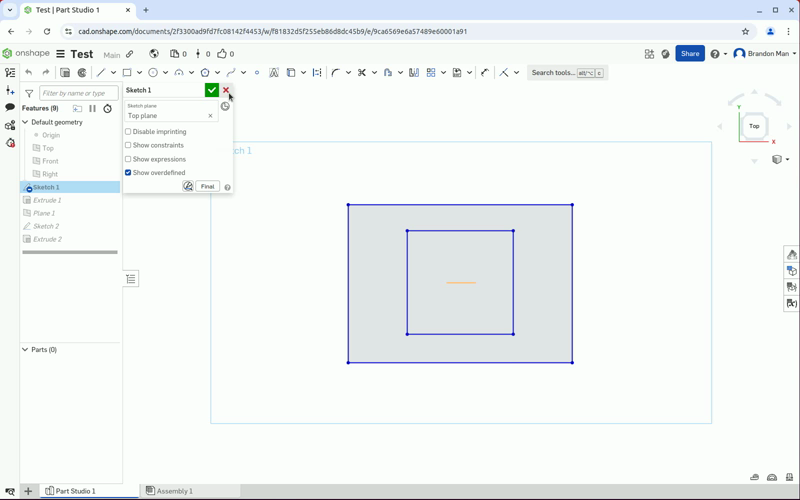
click(229, 92)
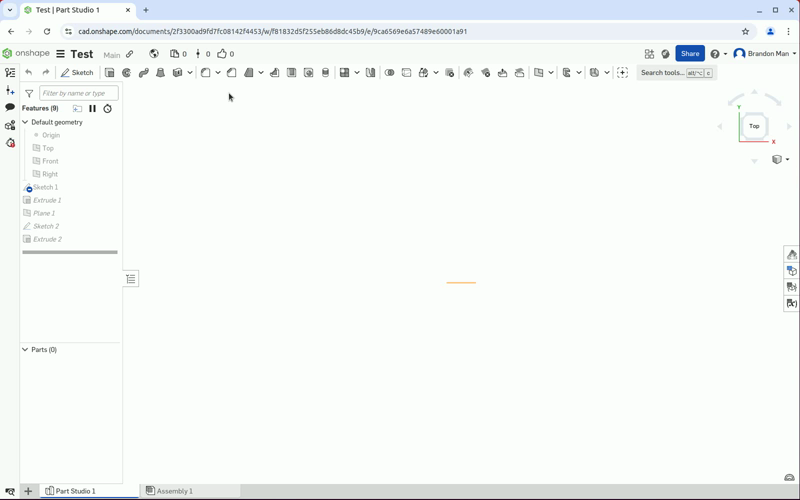
key(shift+s)
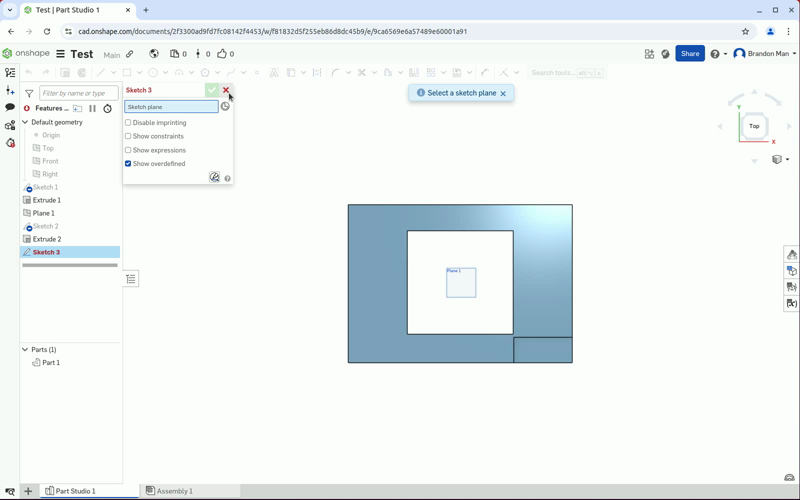
mouse_move(73, 215)
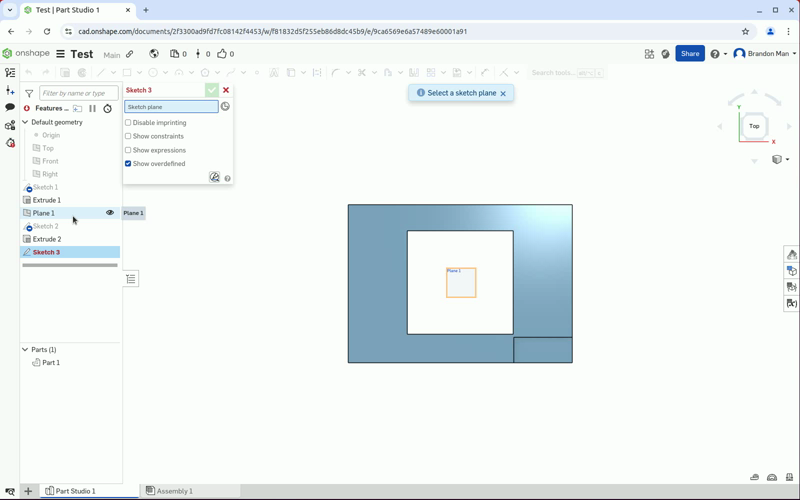
click(73, 215)
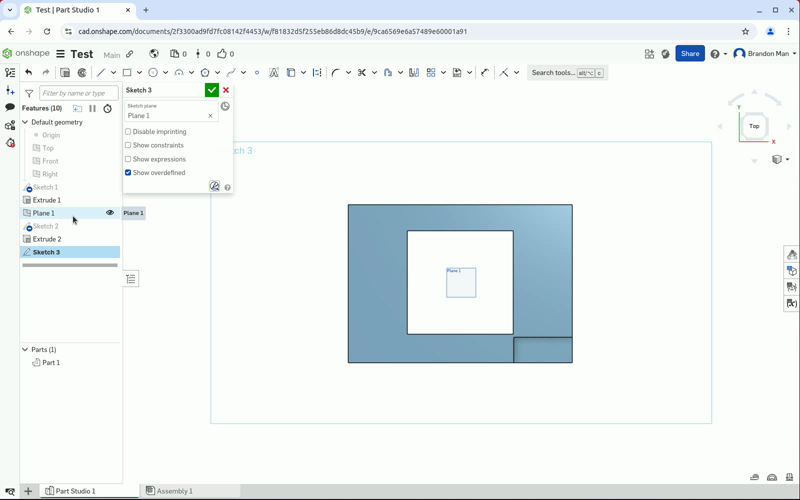
mouse_move(73, 352)
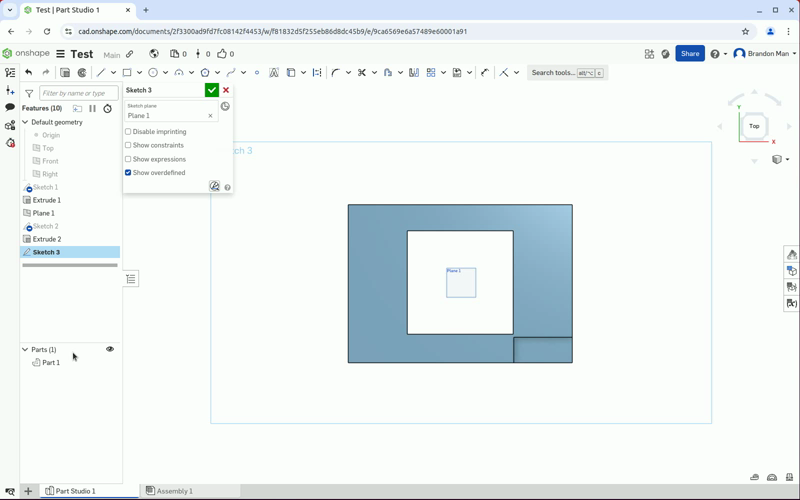
key(y)
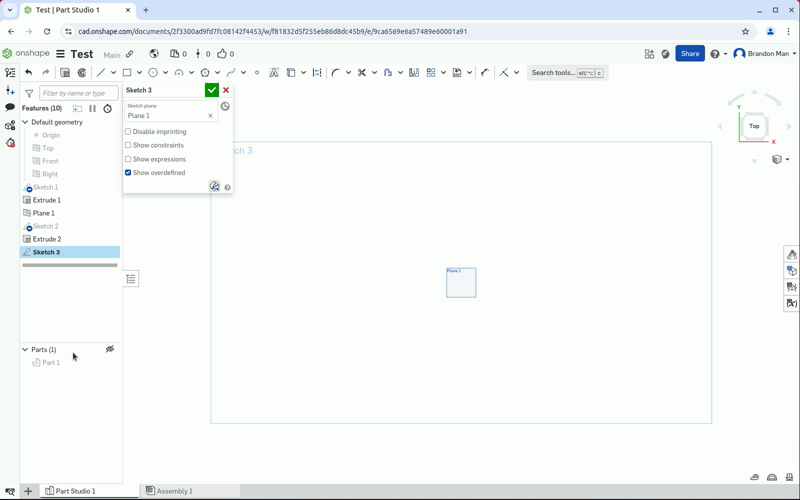
key(l)
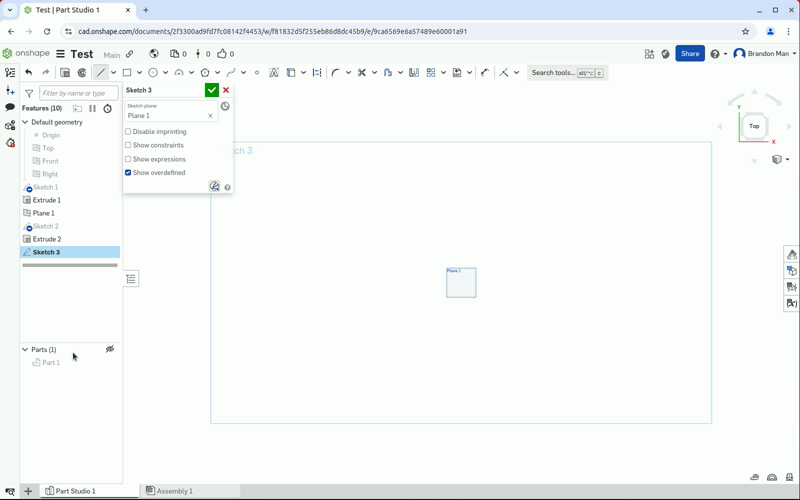
key_down(shift)
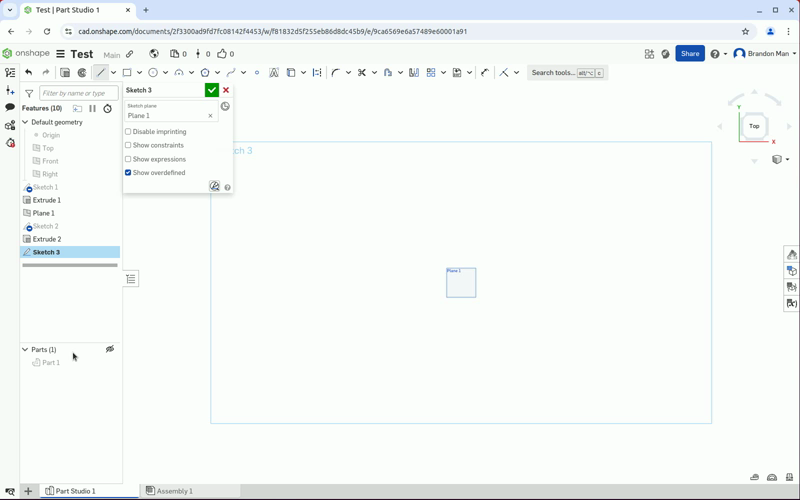
mouse_move(513, 362)
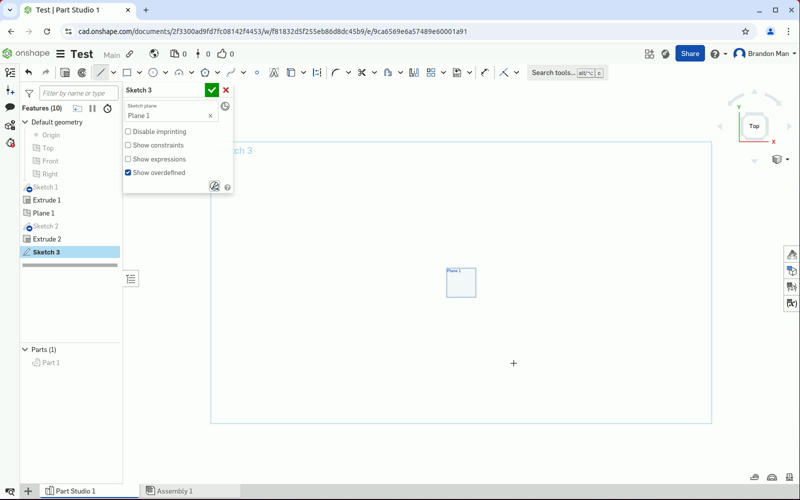
click(513, 362)
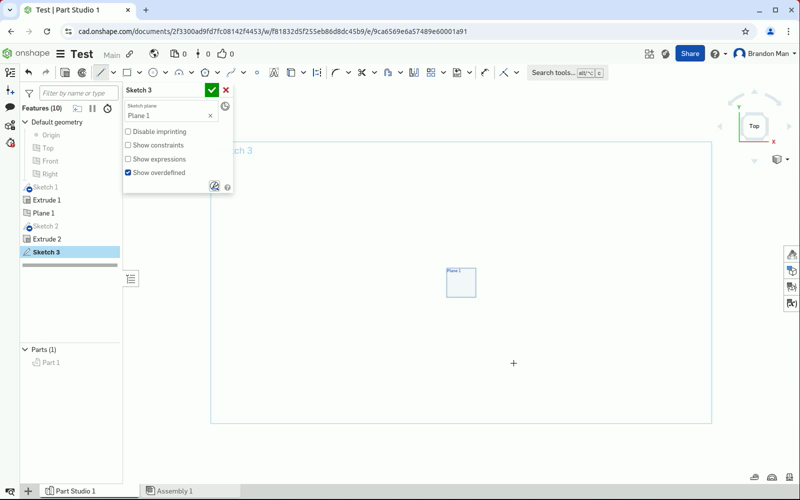
key_up(shift)
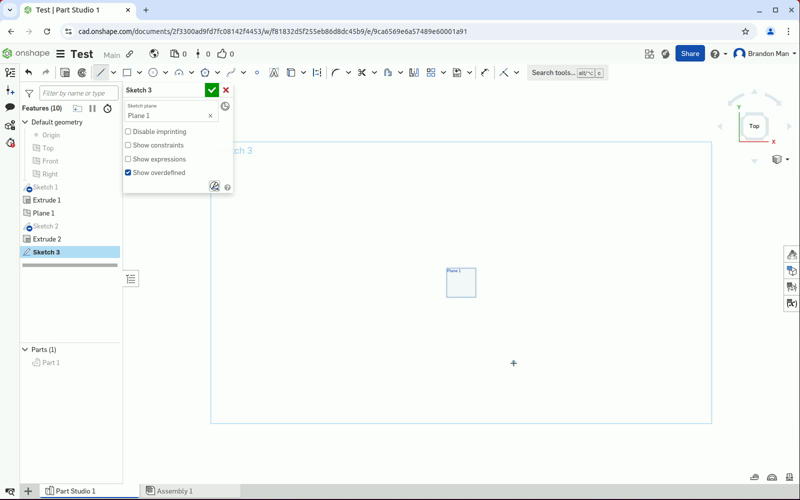
key_down(shift)
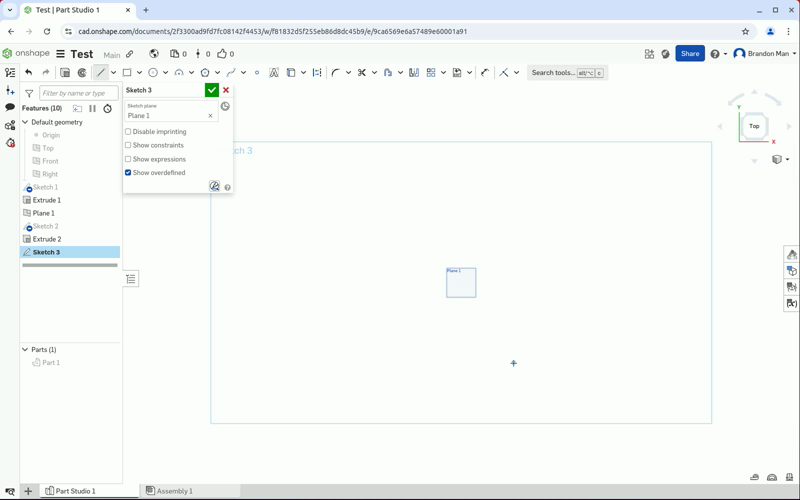
mouse_move(543, 362)
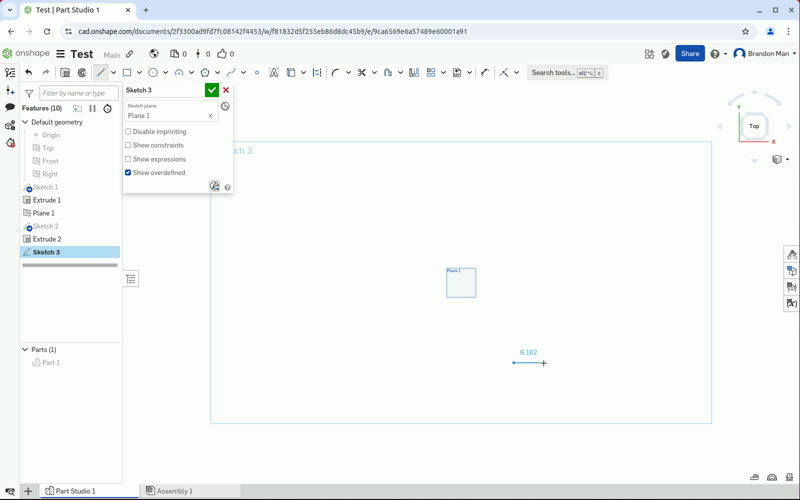
mouse_move(573, 362)
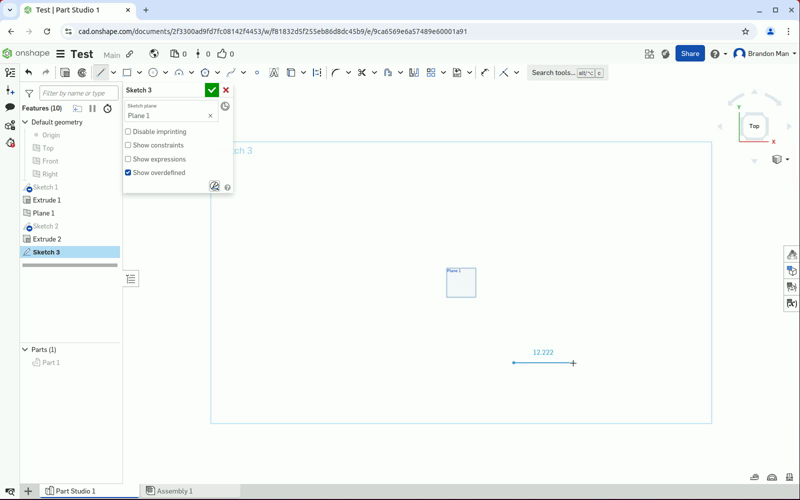
click(573, 362)
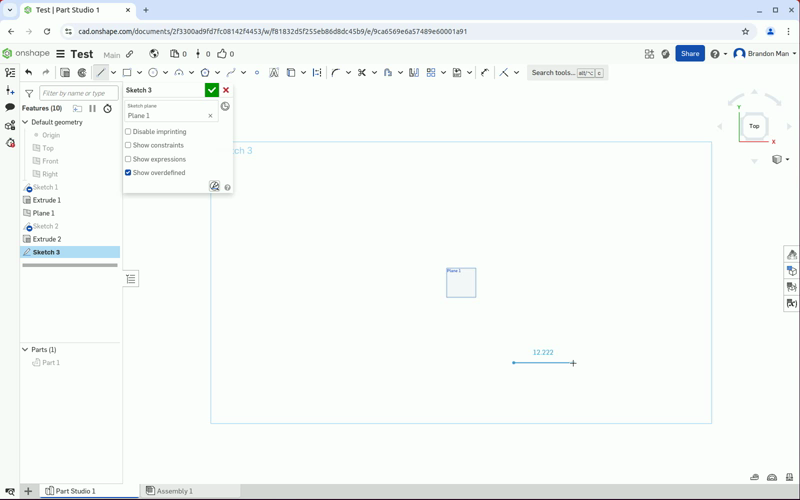
key_up(shift)
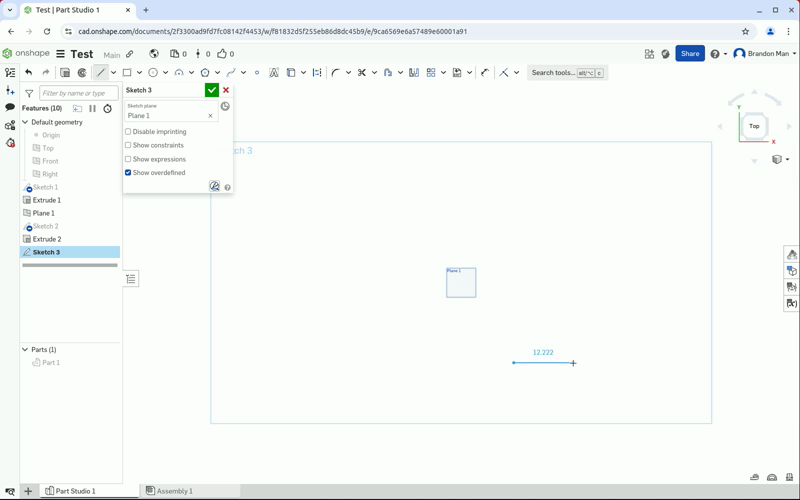
key_down(shift)
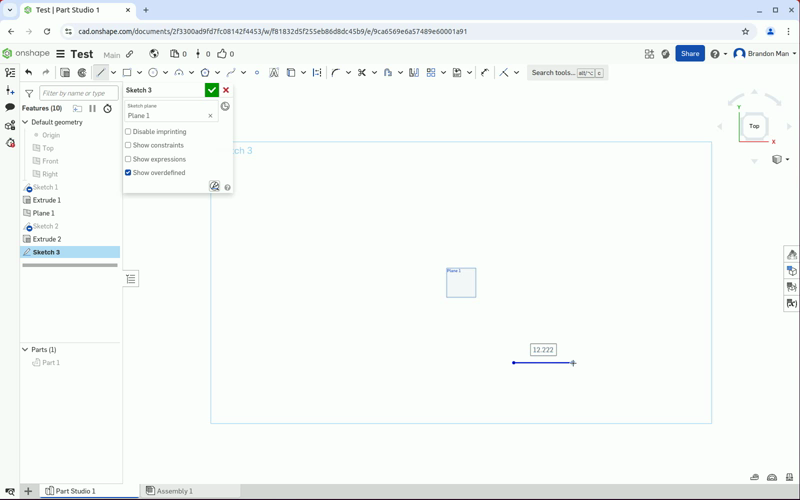
mouse_move(573, 230)
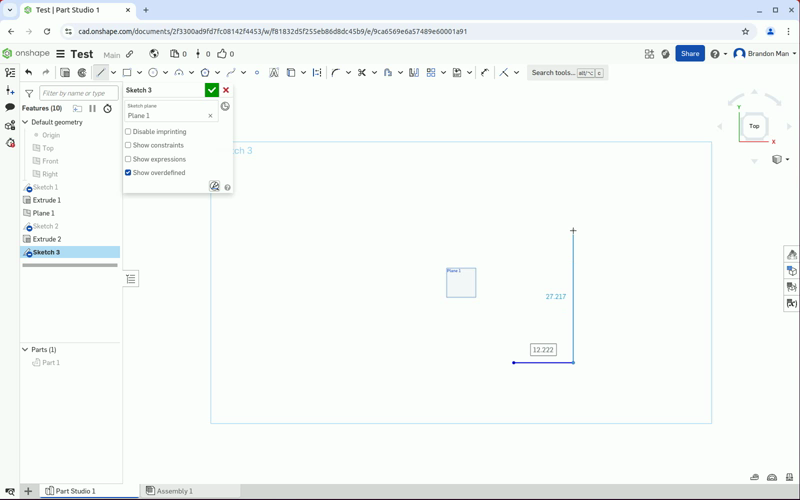
click(573, 230)
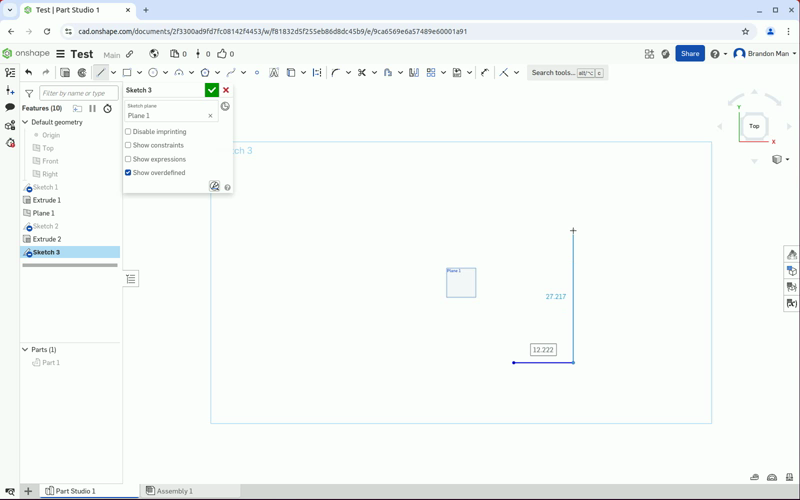
key_up(shift)
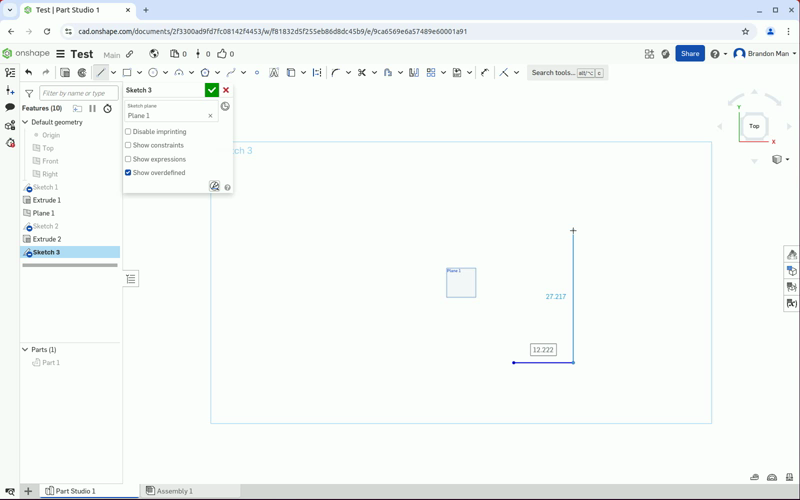
key_down(shift)
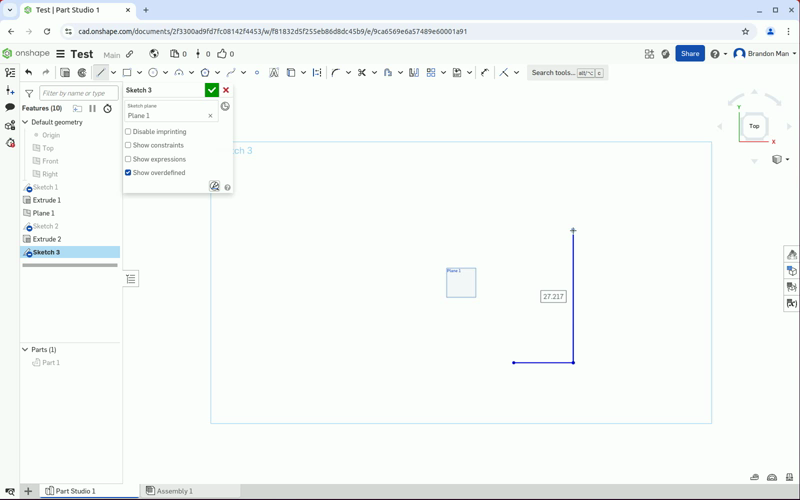
mouse_move(589, 230)
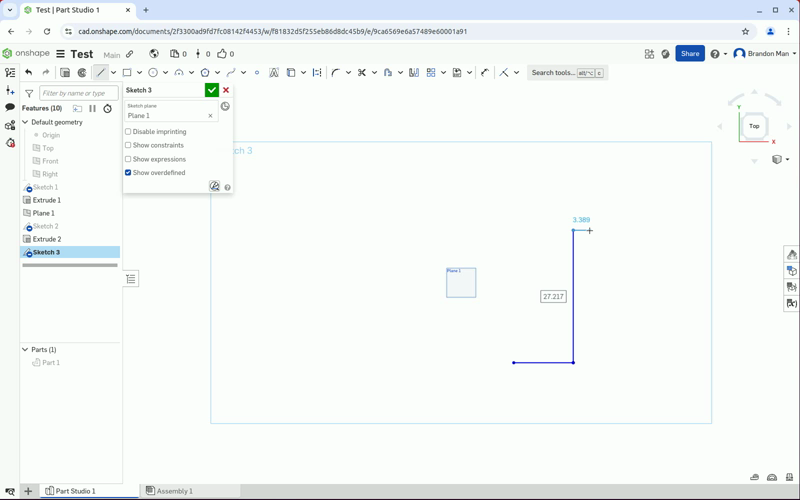
mouse_move(513, 230)
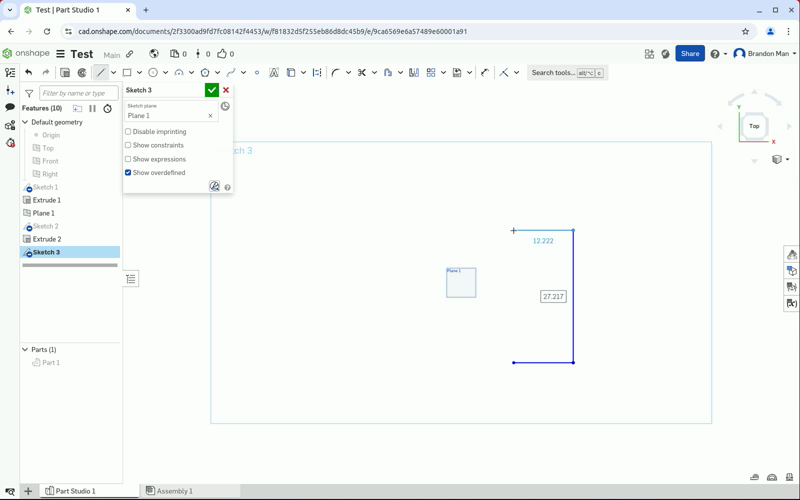
click(513, 230)
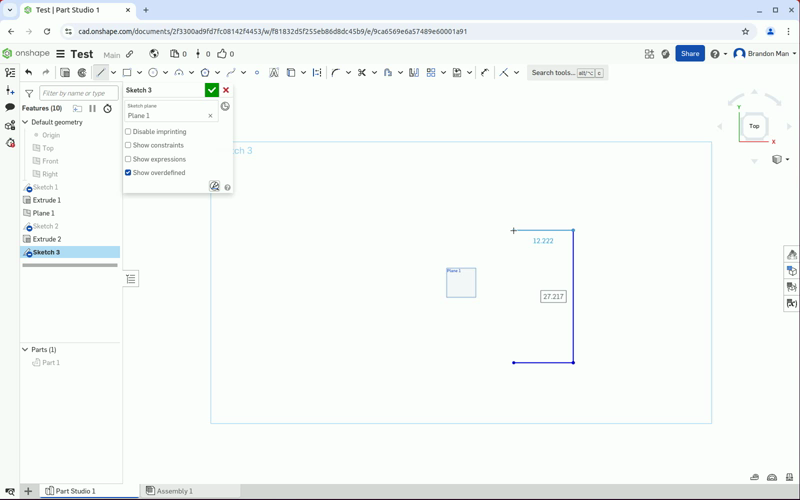
key_up(shift)
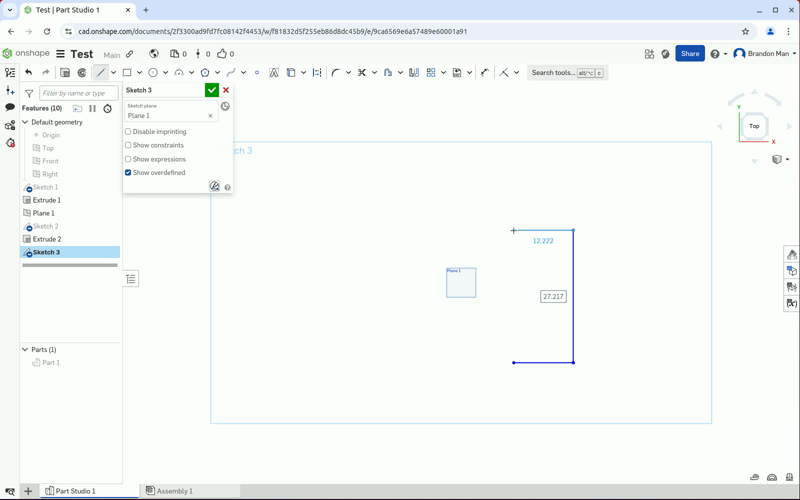
key_down(shift)
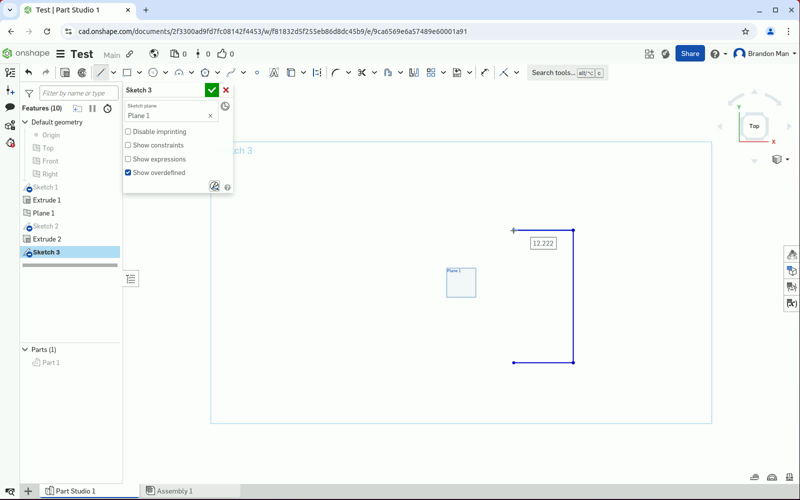
mouse_move(513, 334)
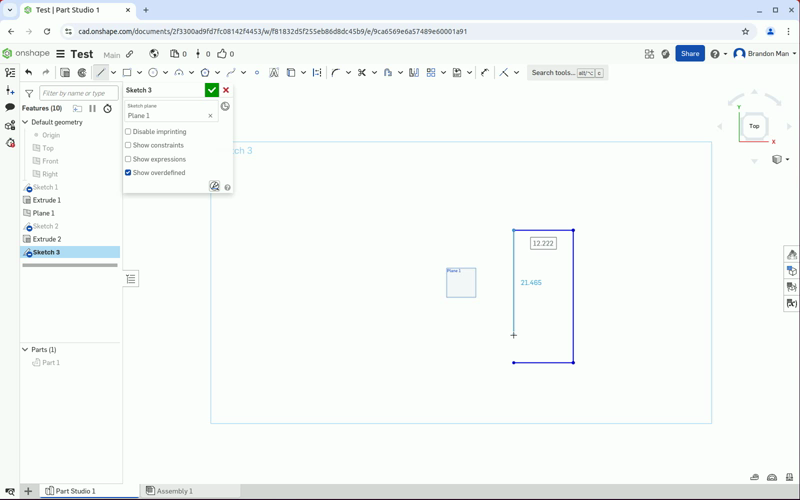
click(513, 334)
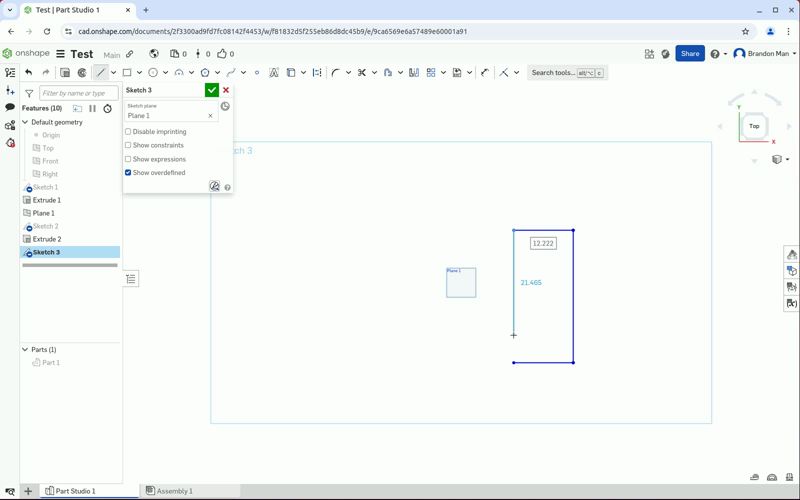
key_up(shift)
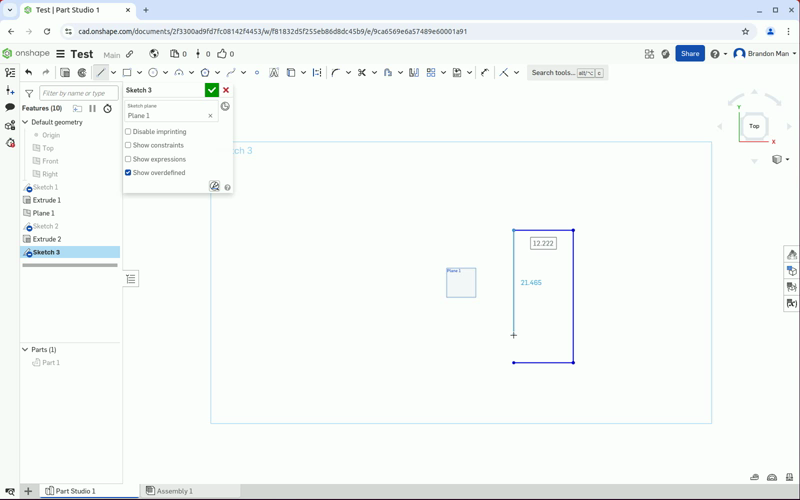
mouse_move(543, 334)
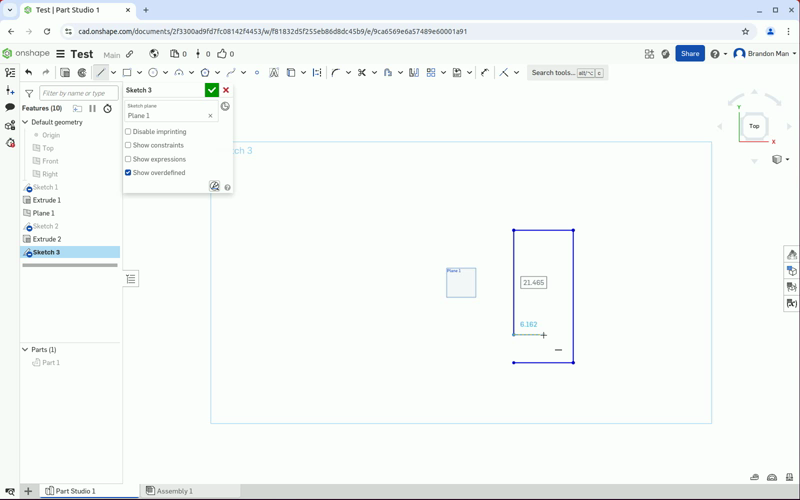
key_down(shift)
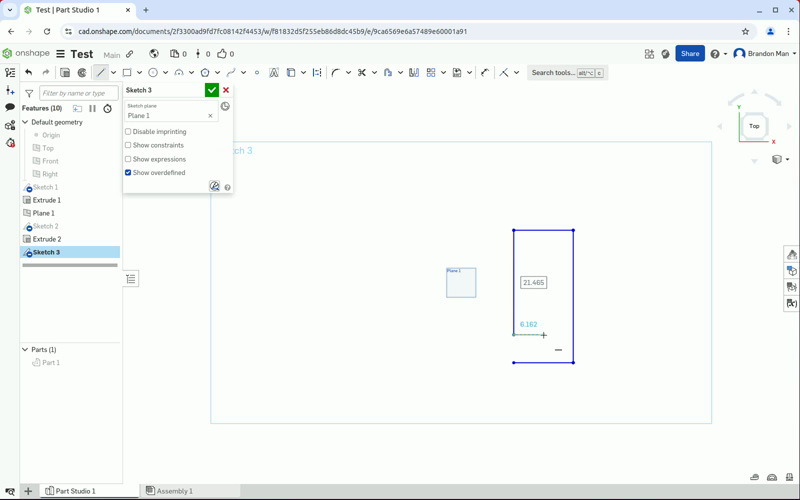
mouse_move(513, 362)
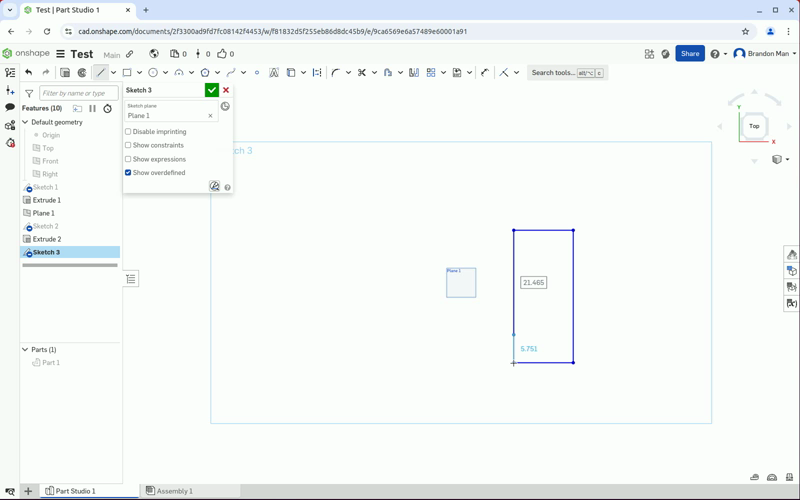
key_up(shift)
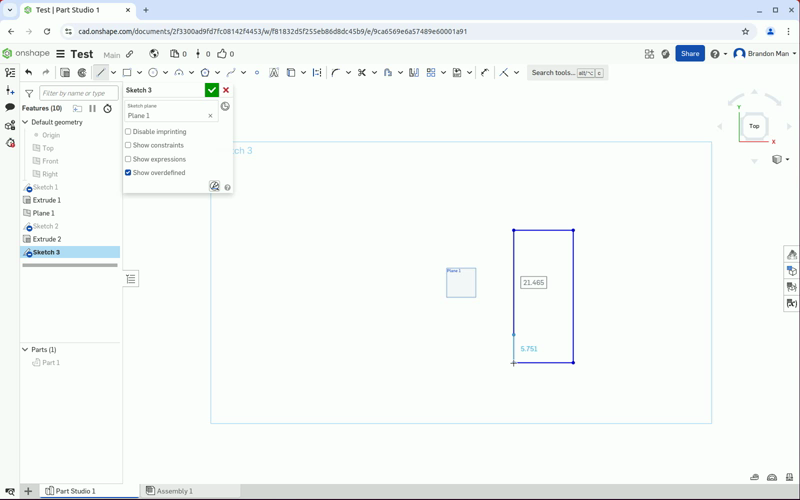
click(513, 362)
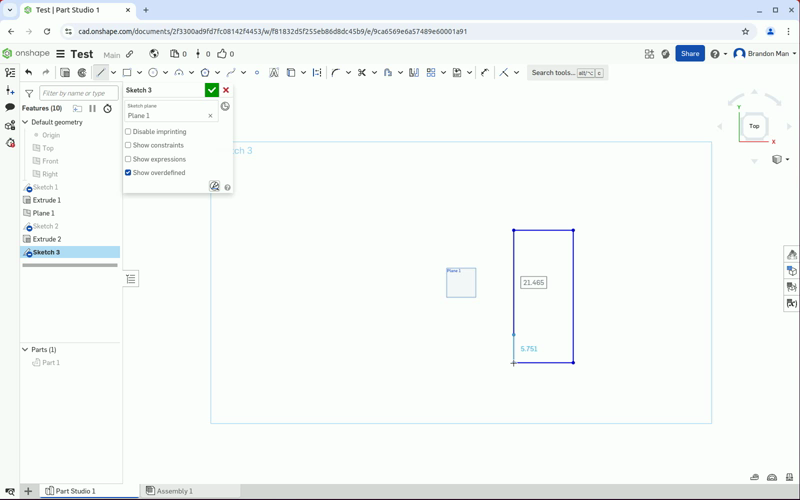
key(esc)
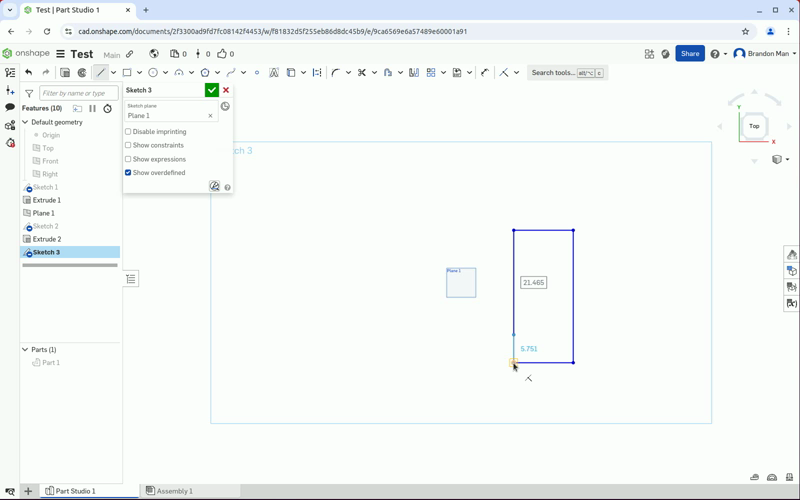
mouse_move(533, 256)
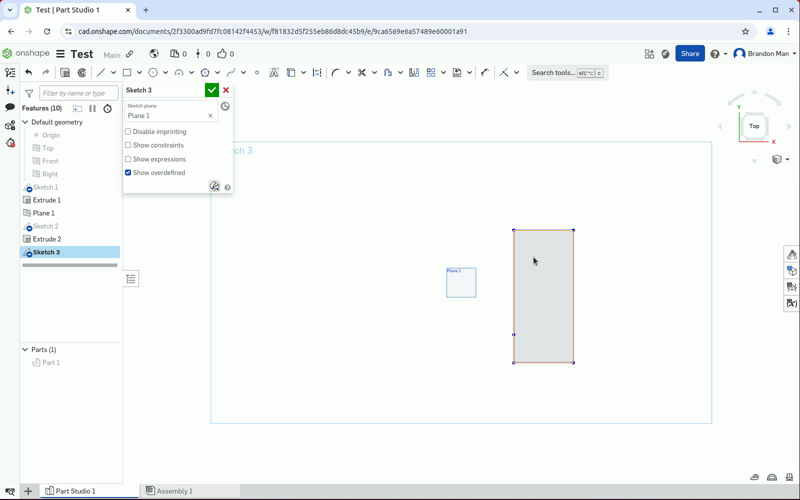
click(533, 256)
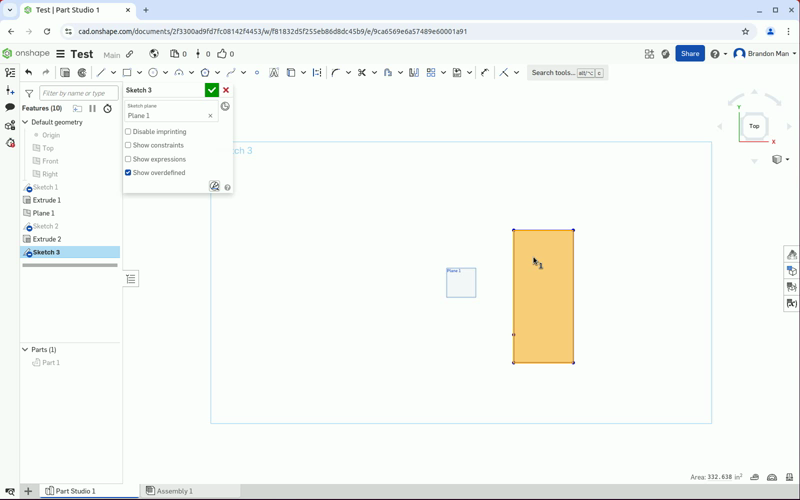
mouse_move(73, 352)
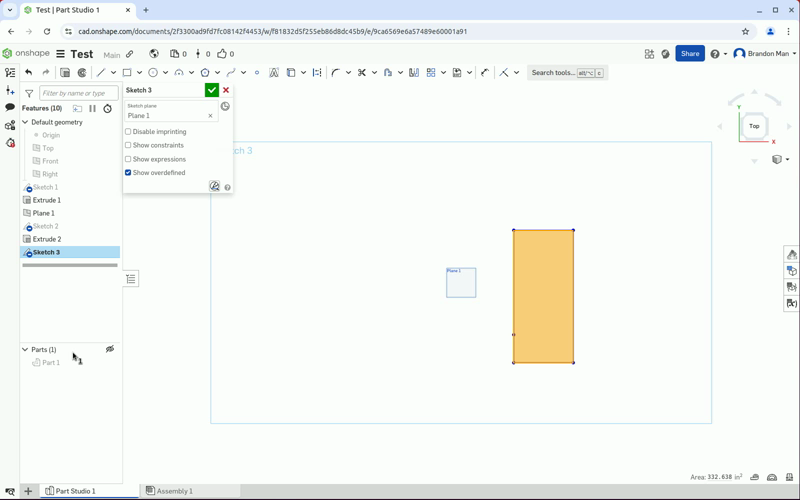
key(shift+y)
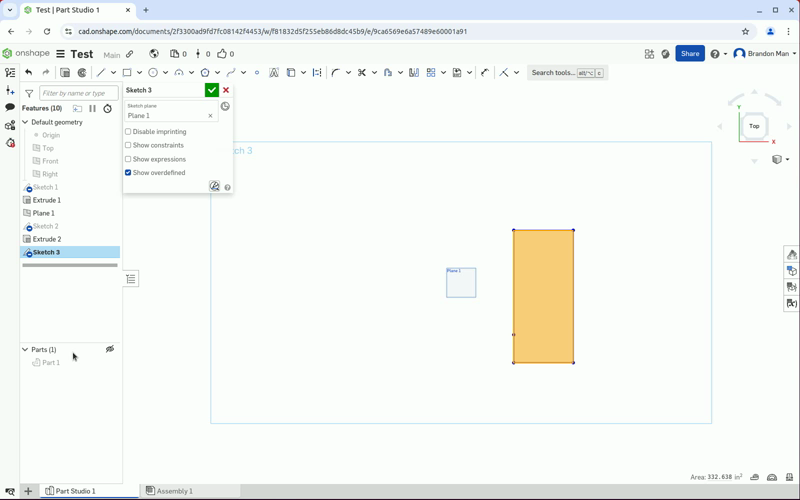
key(shift+e)
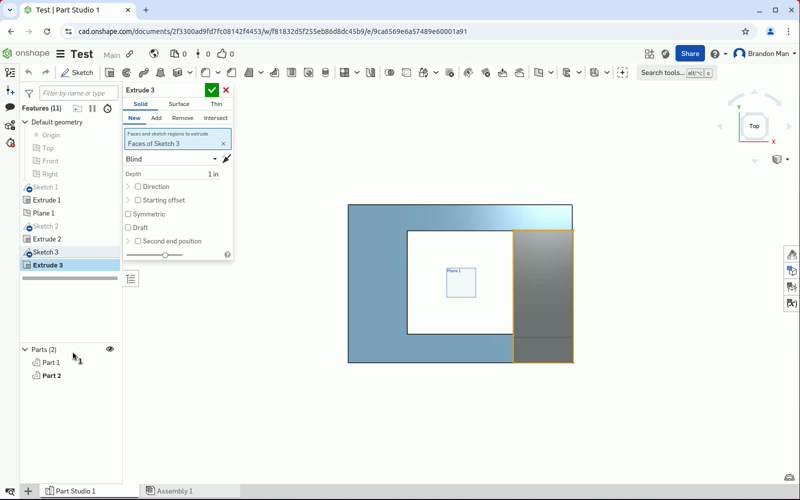
mouse_move(143, 106)
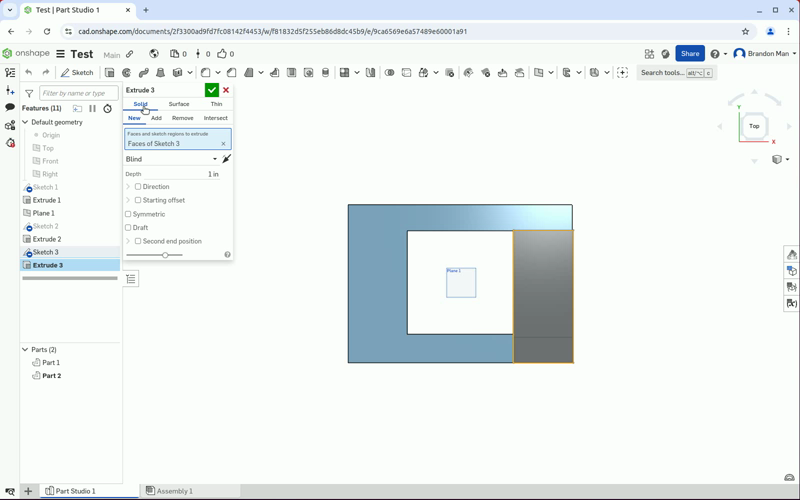
click(143, 106)
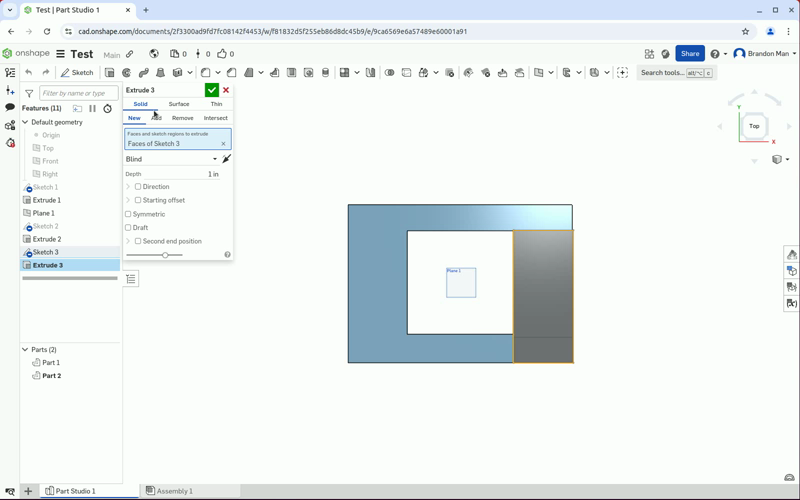
mouse_move(186, 120)
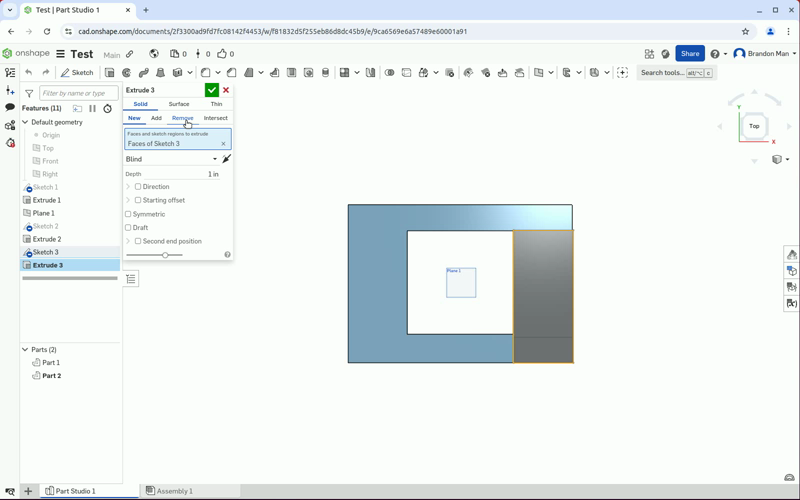
click(186, 120)
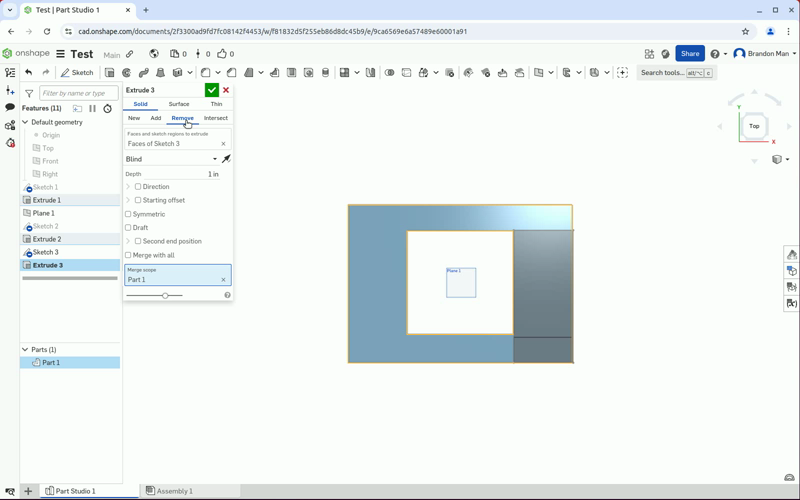
key(tab, 4)
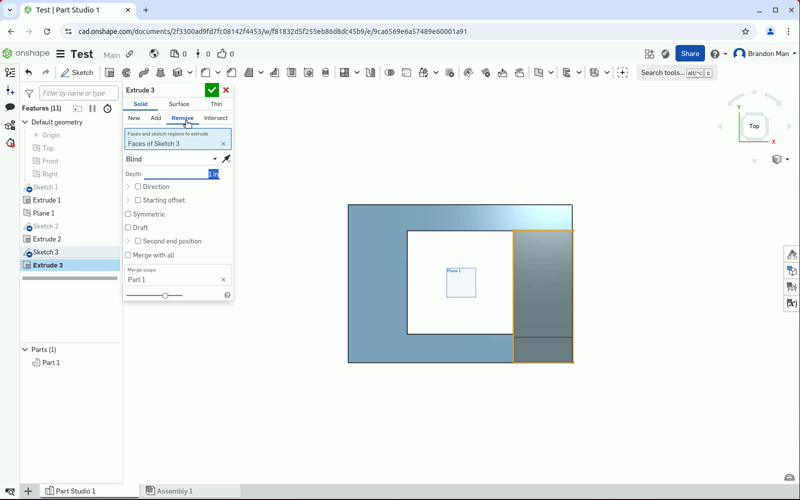
text(3.37)
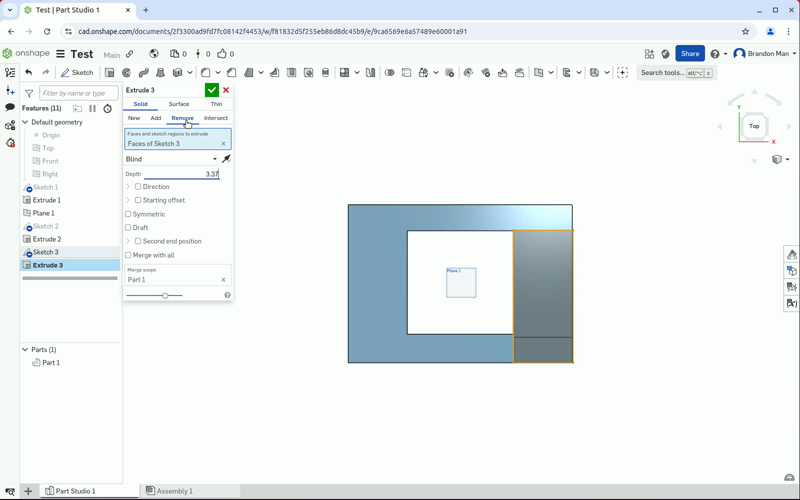
key(tab, 6)
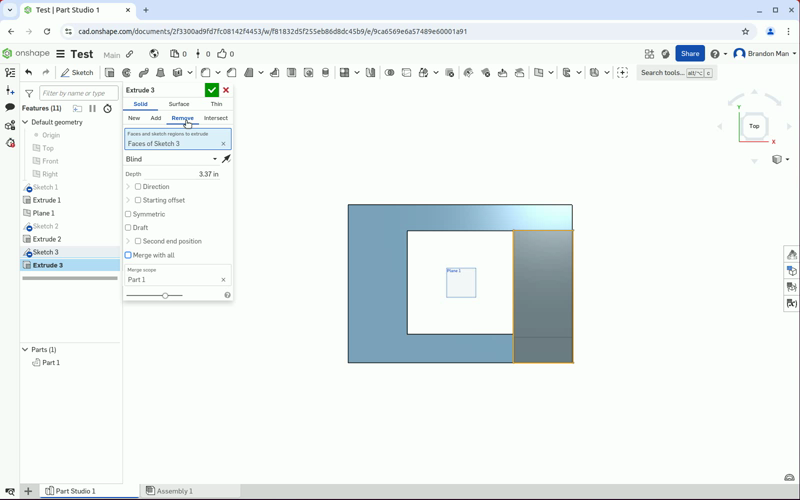
key(space)
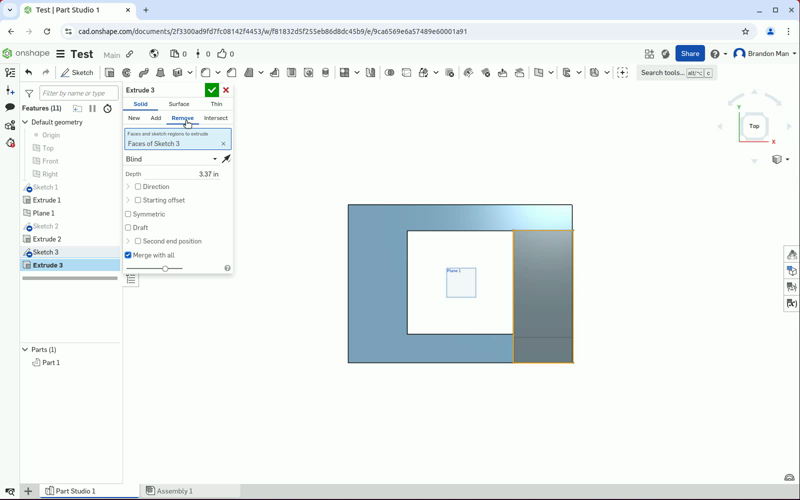
key(enter)
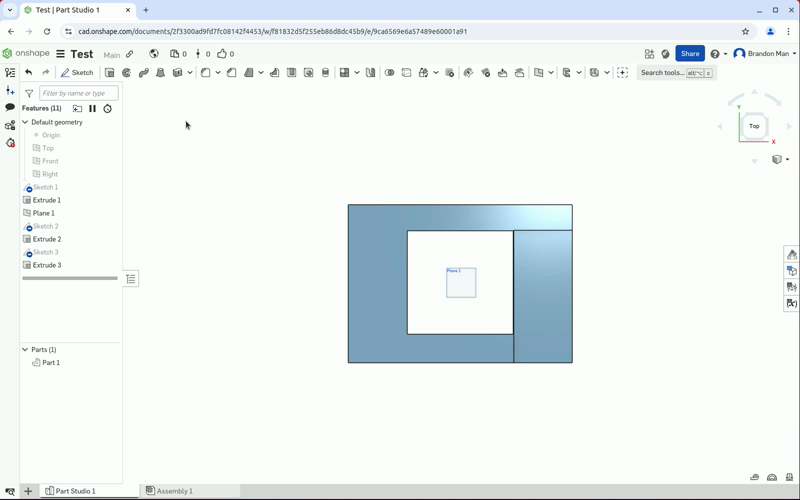
key(shift+h)
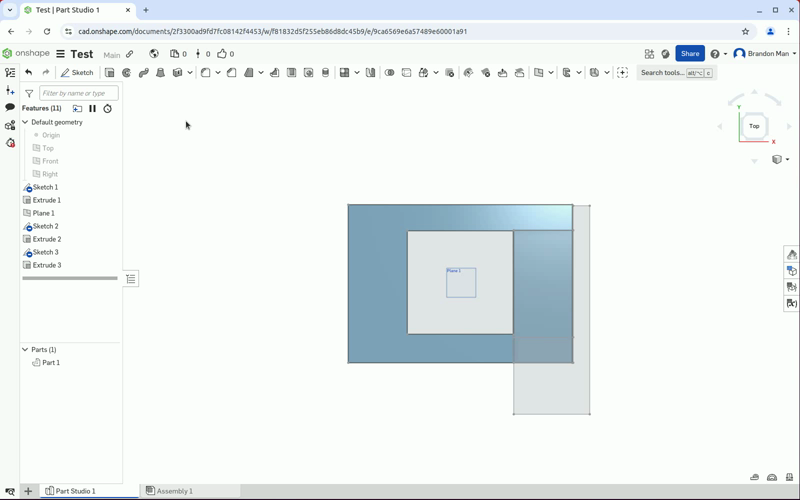
key(shift+h)
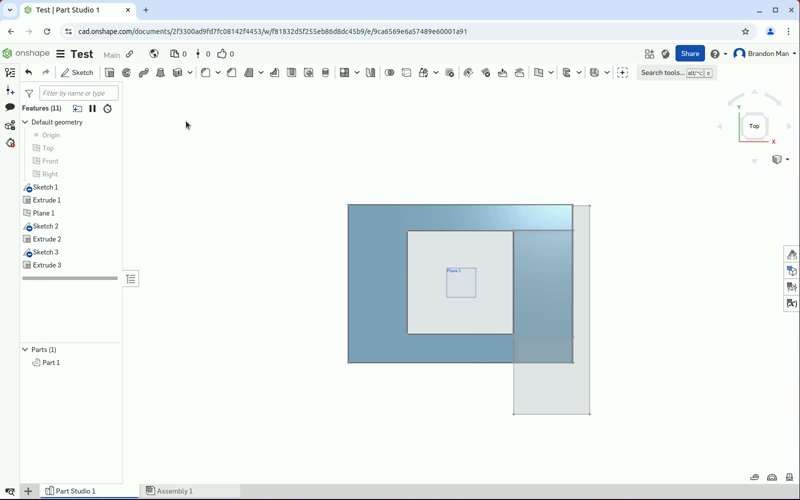
key(shift+7)
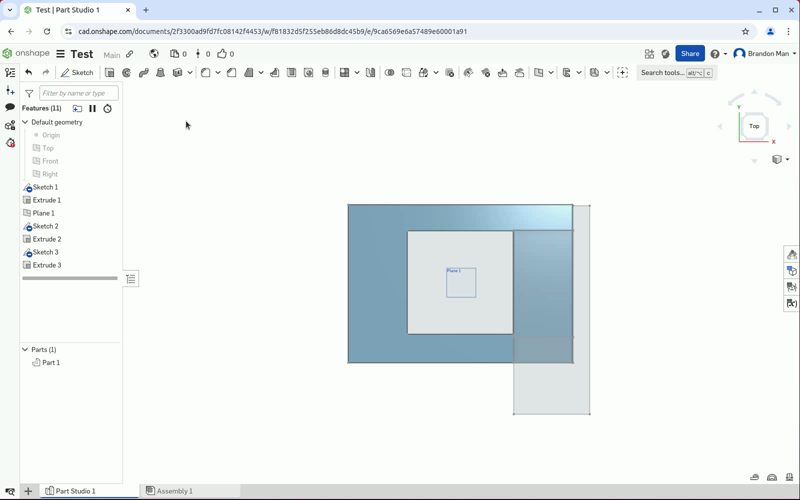
key(up, 3)
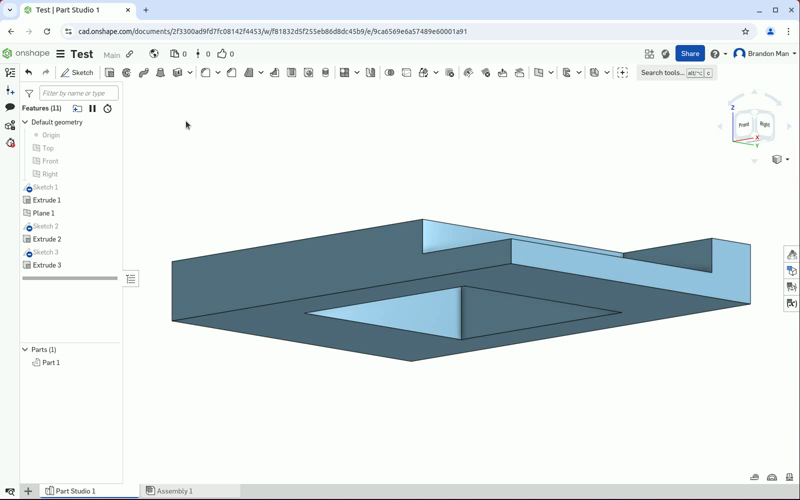
key(left, 3)
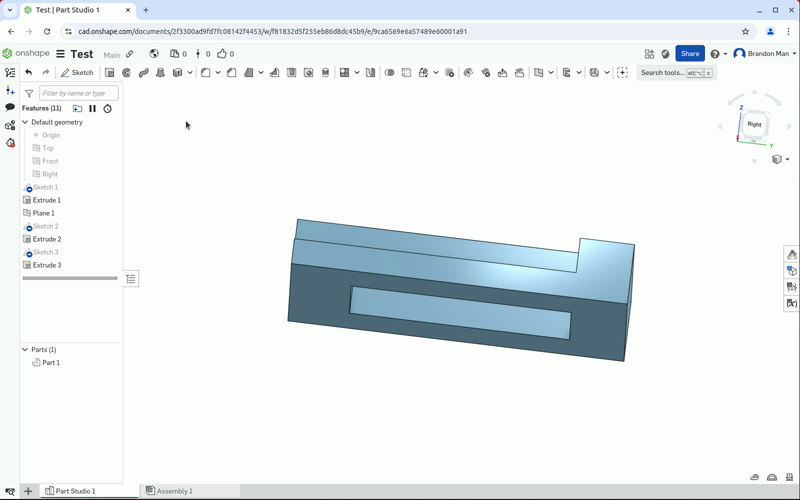
key(right, 3)
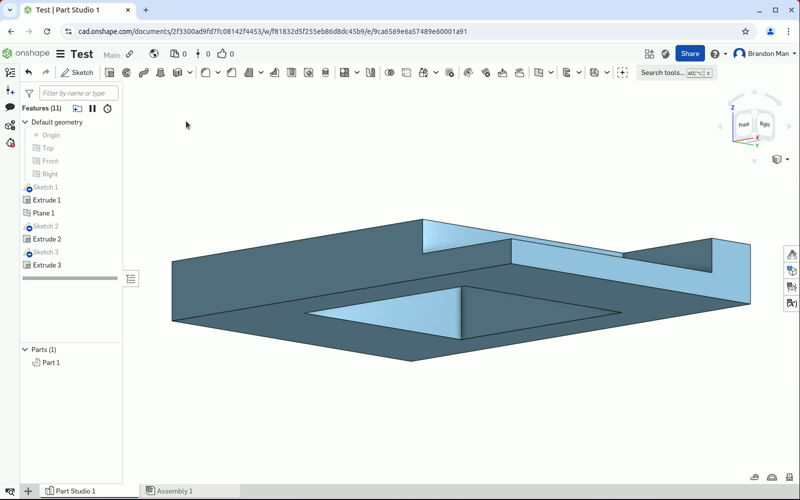
key(down, 3)
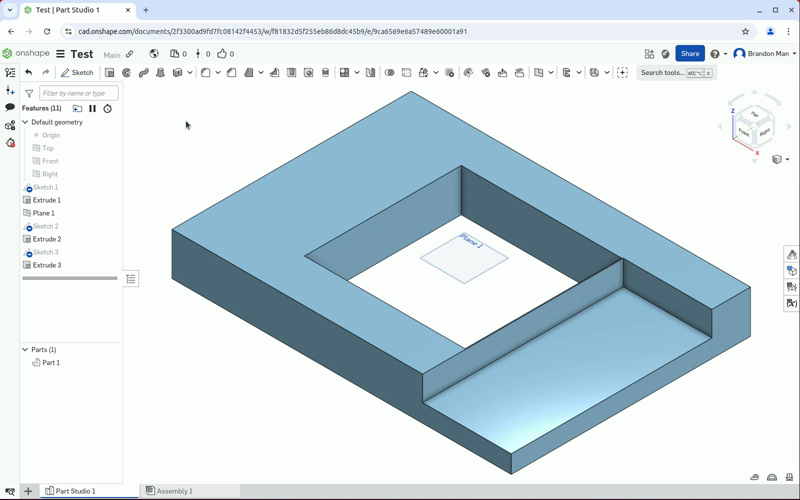
mouse_move(73, 189)
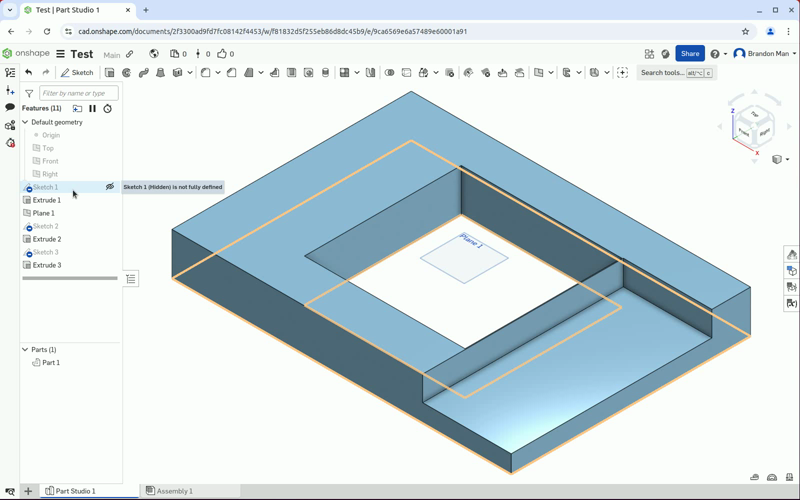
click(73, 189)